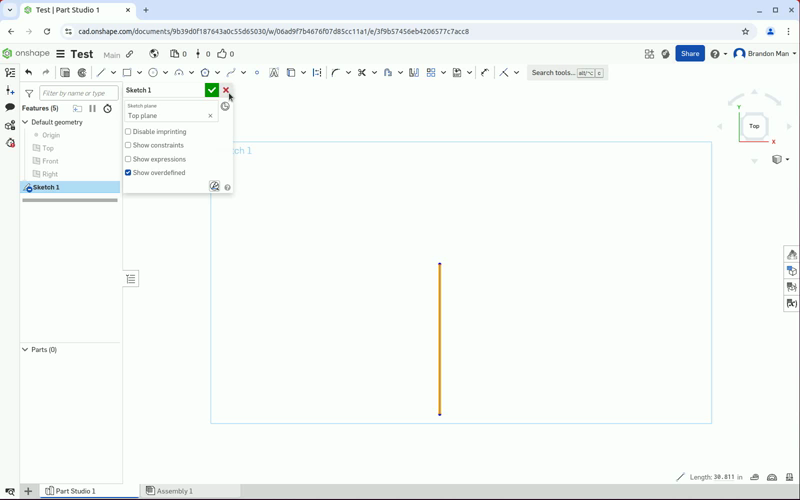
key(shift+h)
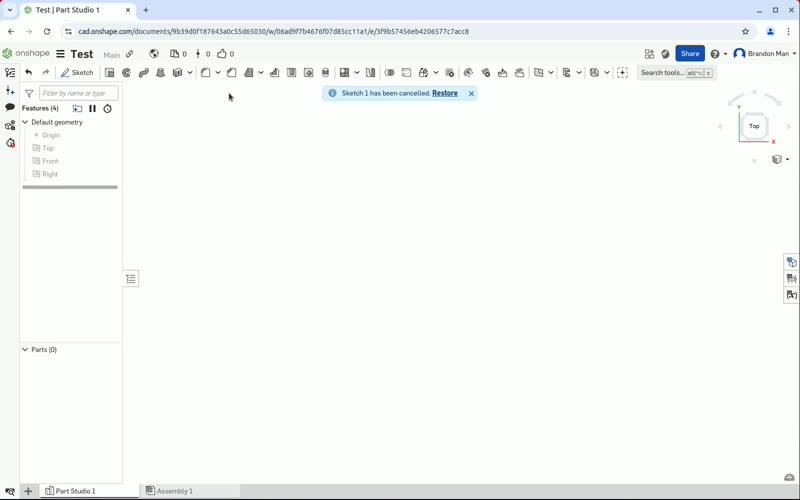
mouse_move(73, 352)
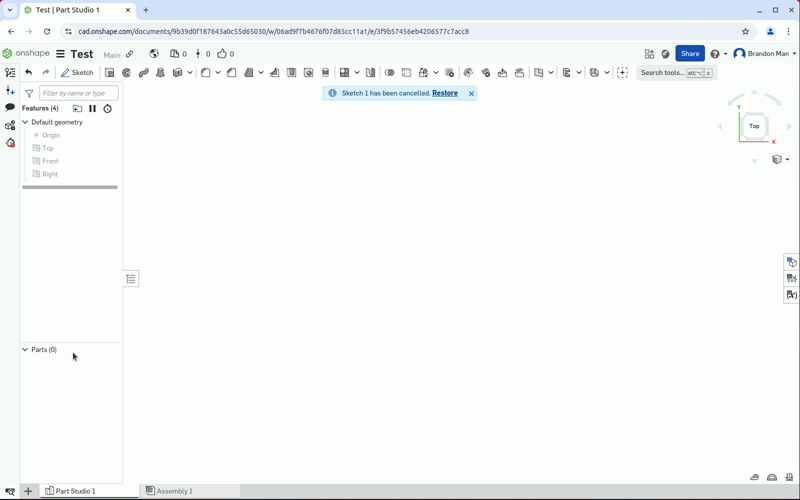
key(y)
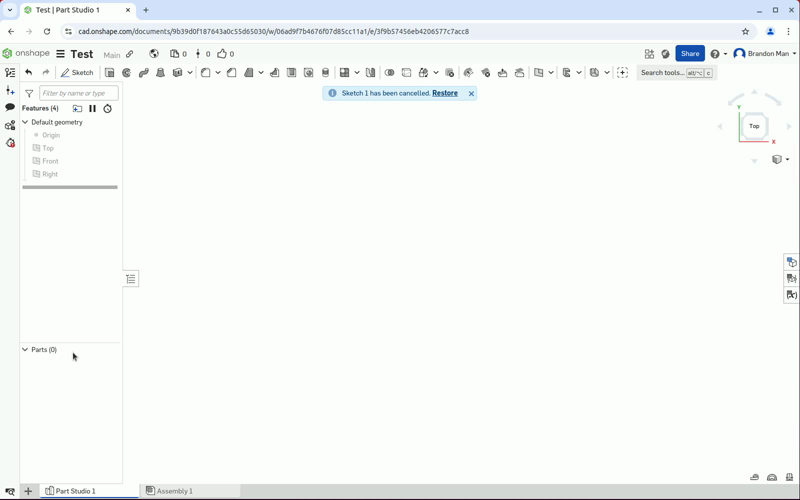
key(shift+p)
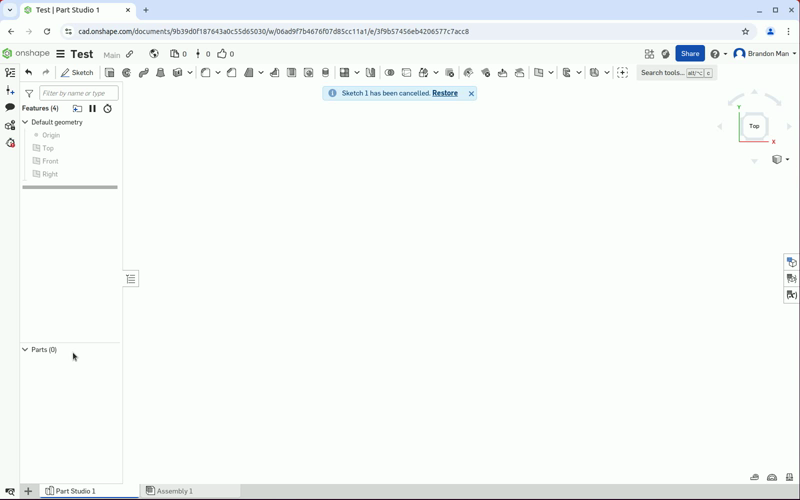
key(space)
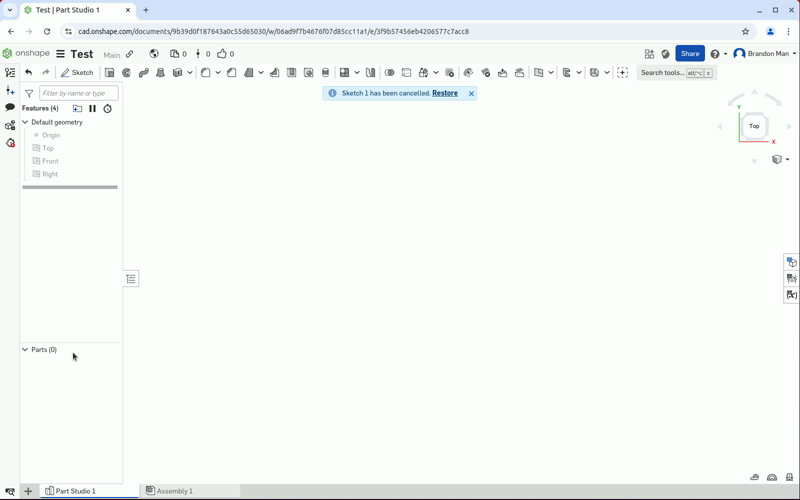
key_down(shift)
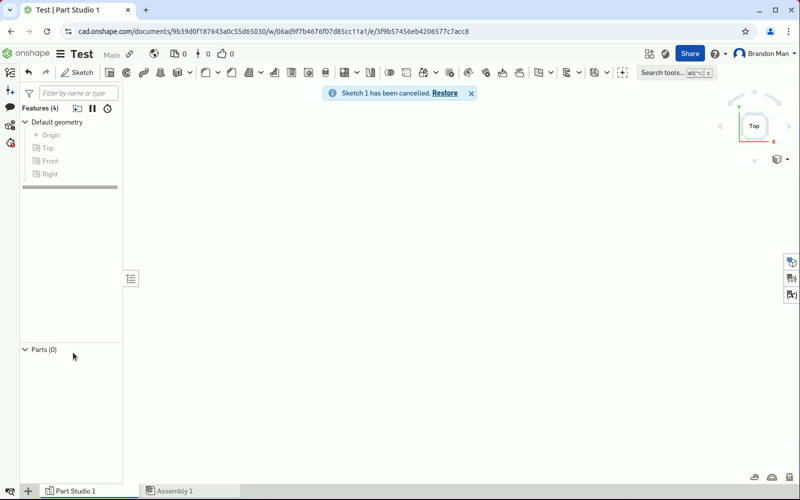
key(up)
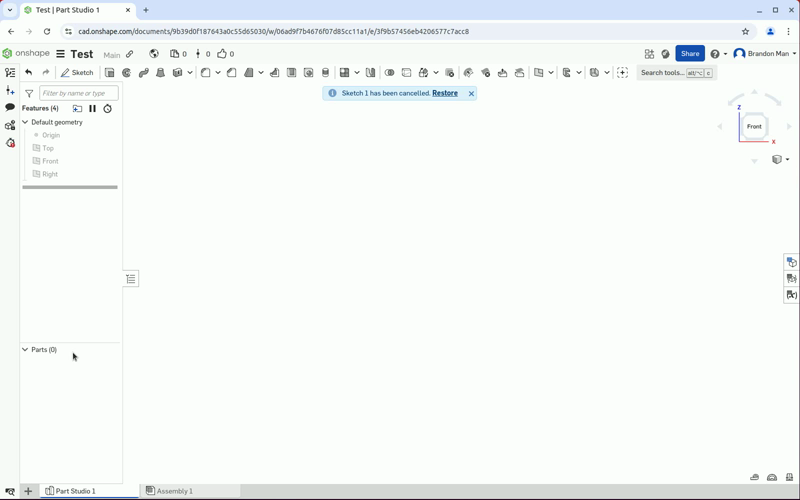
key_up(shift)
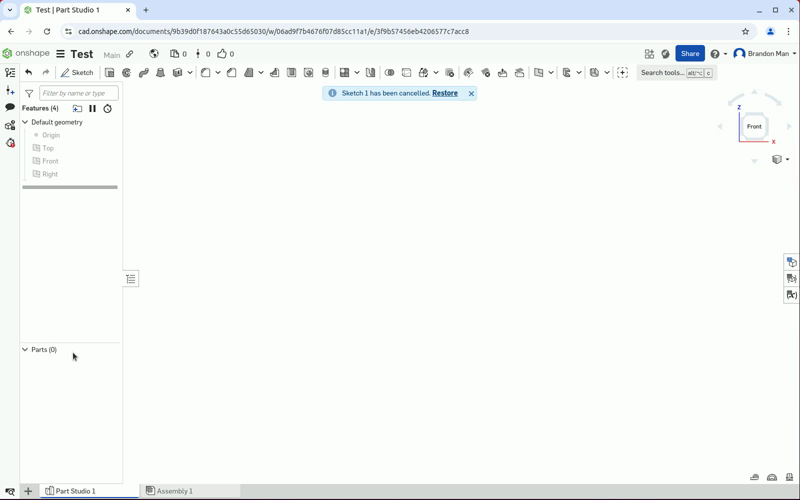
mouse_move(73, 352)
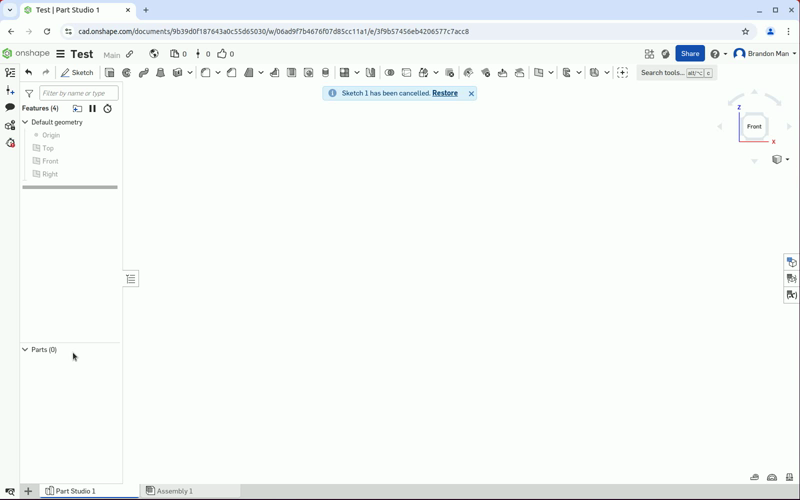
key(shift+y)
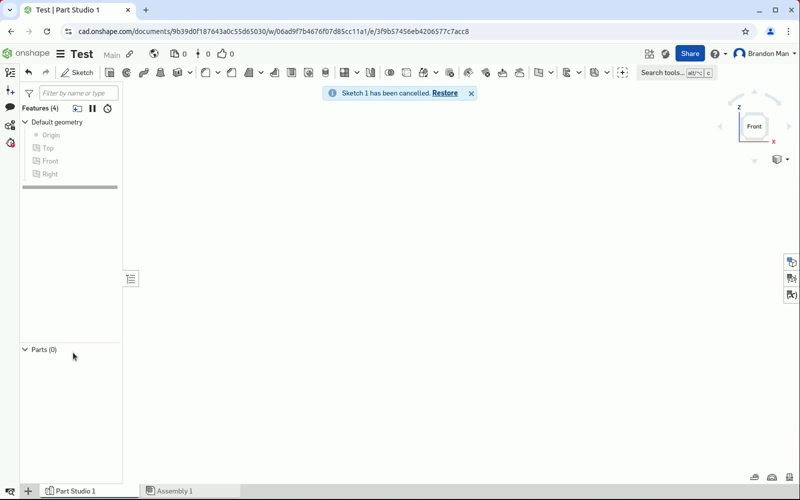
key(shift+s)
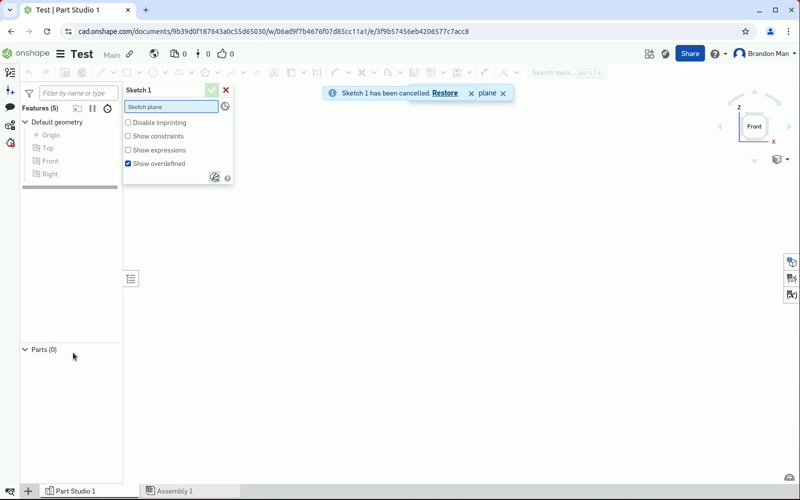
mouse_move(73, 163)
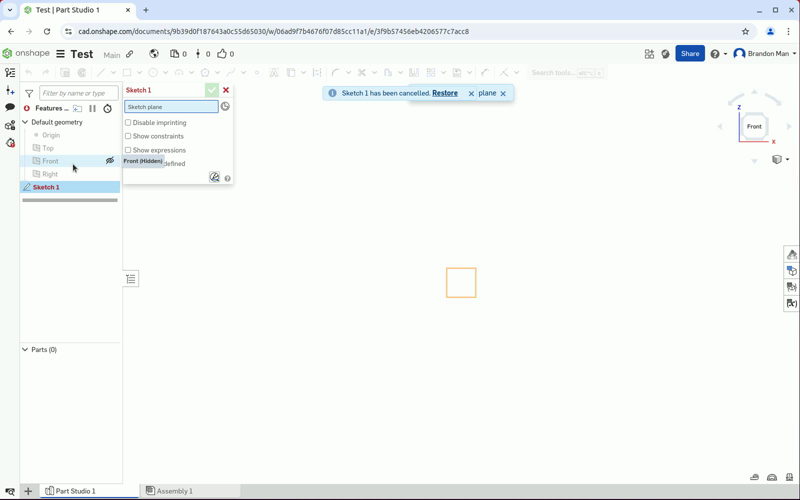
click(73, 163)
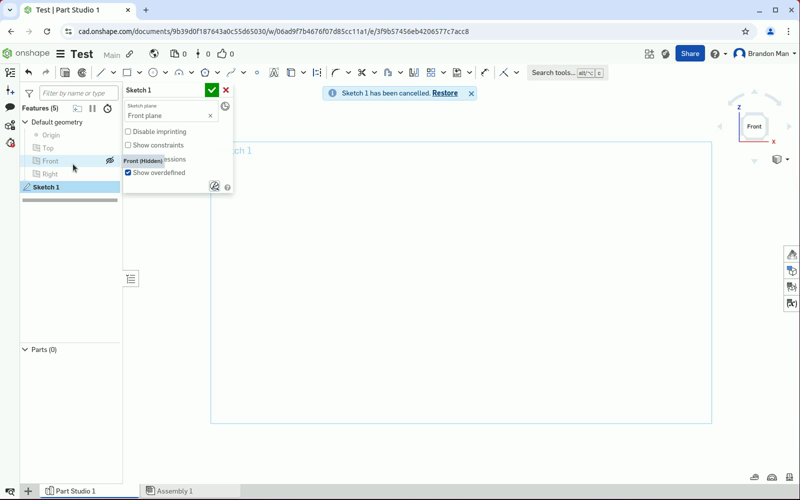
mouse_move(73, 352)
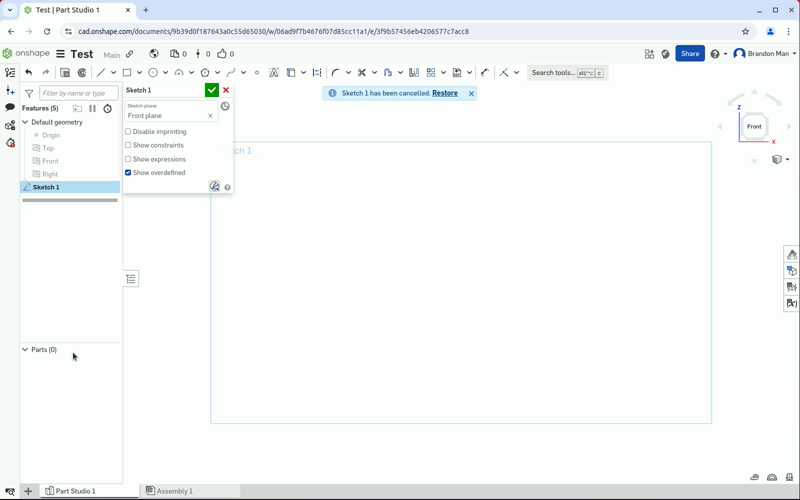
key(y)
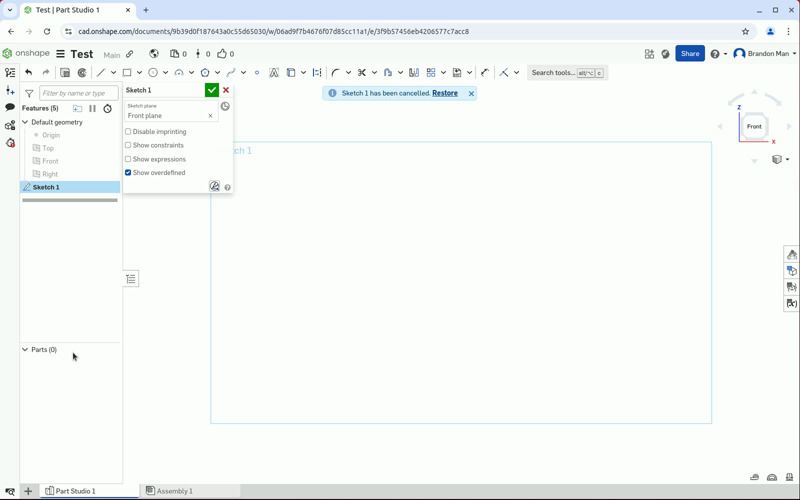
key(l)
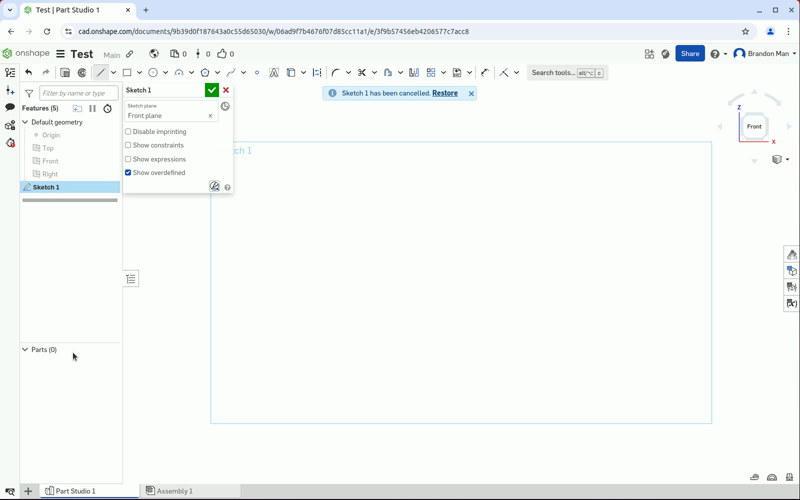
key_down(shift)
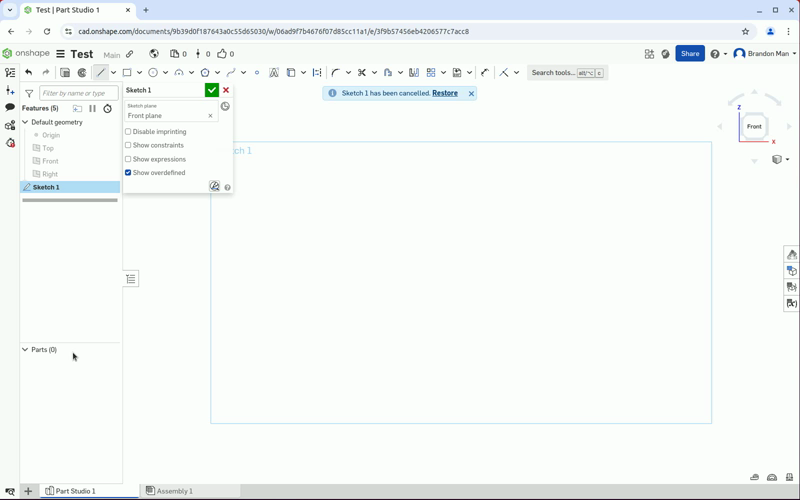
mouse_move(432, 329)
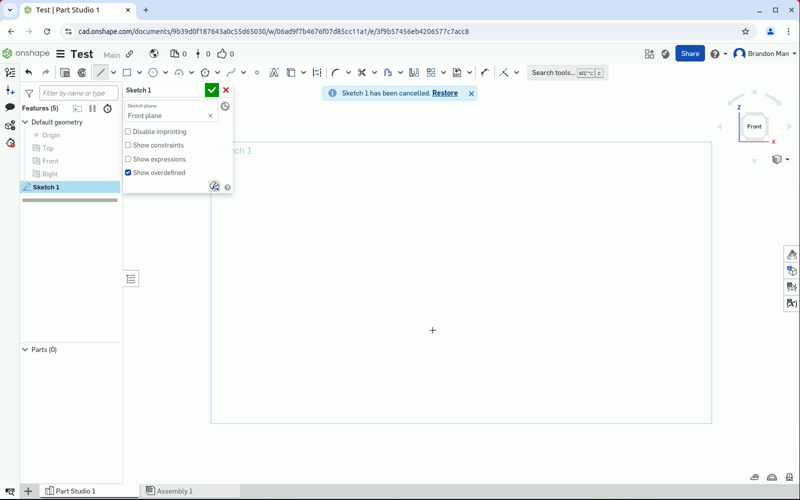
click(432, 329)
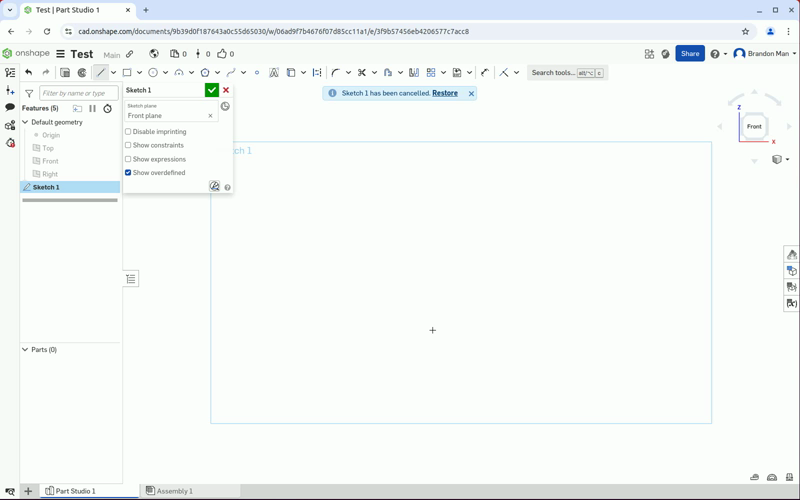
key_up(shift)
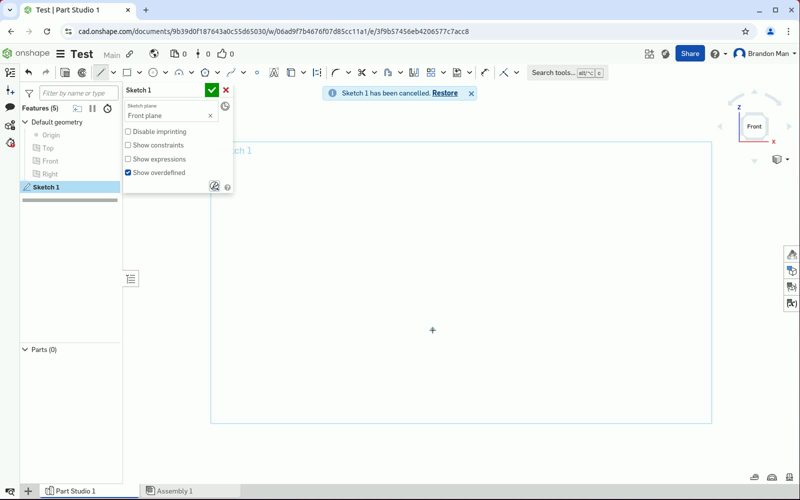
key_down(shift)
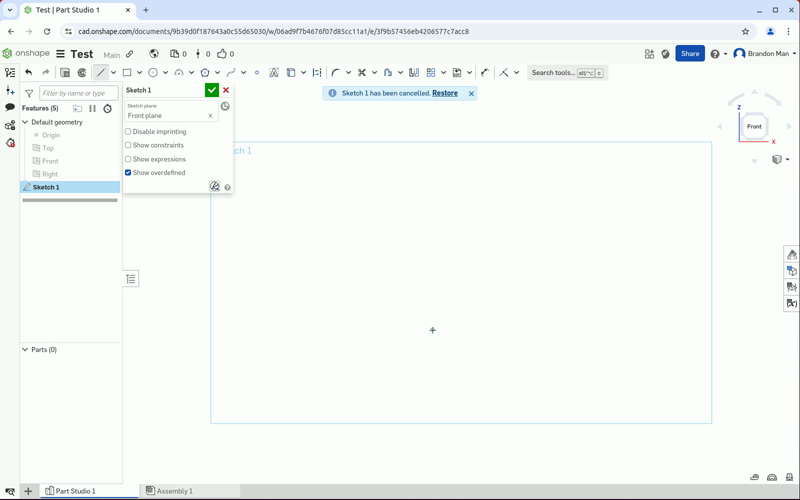
mouse_move(462, 329)
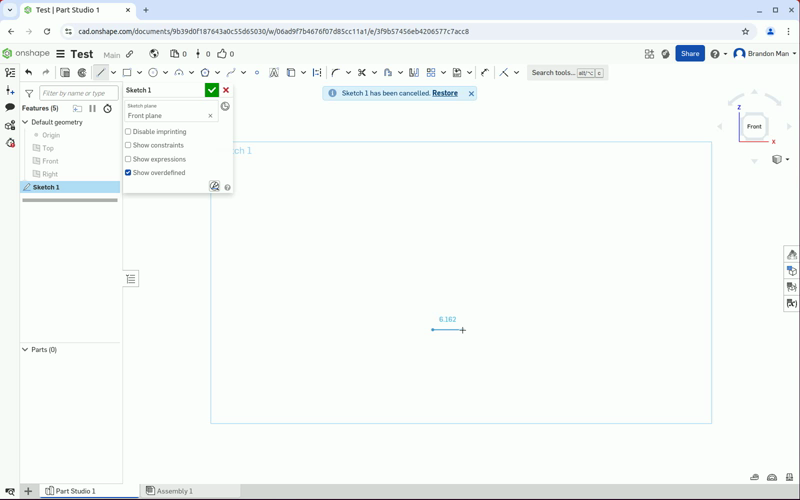
mouse_move(448, 339)
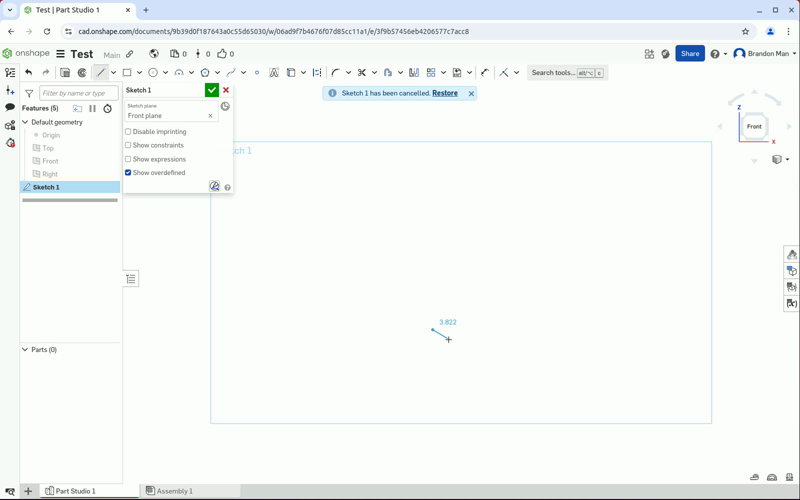
click(448, 339)
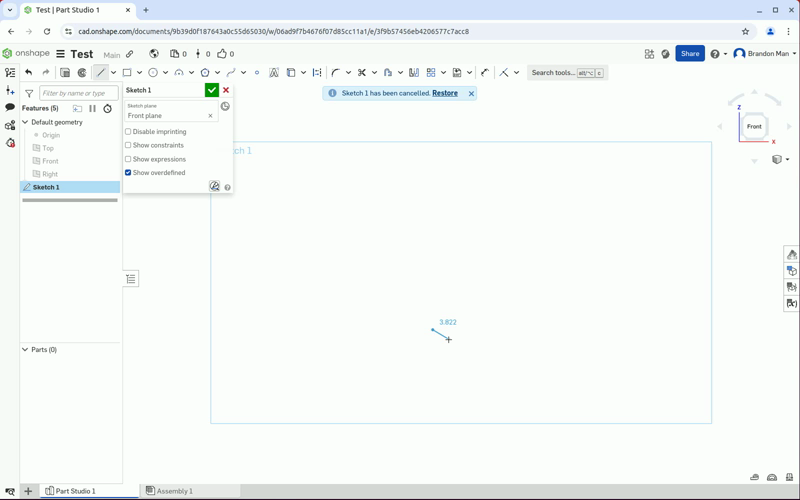
key_up(shift)
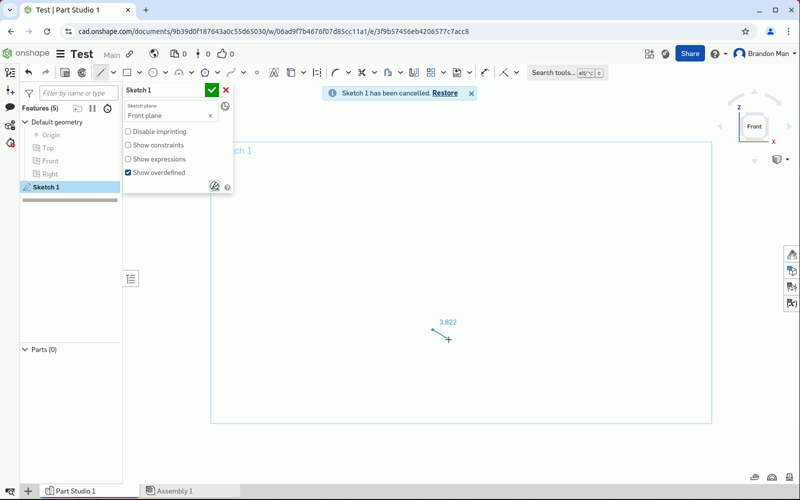
key_down(shift)
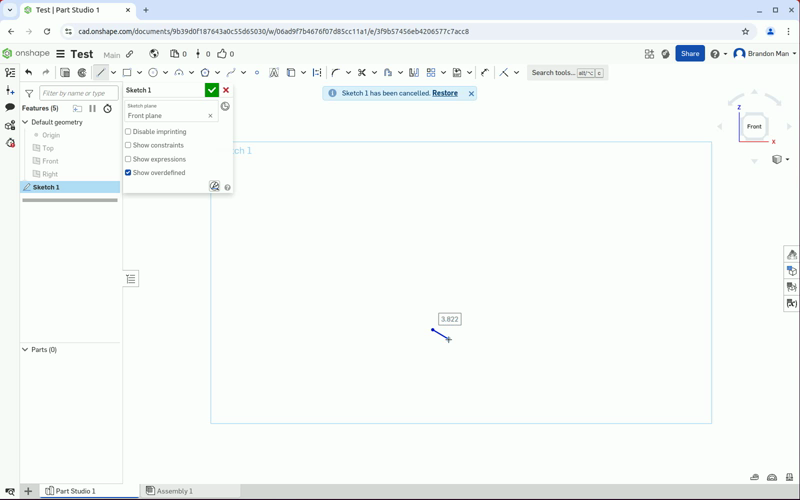
mouse_move(448, 249)
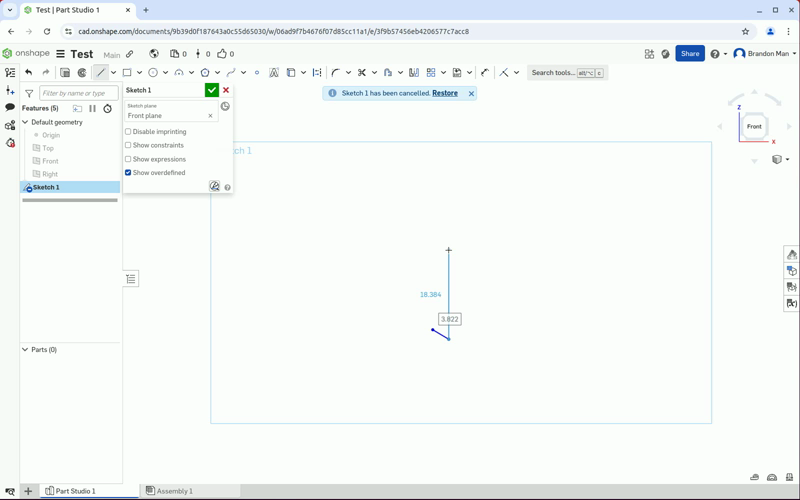
click(448, 249)
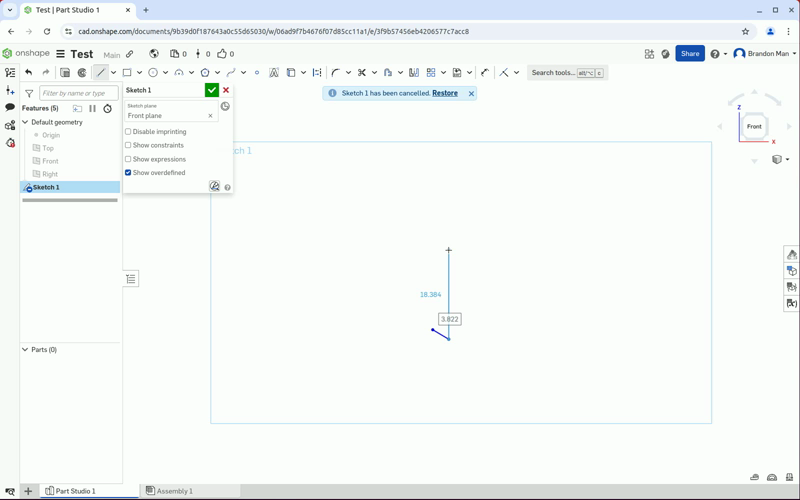
key_up(shift)
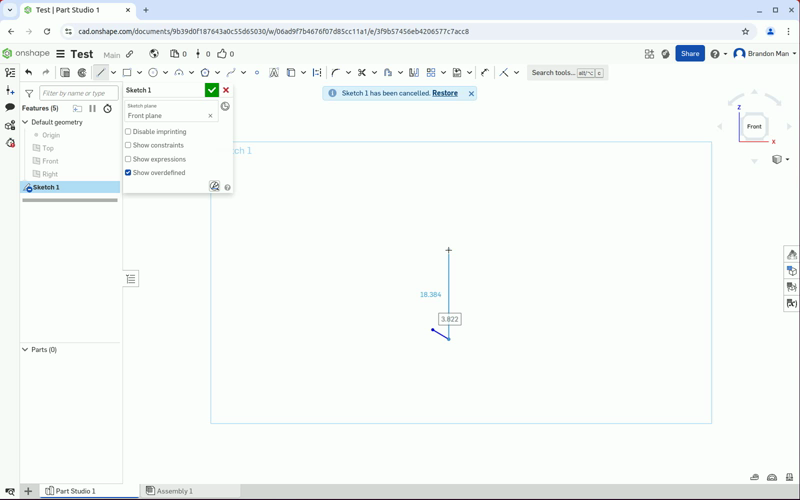
key_down(shift)
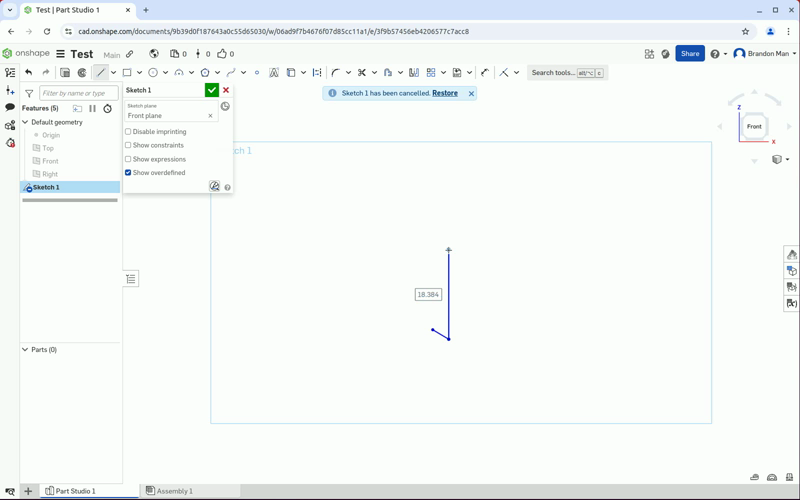
mouse_move(478, 249)
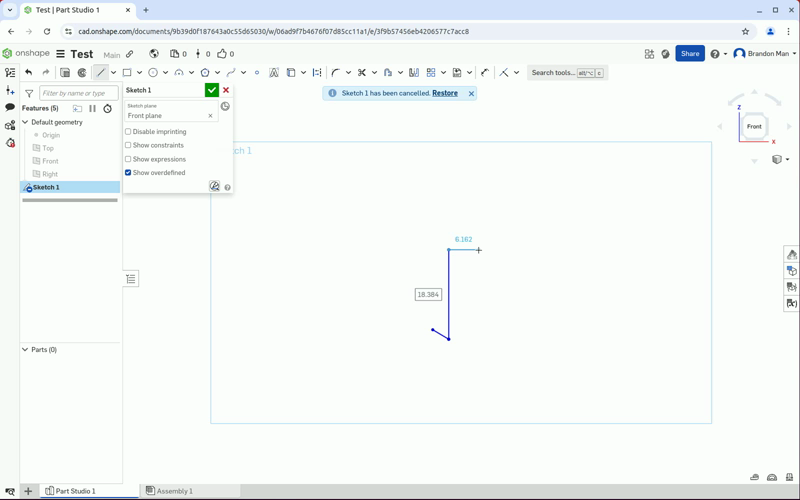
mouse_move(444, 249)
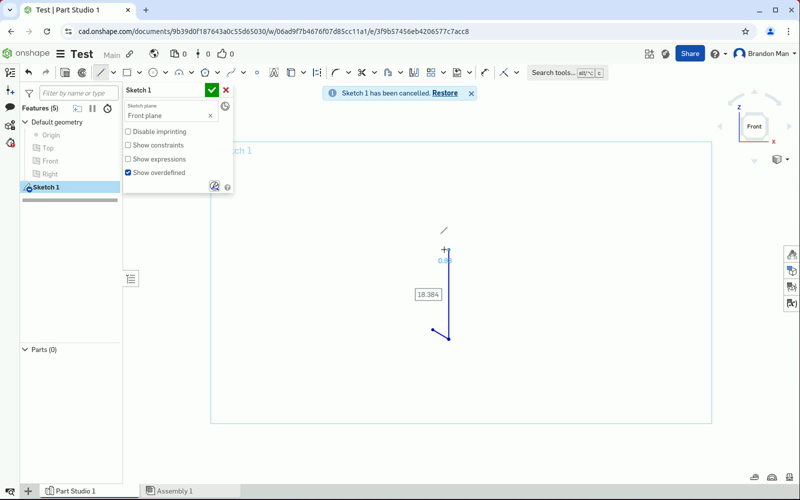
scroll(6)
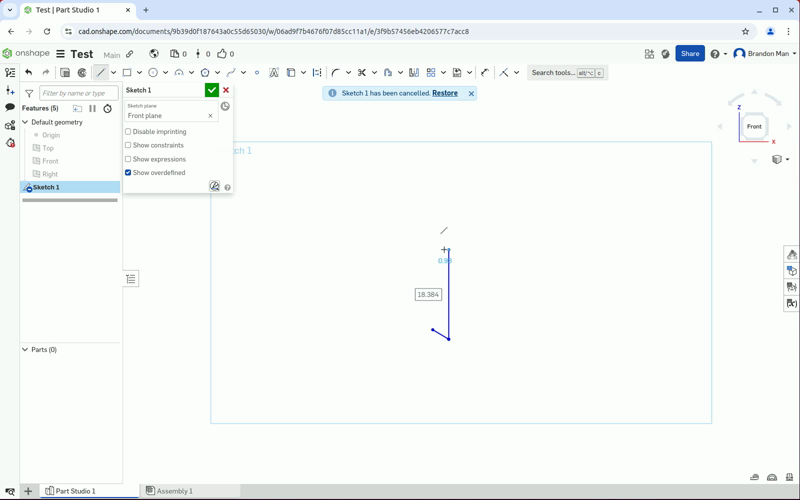
scroll(6)
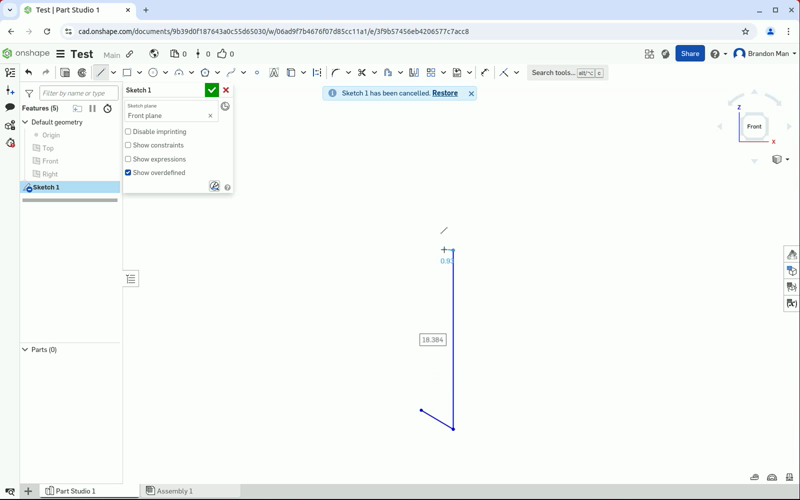
scroll(6)
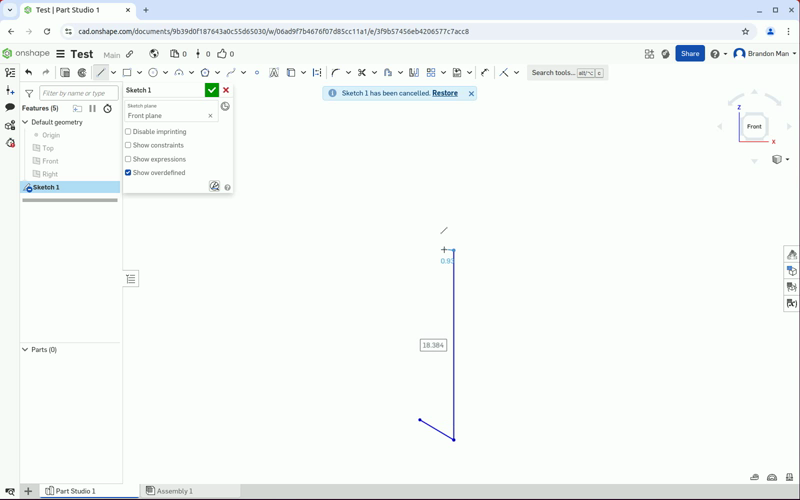
scroll(6)
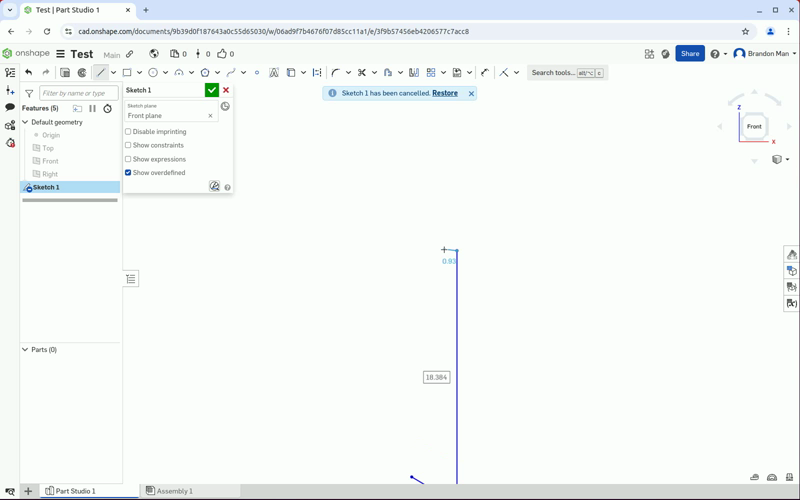
scroll(6)
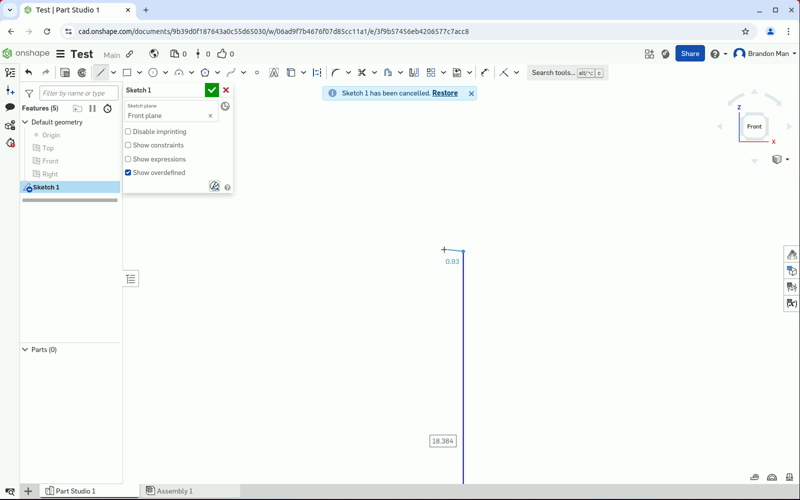
scroll(6)
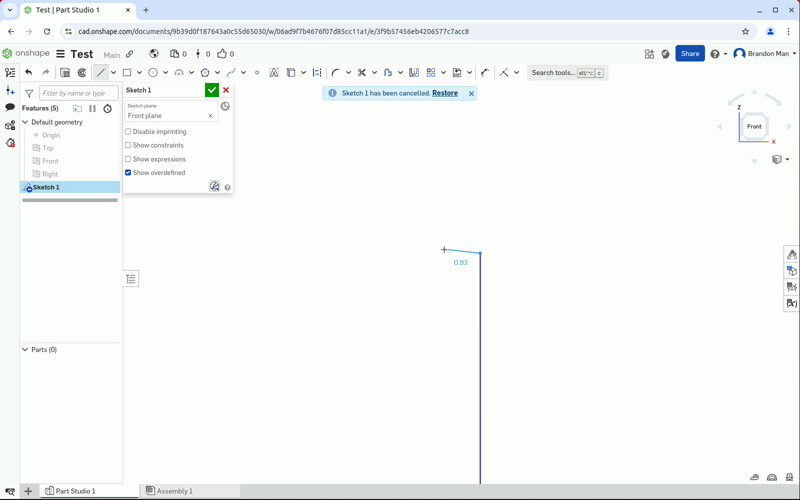
scroll(6)
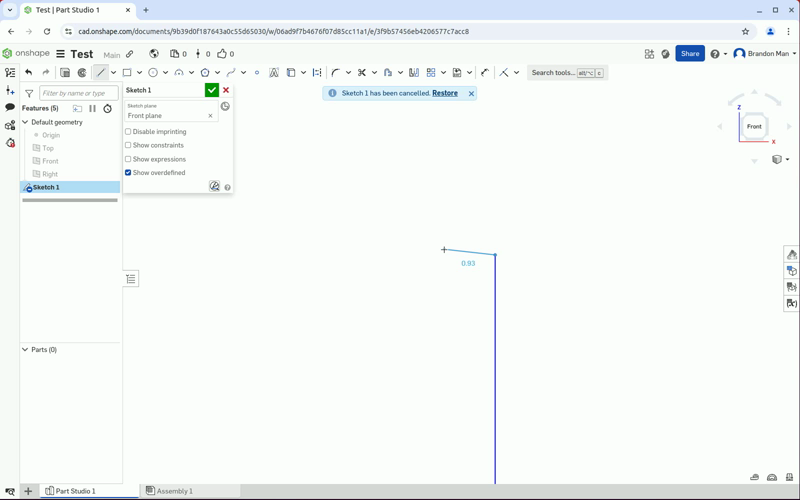
click(444, 249)
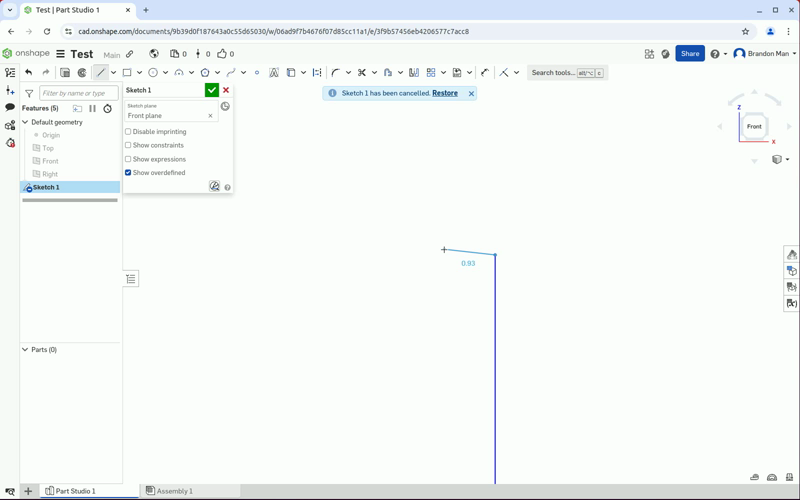
scroll(-6)
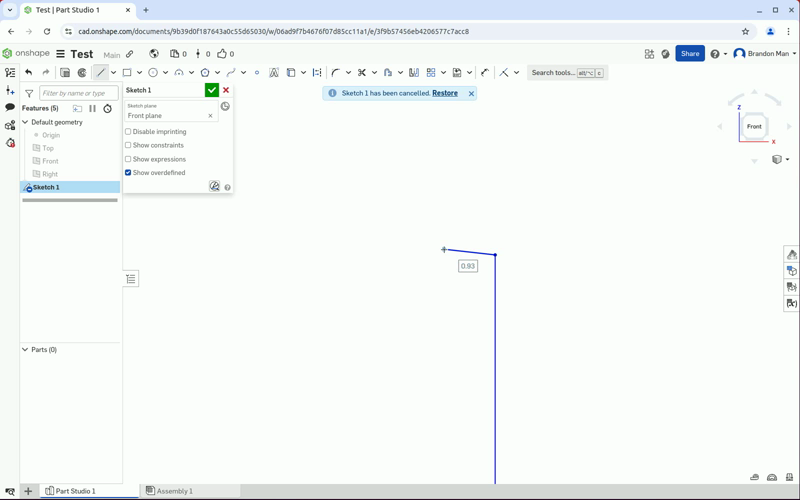
scroll(-6)
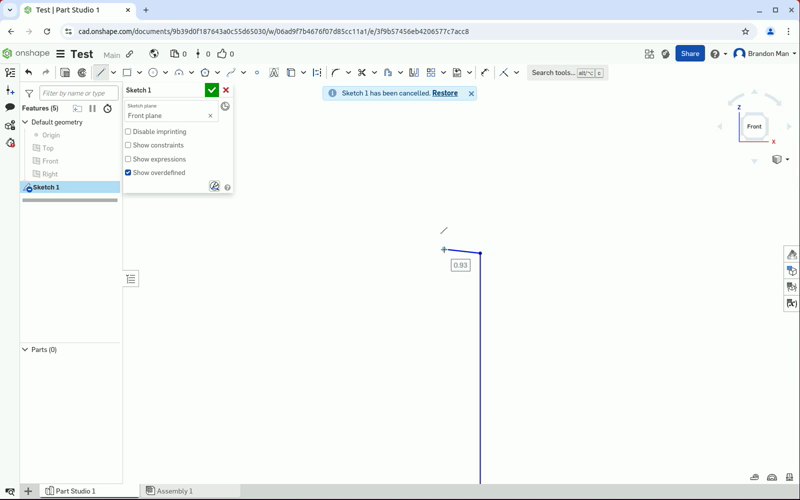
scroll(-6)
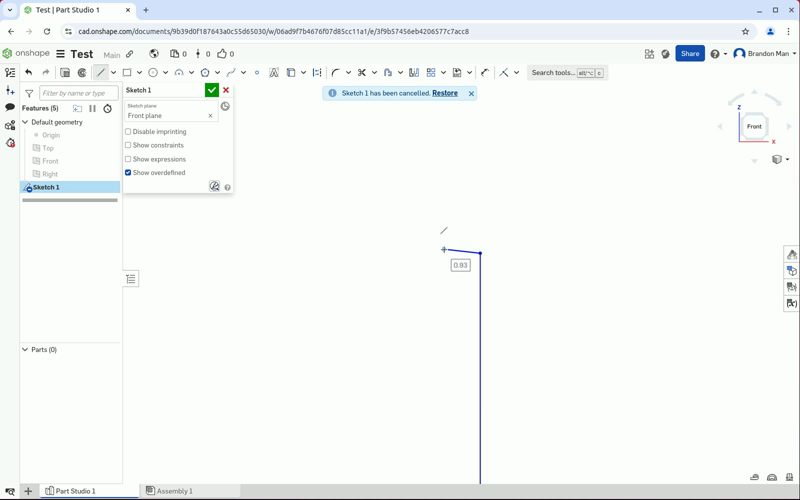
scroll(-6)
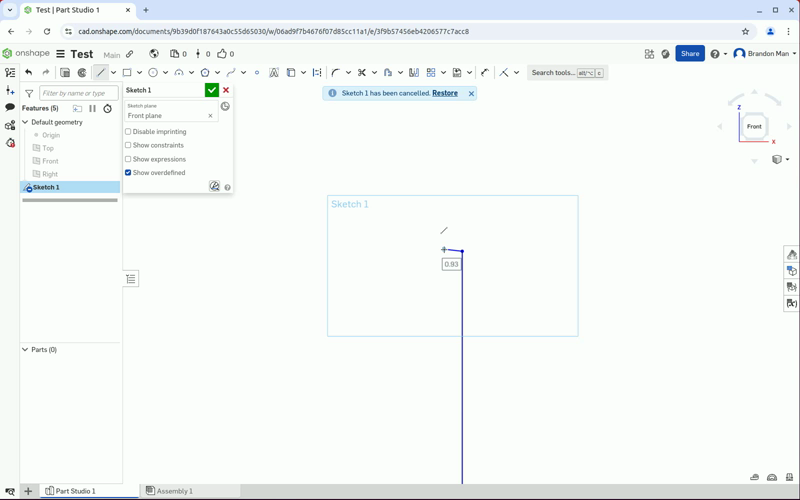
scroll(-6)
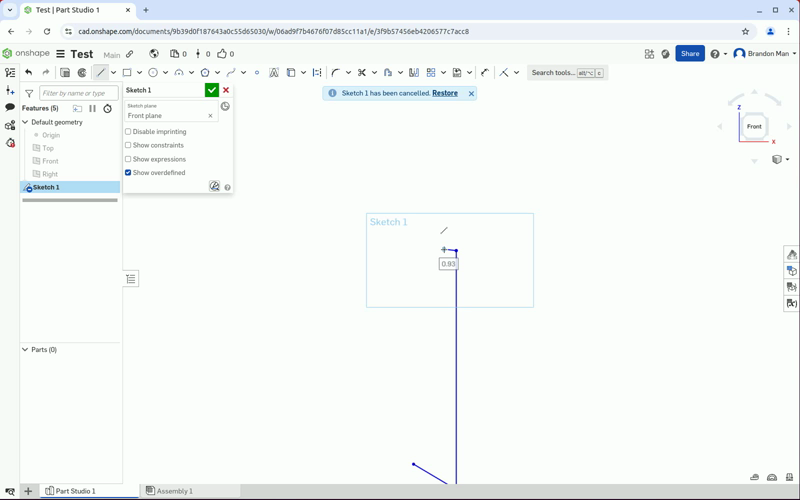
scroll(-6)
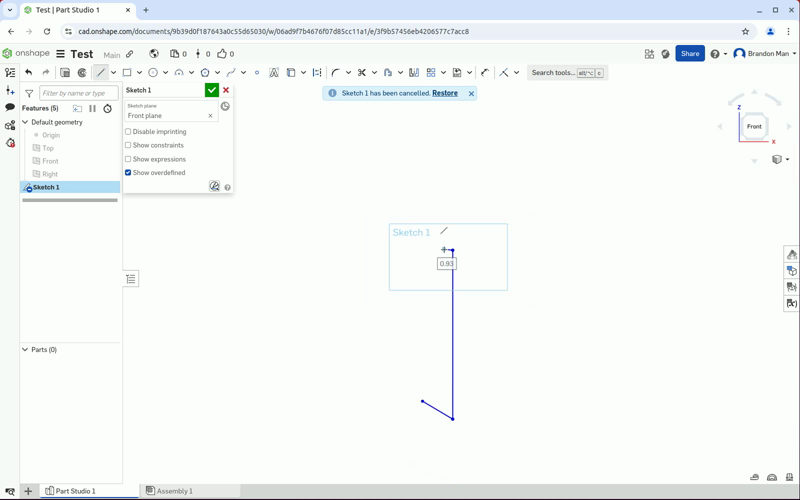
scroll(-6)
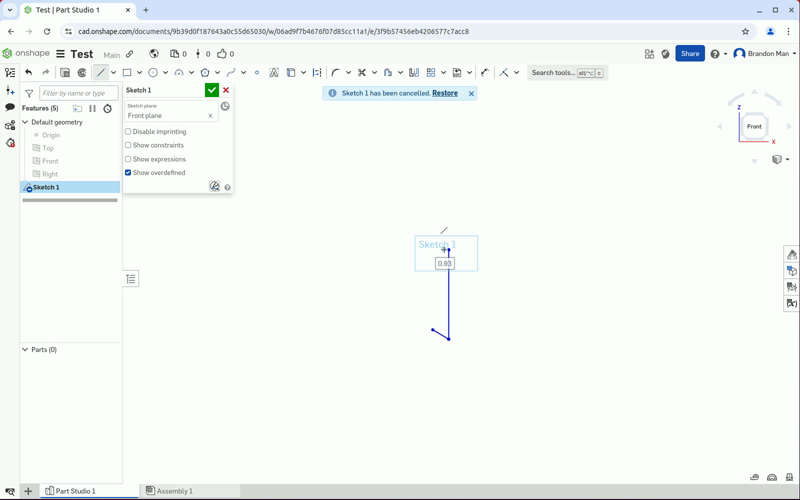
key_up(shift)
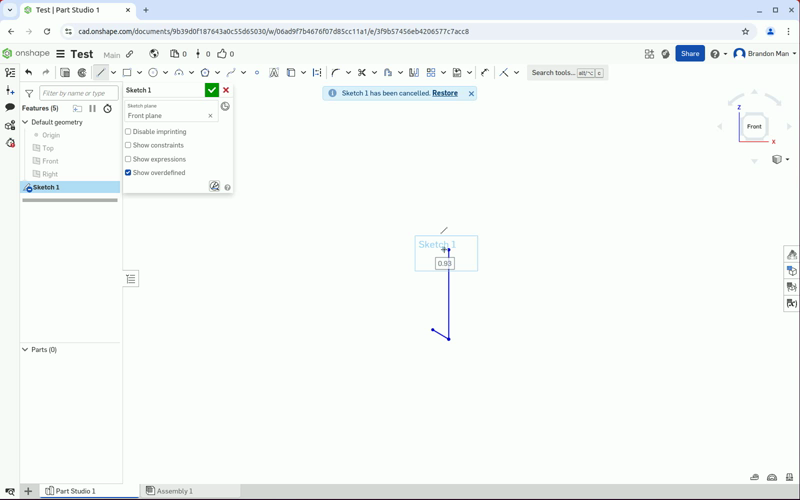
key_down(shift)
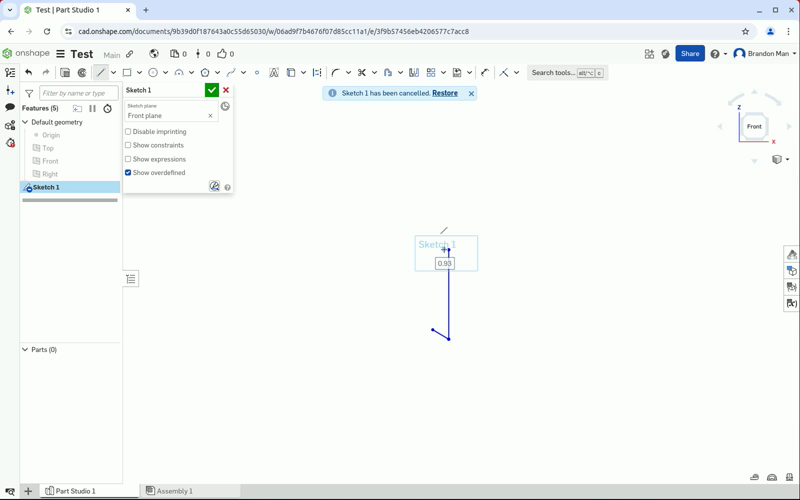
mouse_move(474, 249)
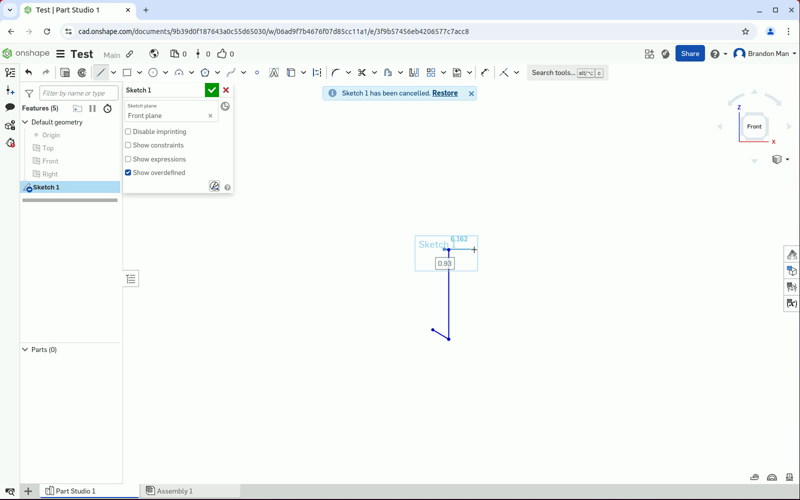
mouse_move(449, 228)
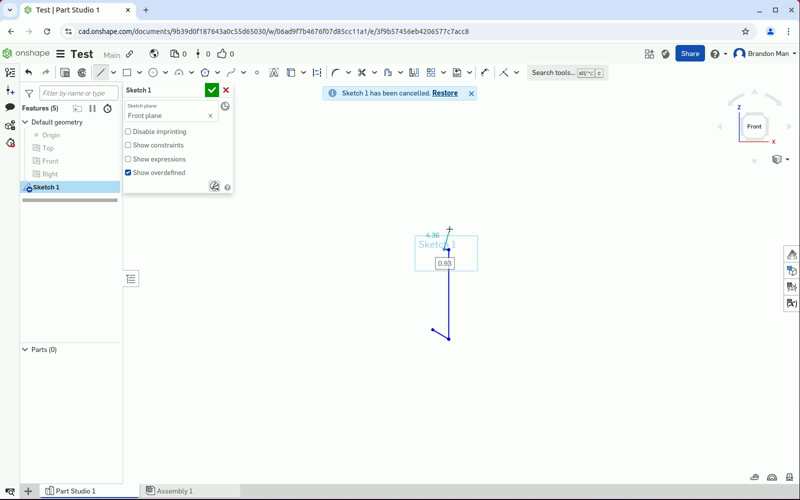
click(449, 228)
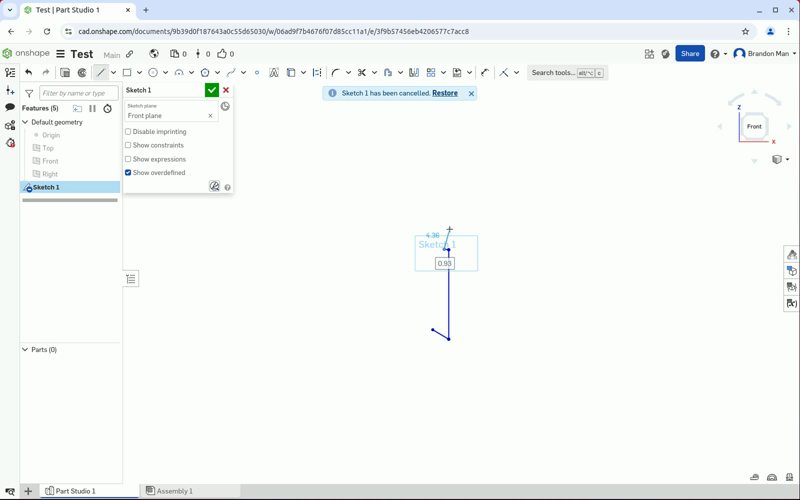
key_up(shift)
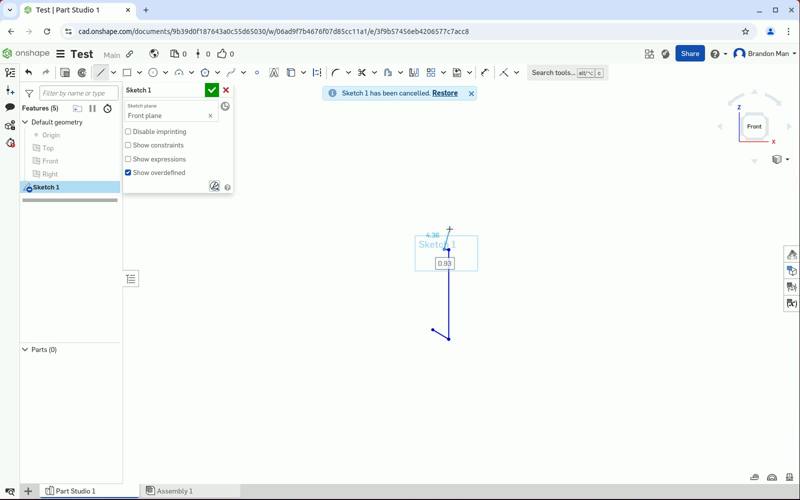
key_down(shift)
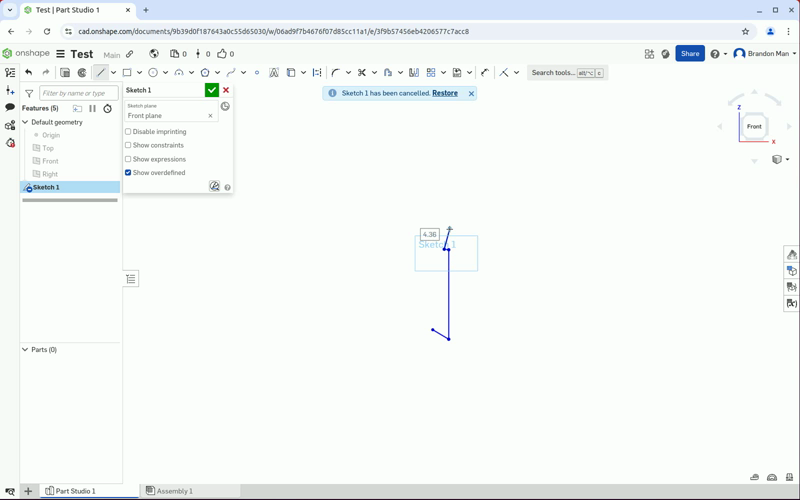
mouse_move(479, 228)
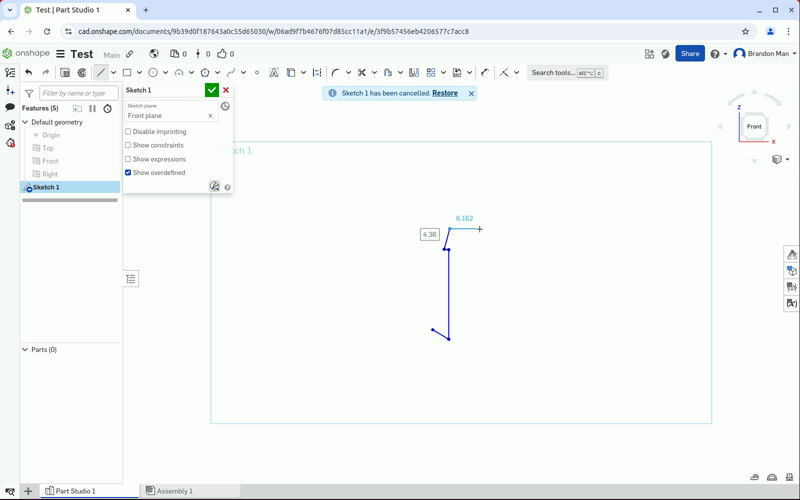
mouse_move(445, 228)
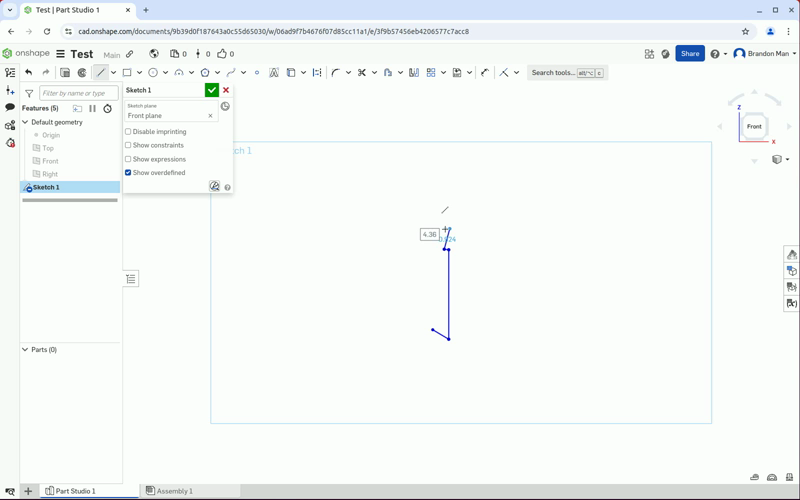
scroll(6)
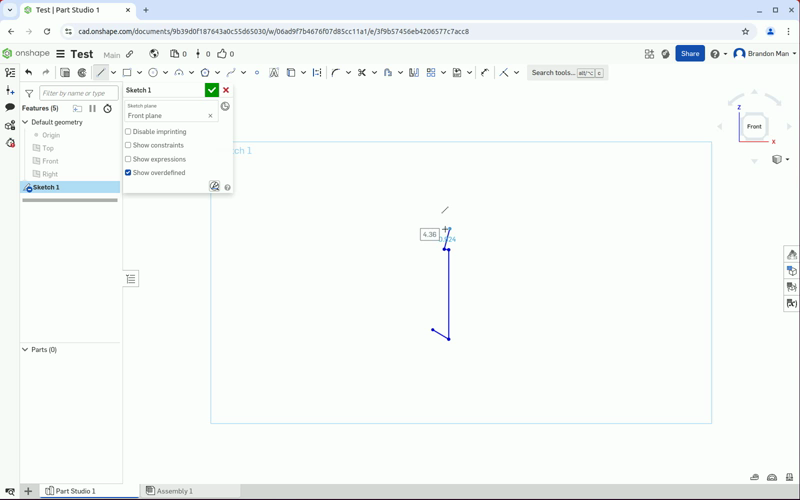
scroll(6)
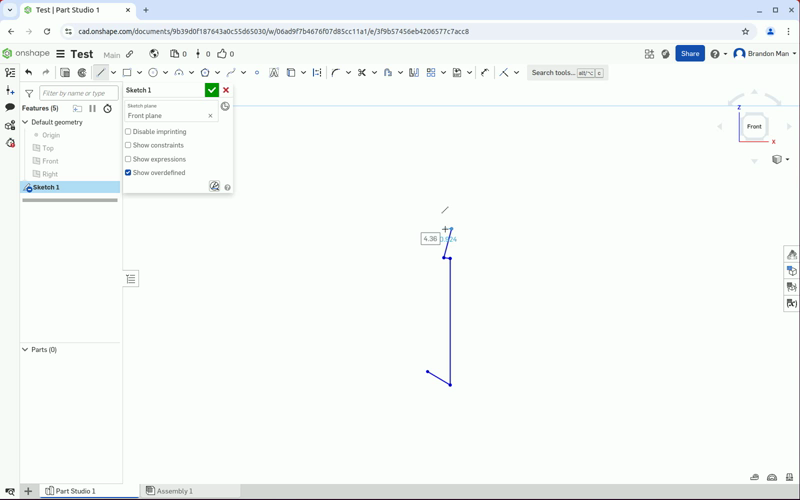
scroll(6)
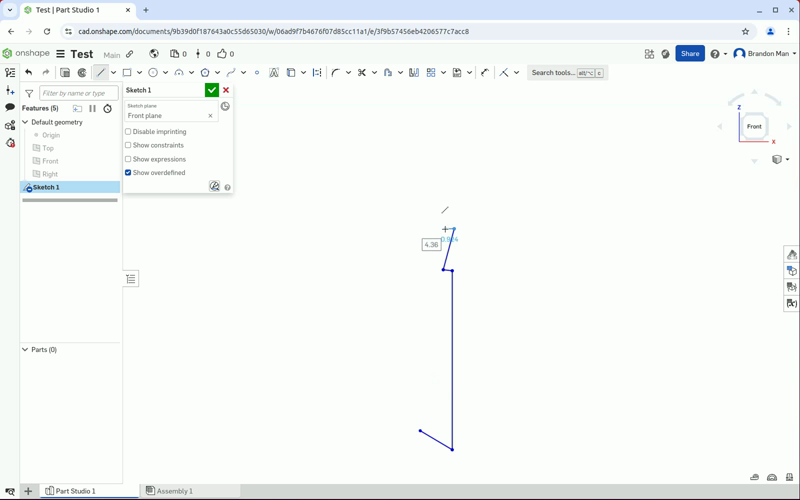
scroll(6)
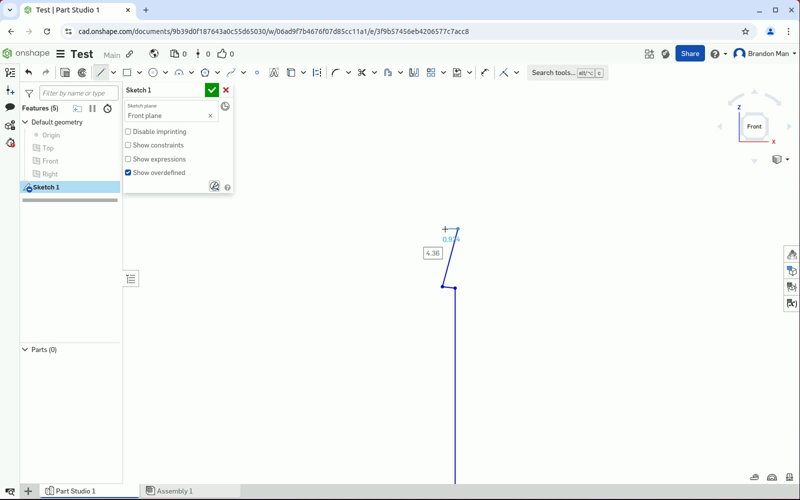
scroll(6)
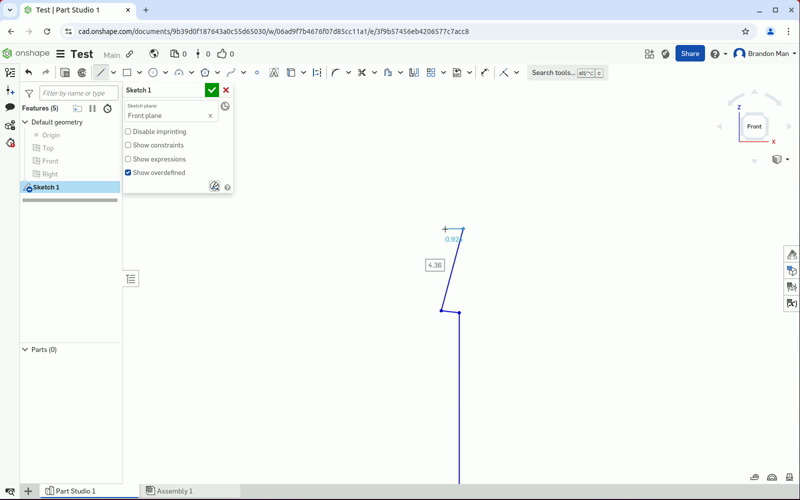
scroll(6)
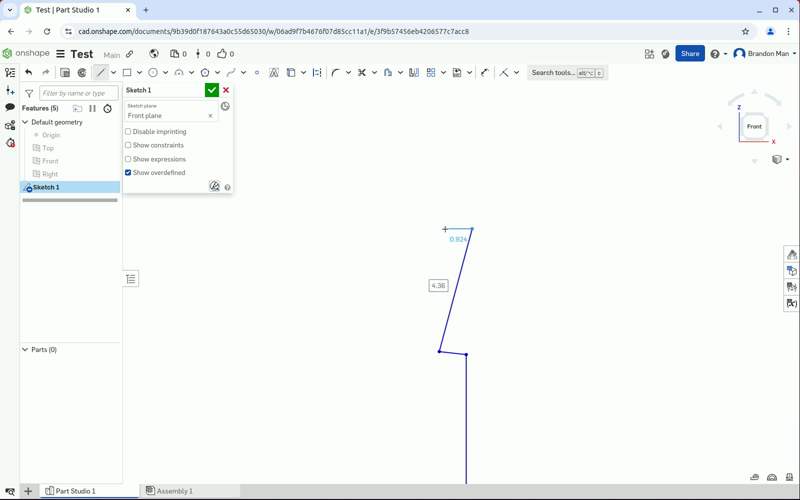
scroll(6)
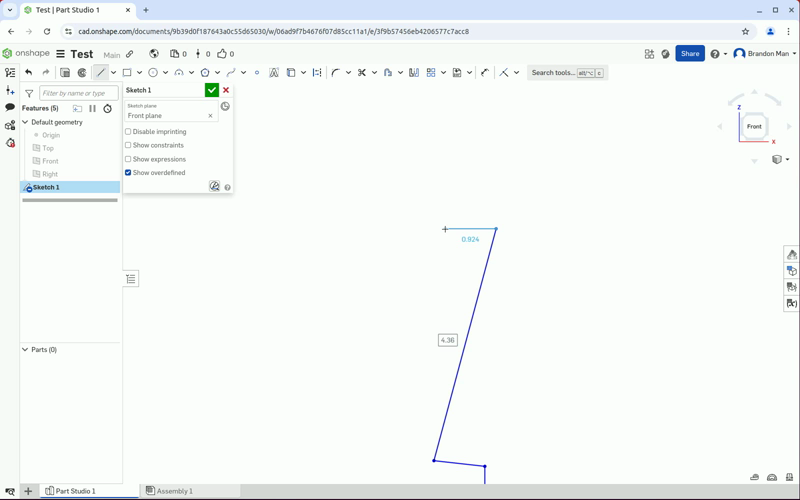
click(445, 228)
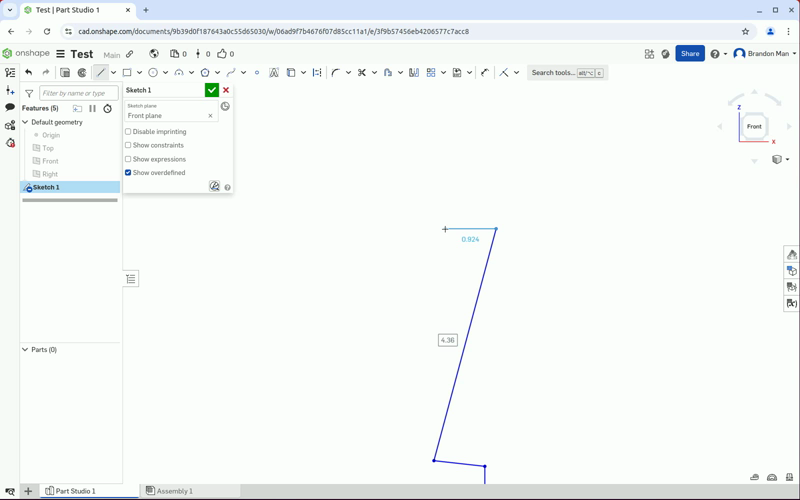
scroll(-6)
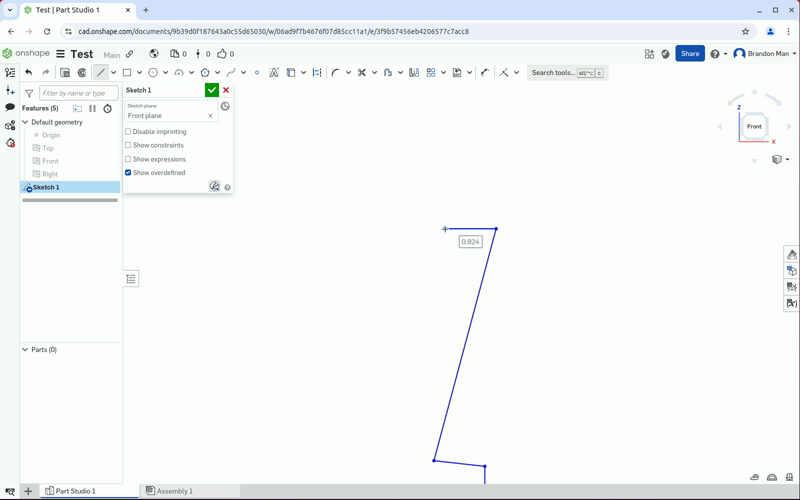
scroll(-6)
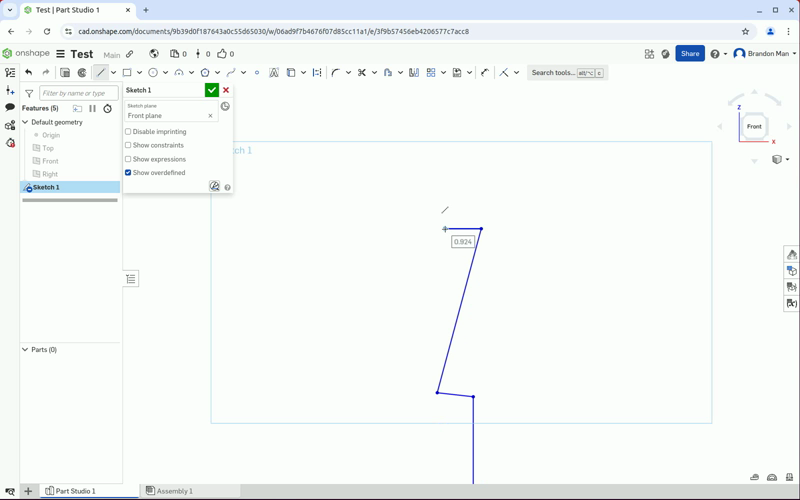
scroll(-6)
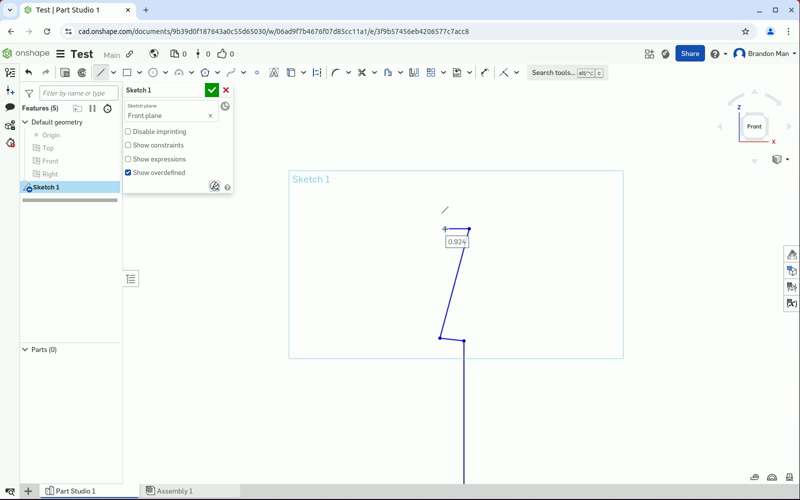
scroll(-6)
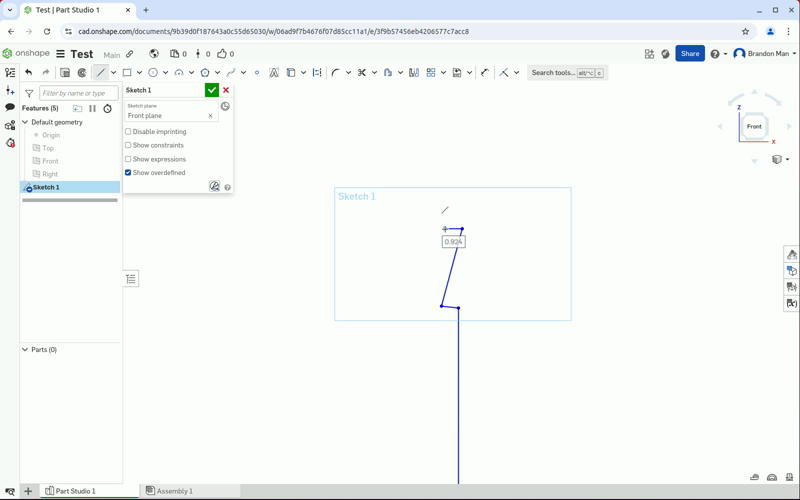
scroll(-6)
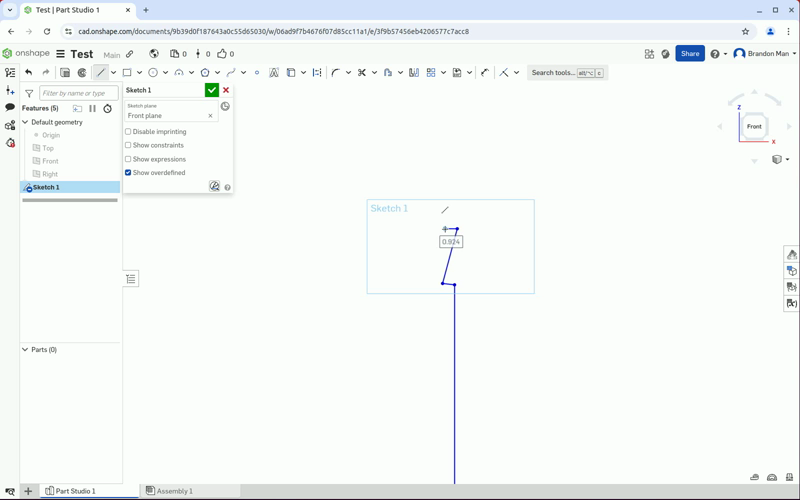
scroll(-6)
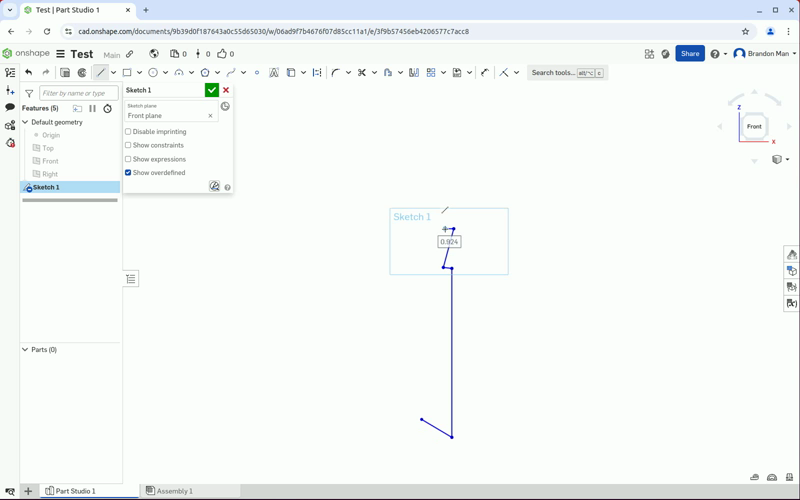
scroll(-6)
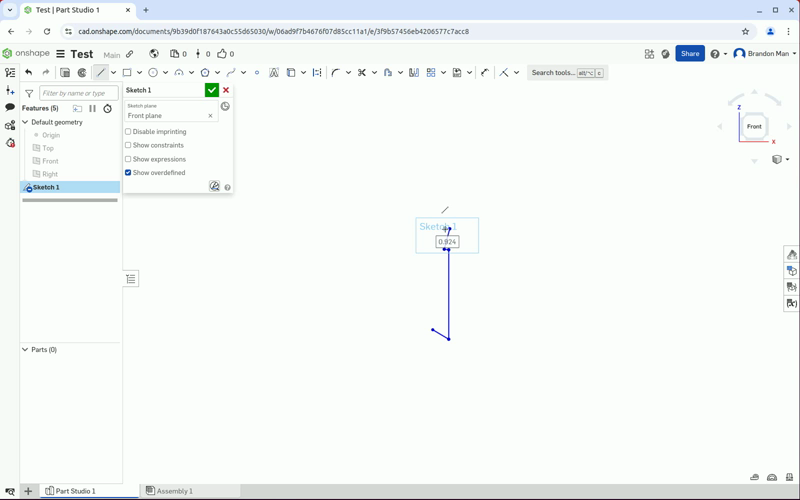
key_up(shift)
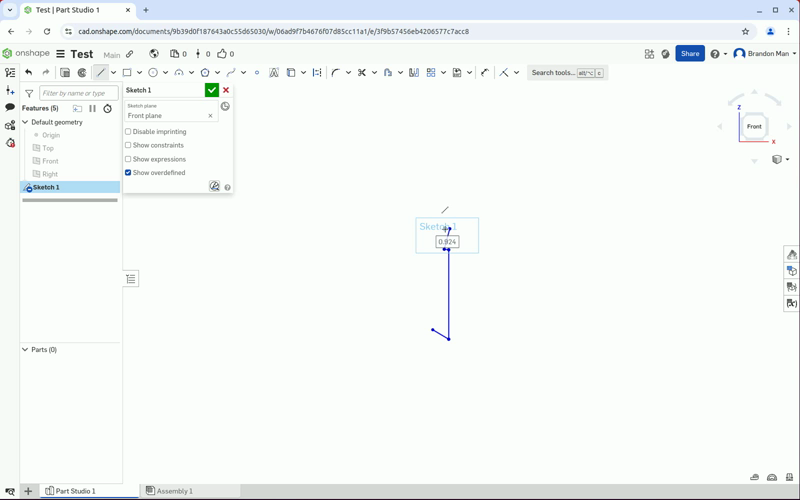
key_down(shift)
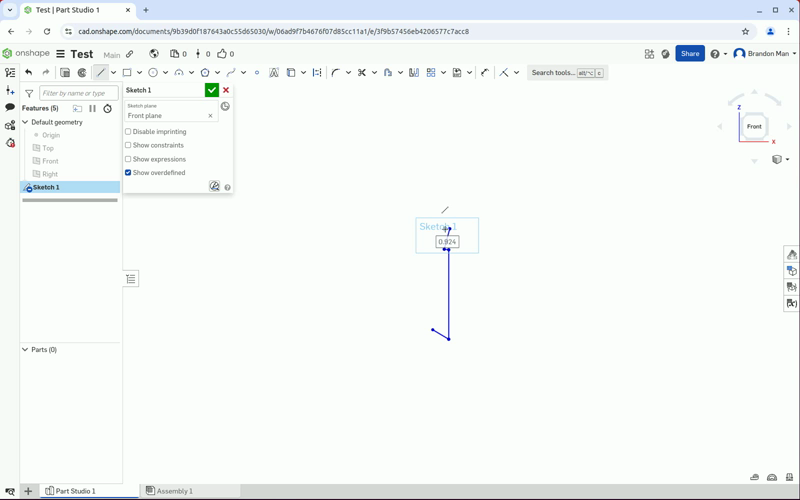
mouse_move(475, 228)
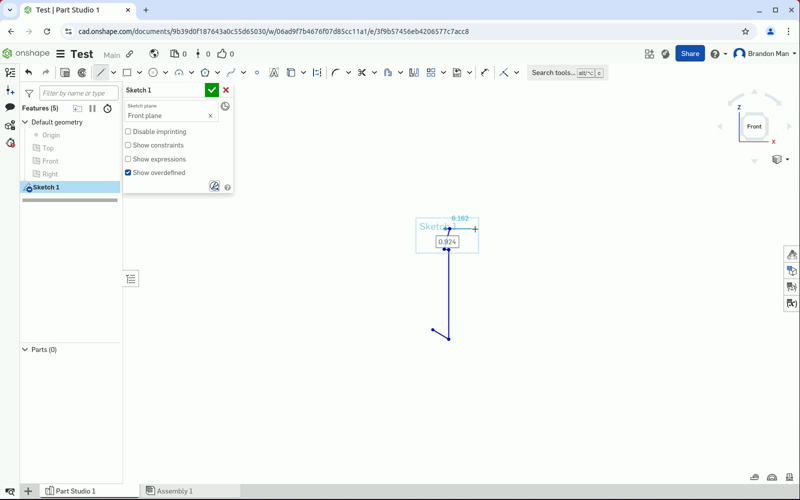
mouse_move(432, 264)
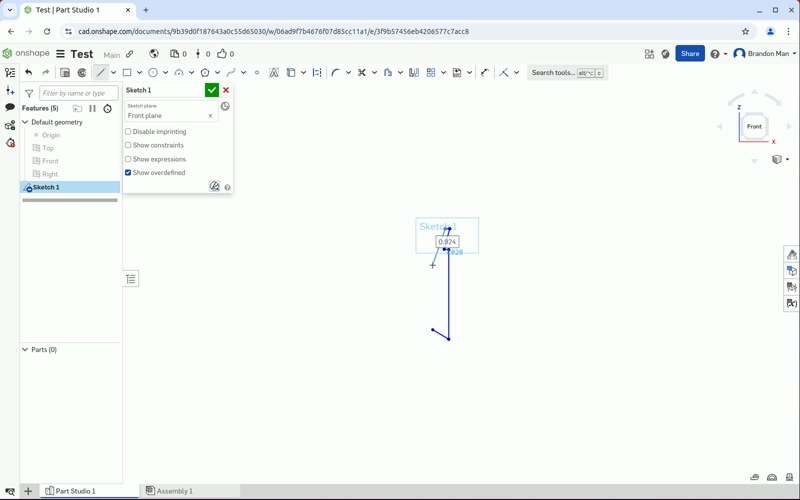
click(432, 264)
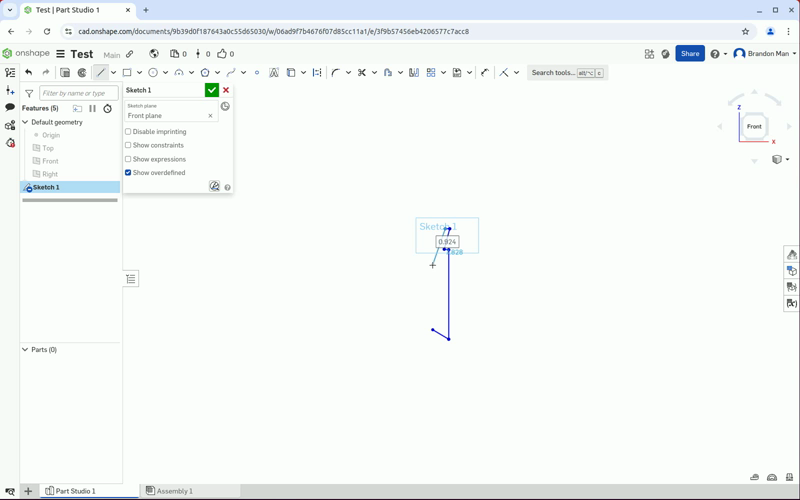
key_up(shift)
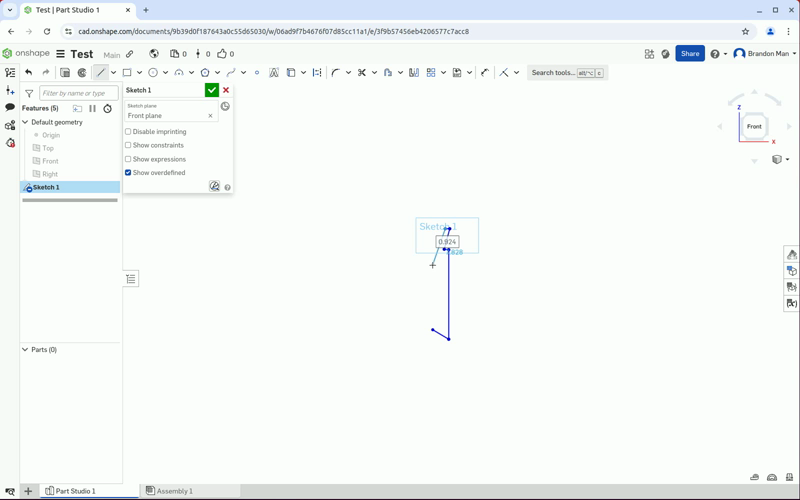
key_down(shift)
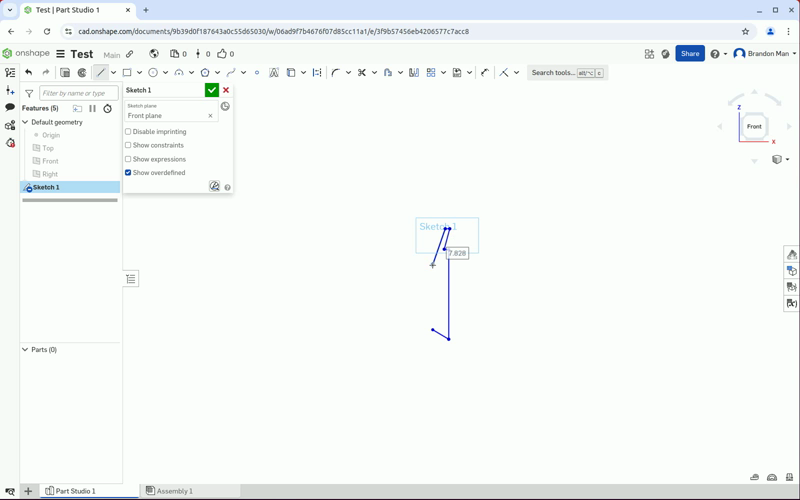
mouse_move(432, 329)
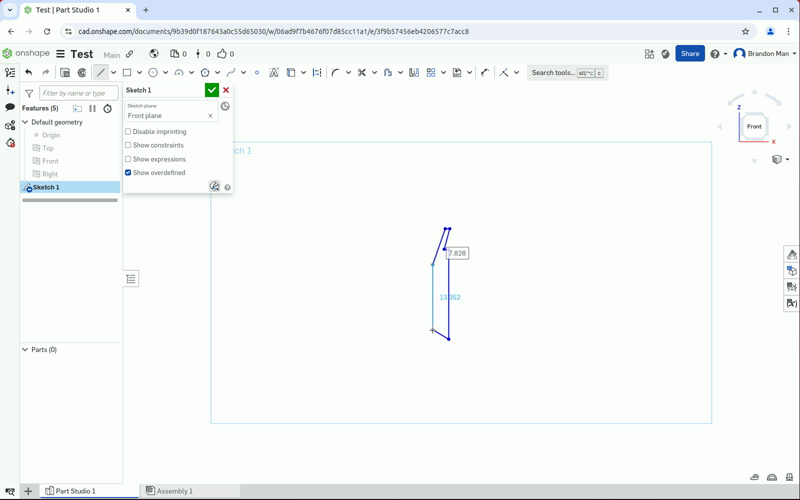
key_up(shift)
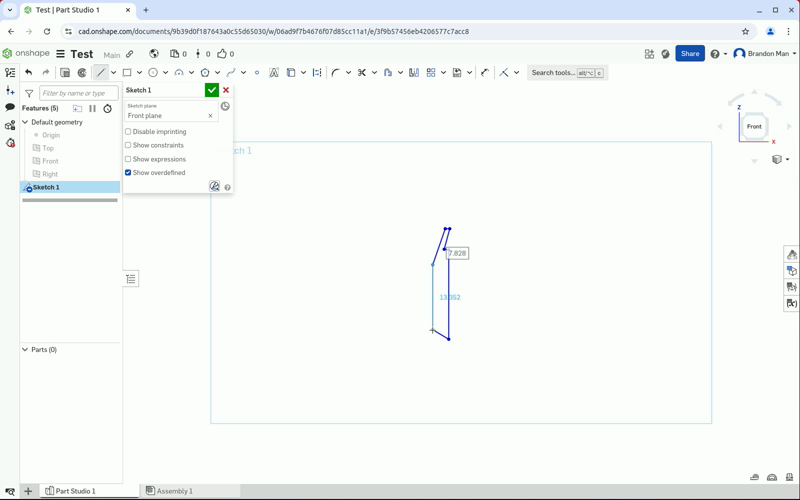
click(432, 329)
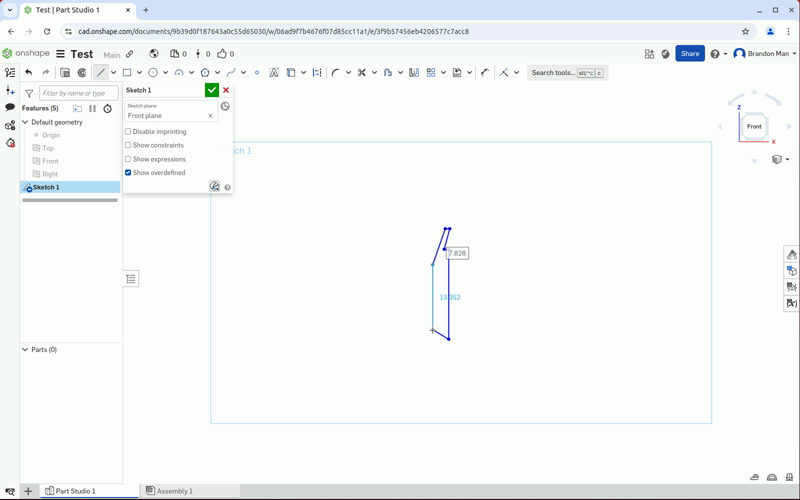
key(esc)
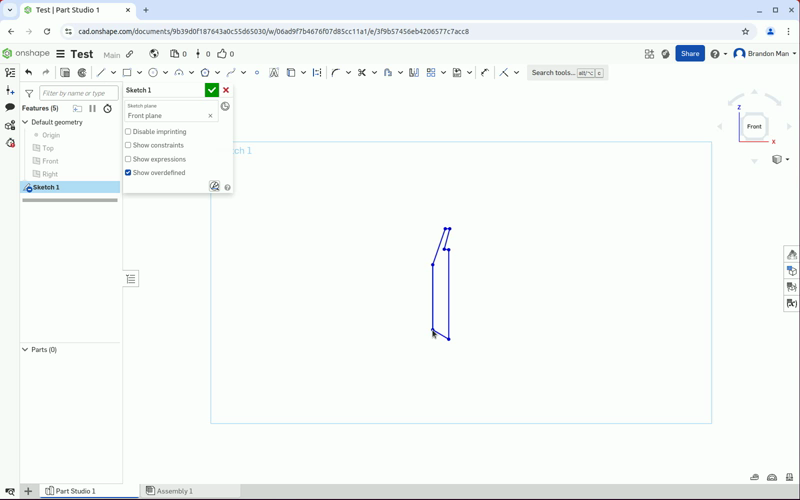
mouse_move(435, 329)
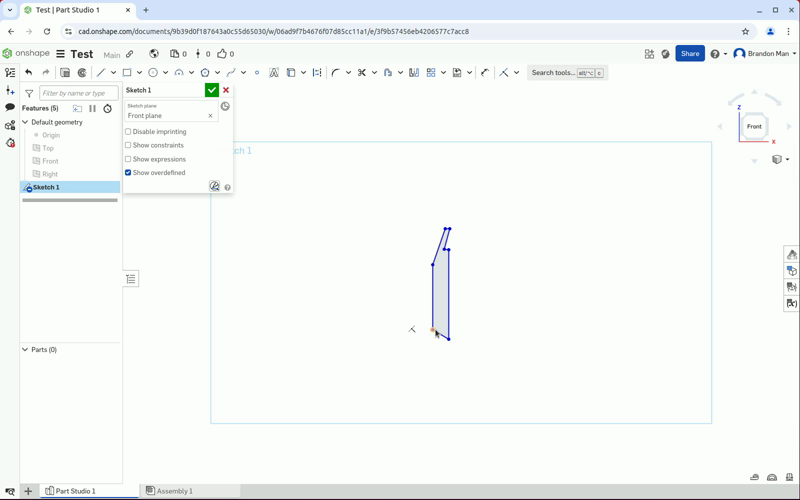
scroll(6)
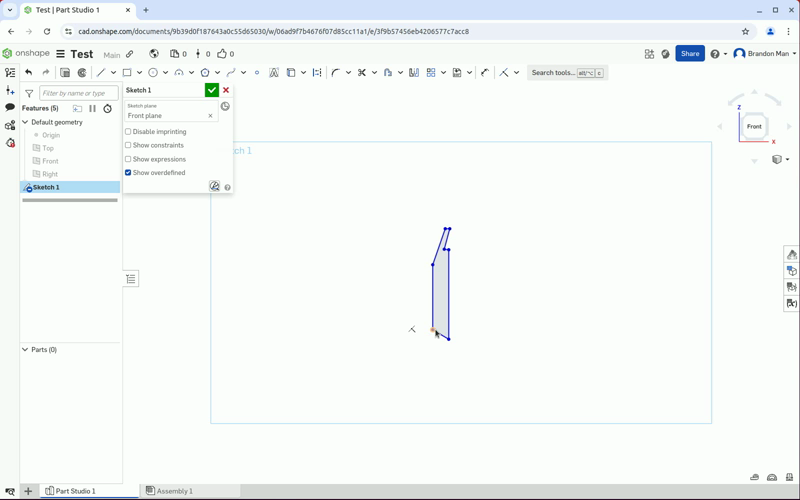
scroll(6)
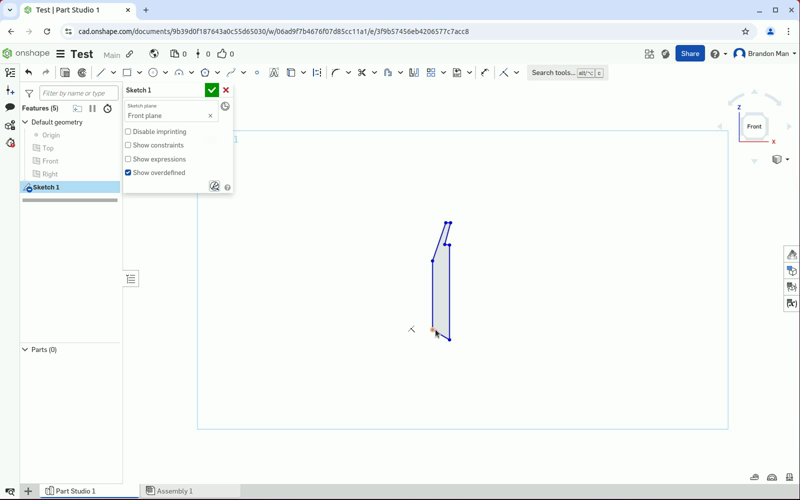
scroll(6)
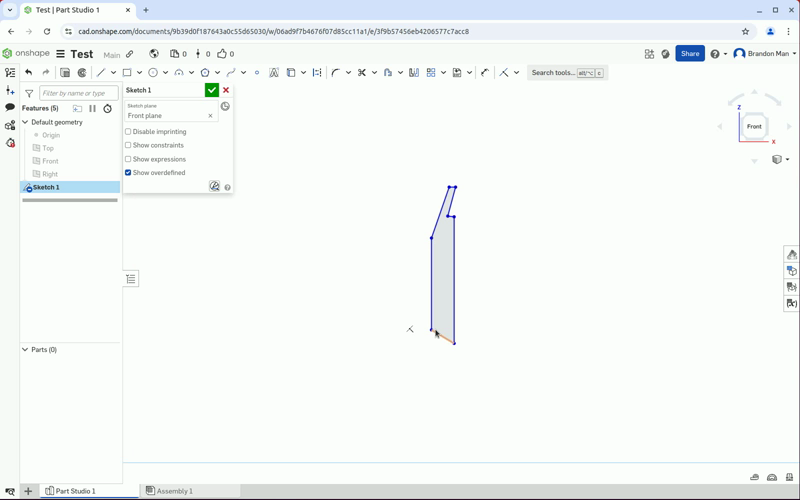
scroll(6)
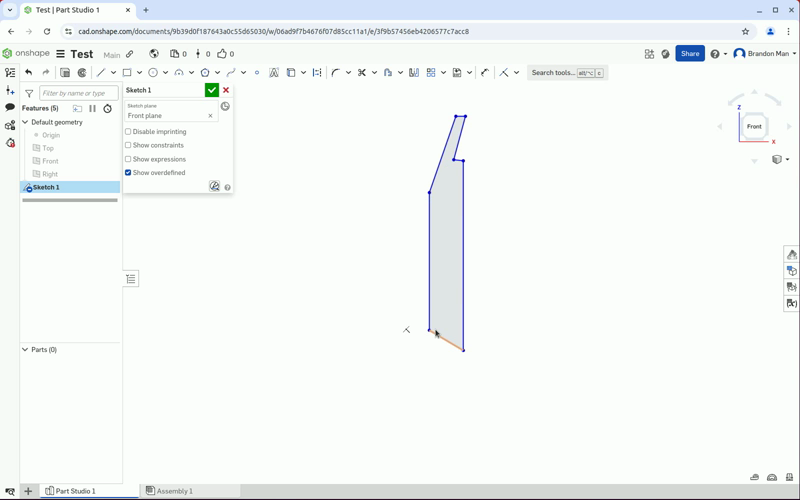
scroll(6)
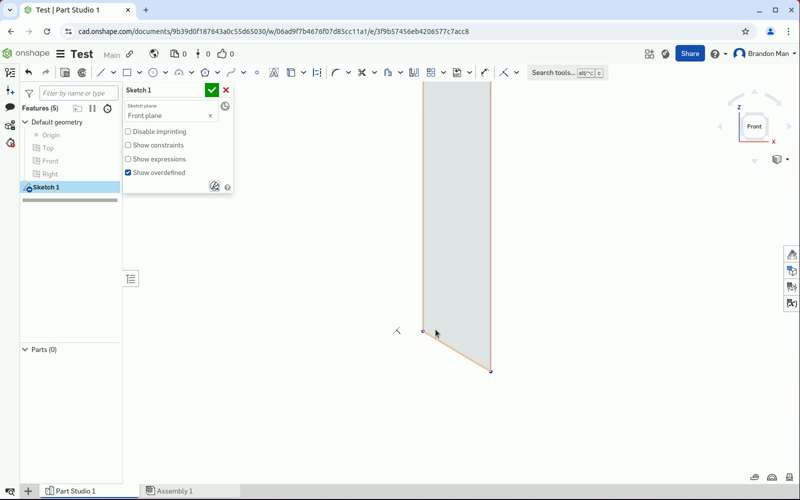
scroll(6)
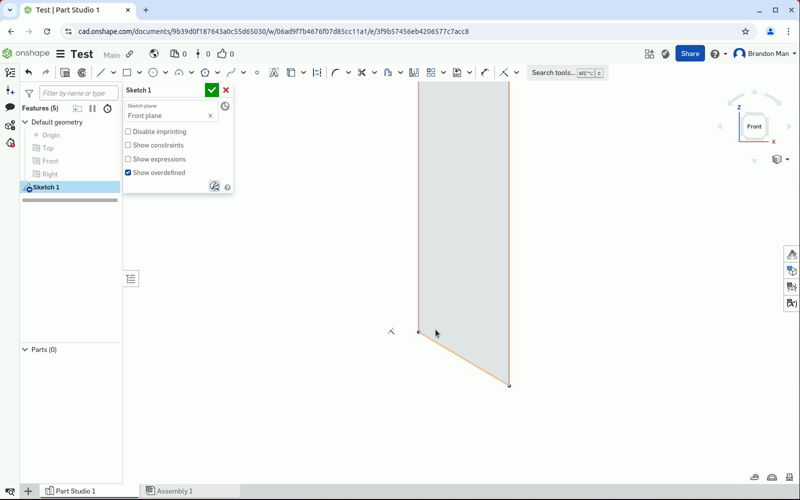
scroll(6)
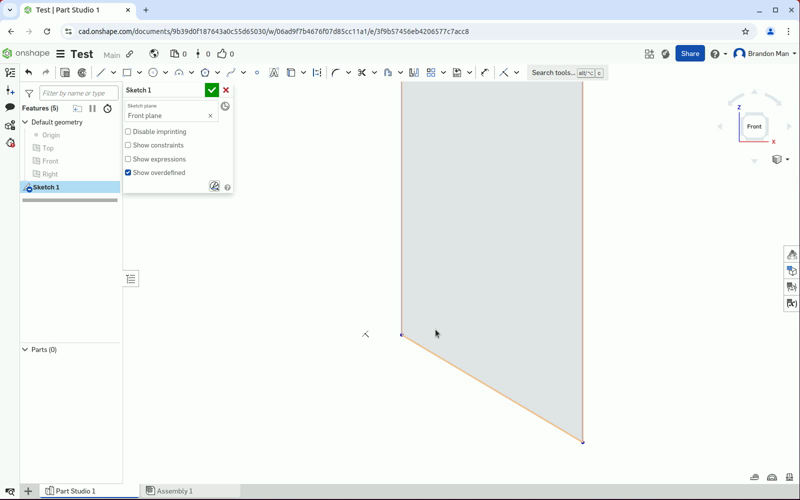
click(435, 329)
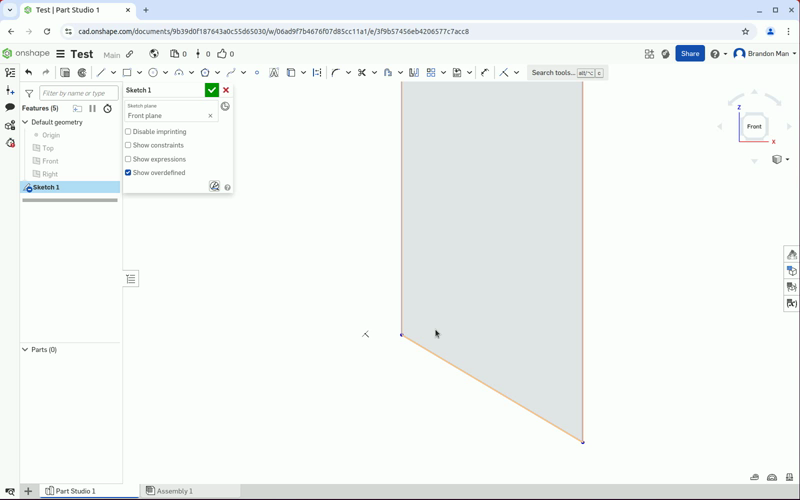
scroll(-6)
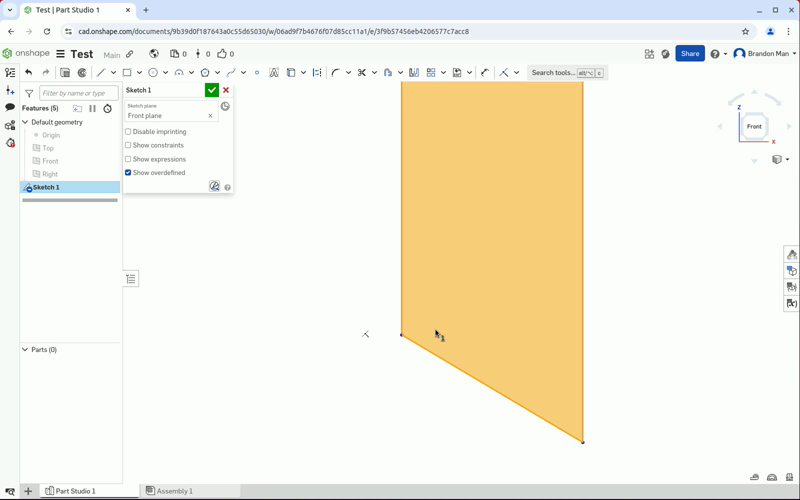
scroll(-6)
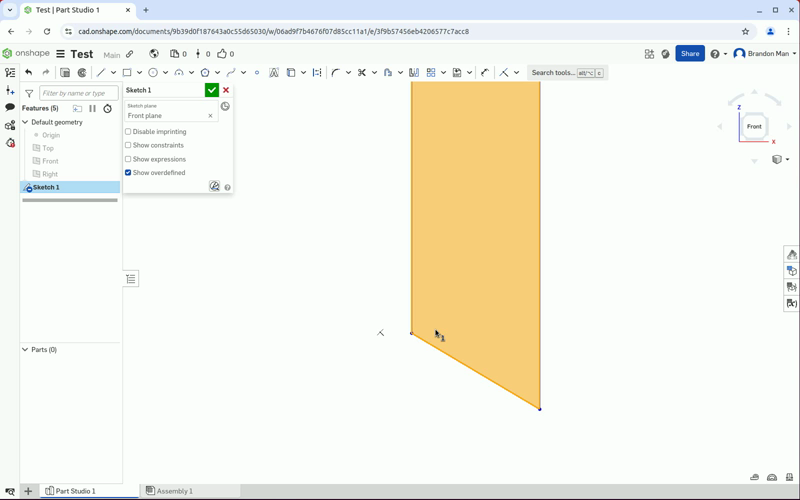
scroll(-6)
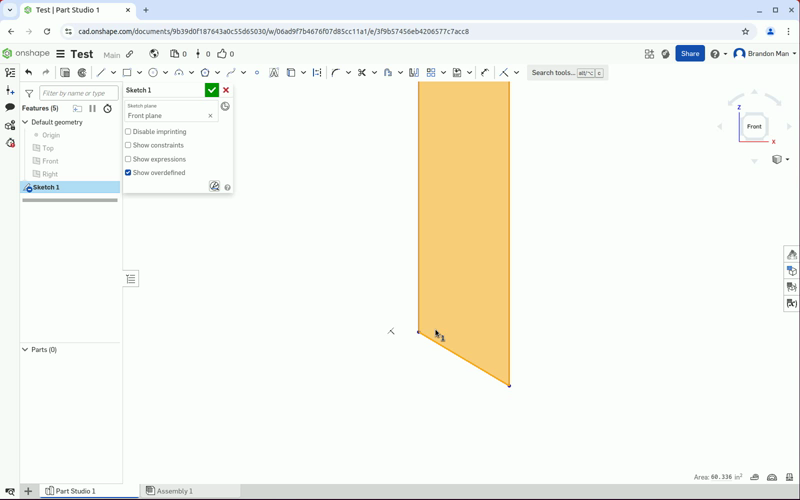
scroll(-6)
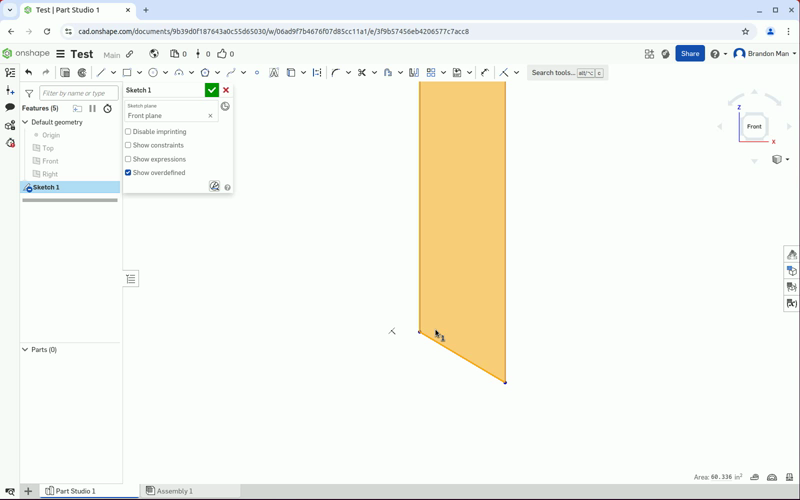
scroll(-6)
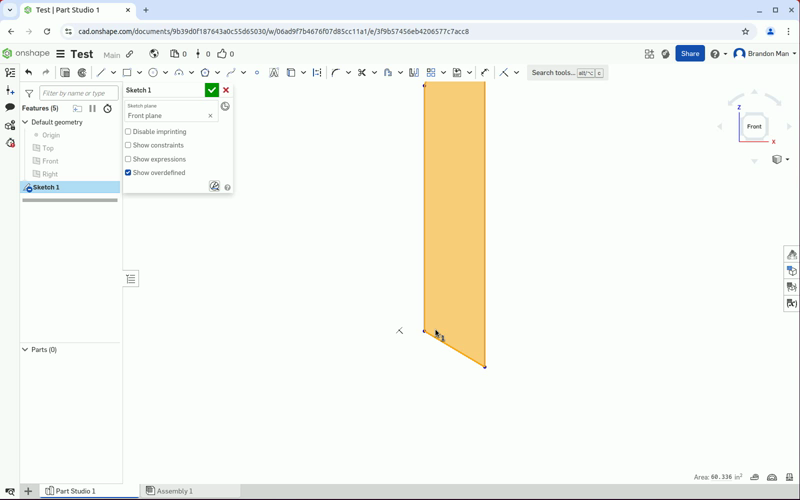
scroll(-6)
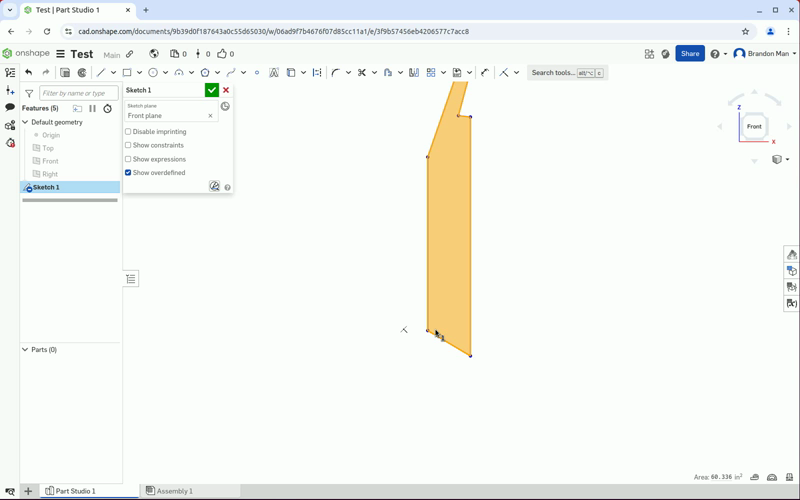
scroll(-6)
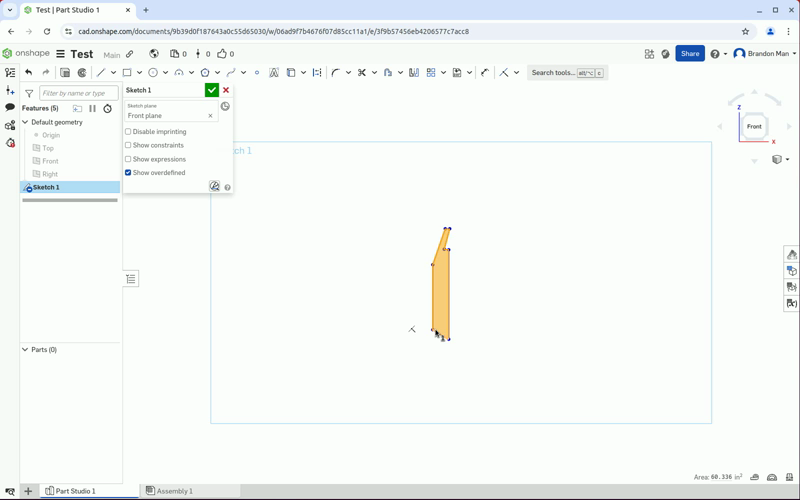
mouse_move(73, 352)
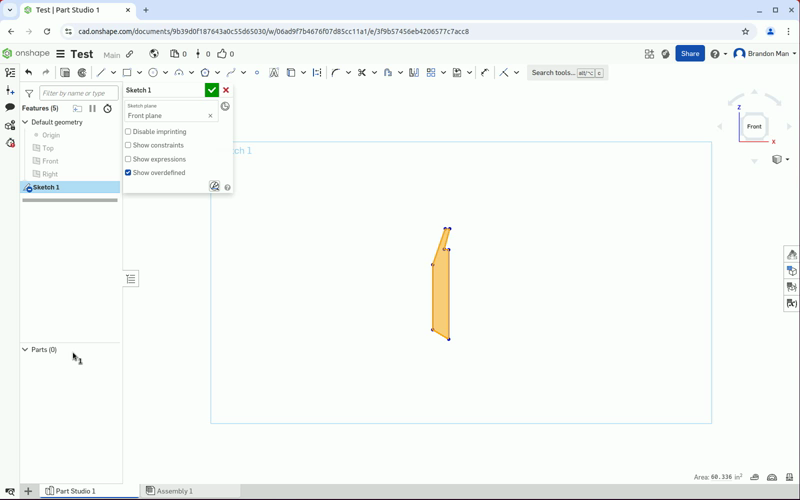
key(shift+y)
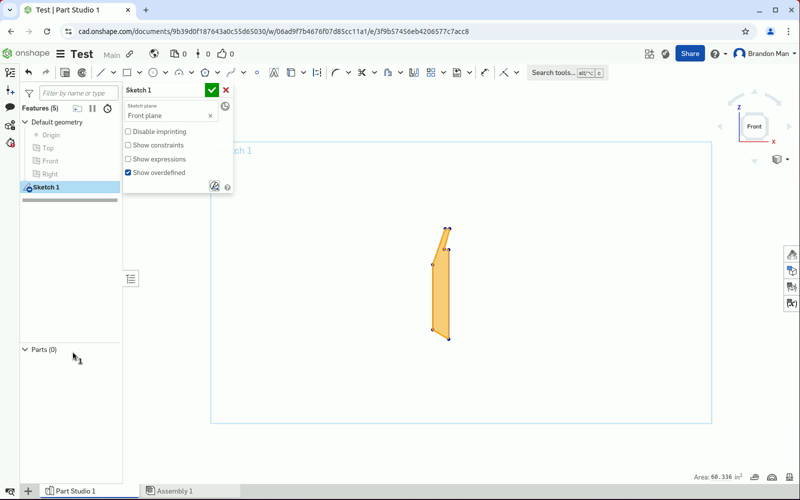
key(shift+e)
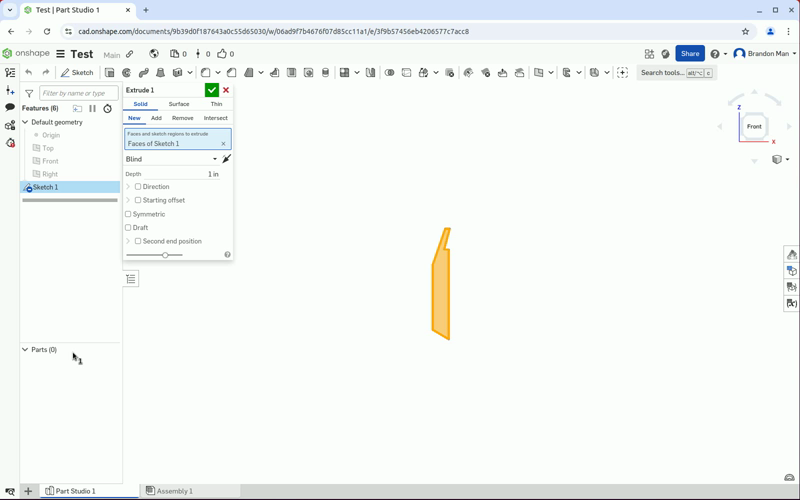
mouse_move(143, 106)
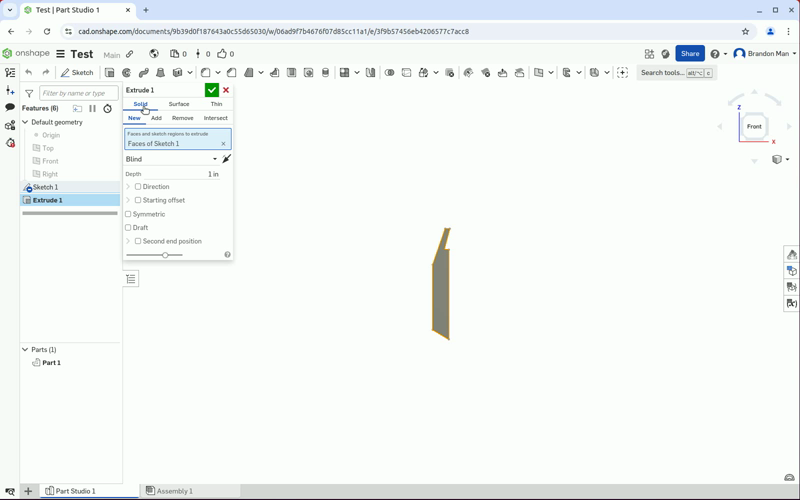
click(143, 106)
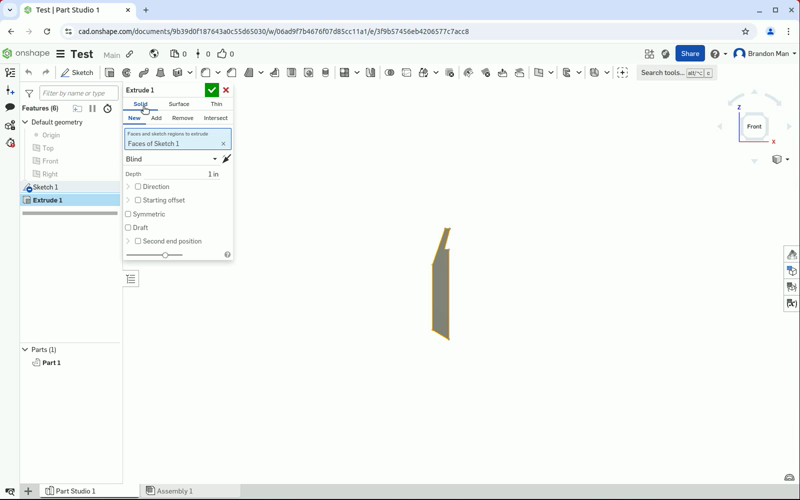
mouse_move(137, 120)
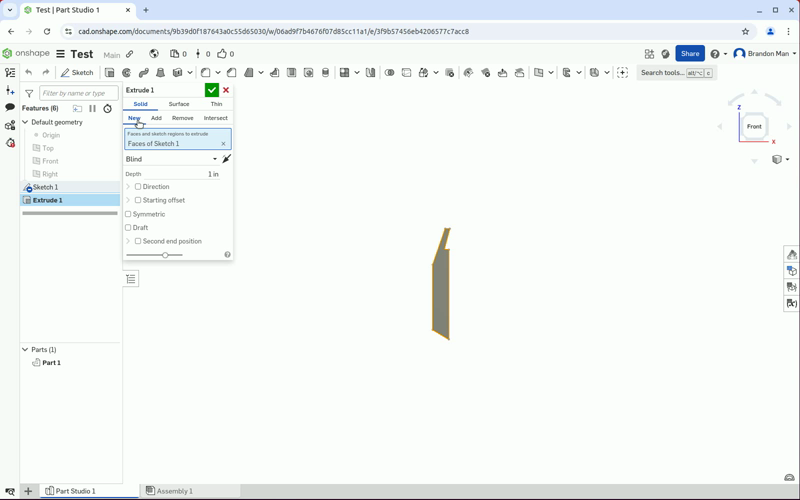
click(137, 120)
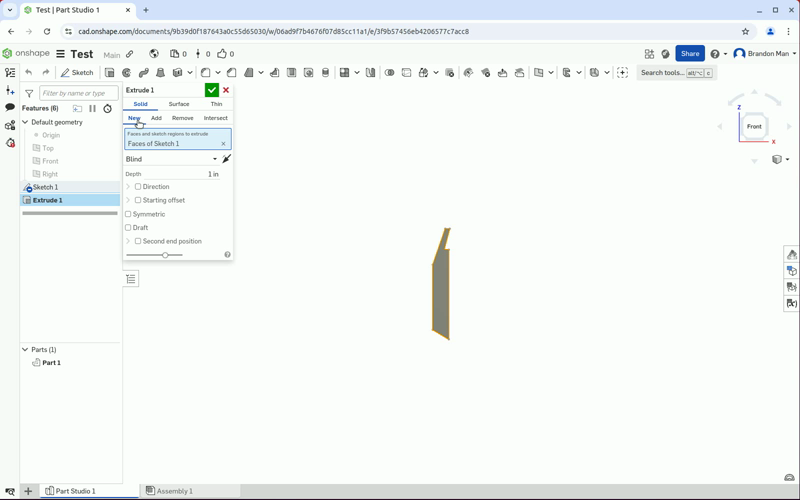
key(tab, 4)
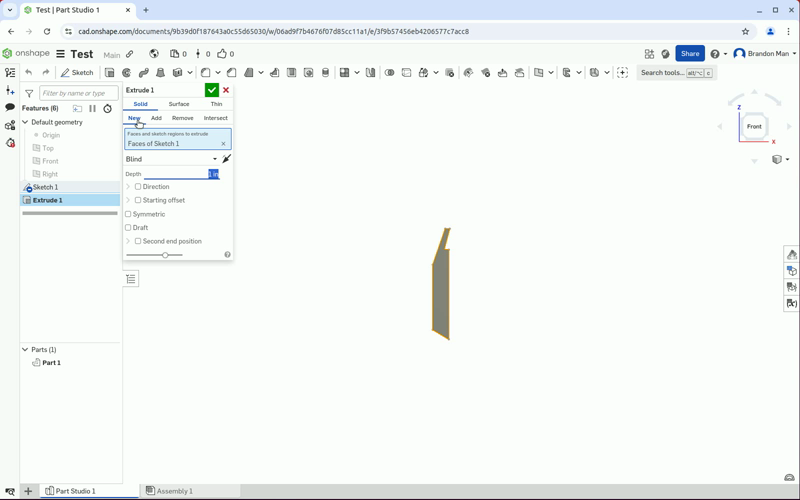
text(0.963)
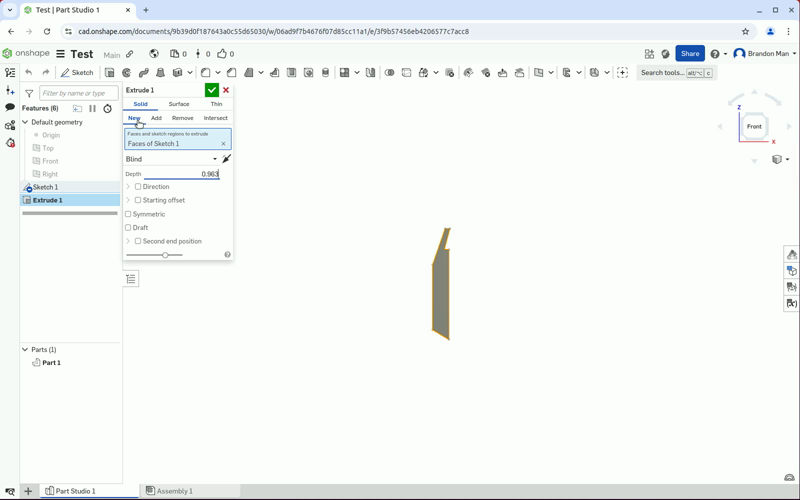
key(enter)
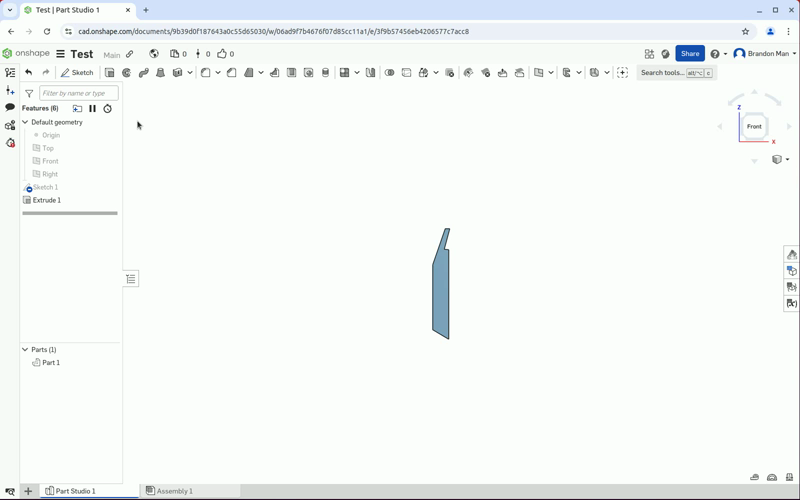
key(shift+h)
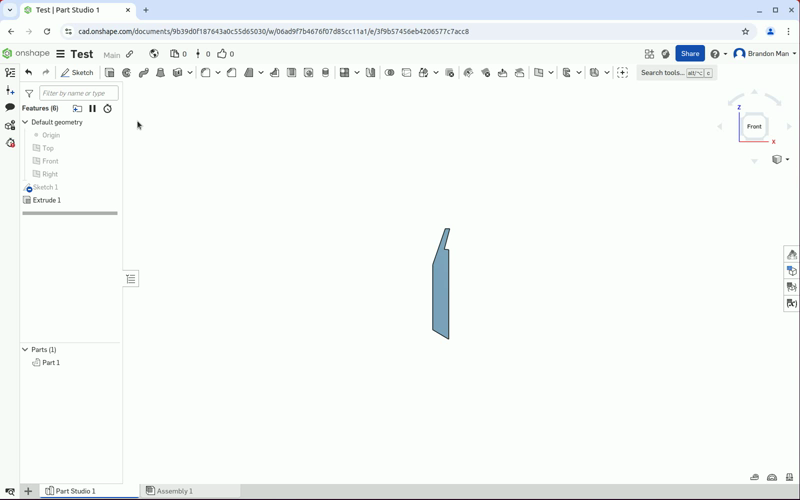
key(shift+h)
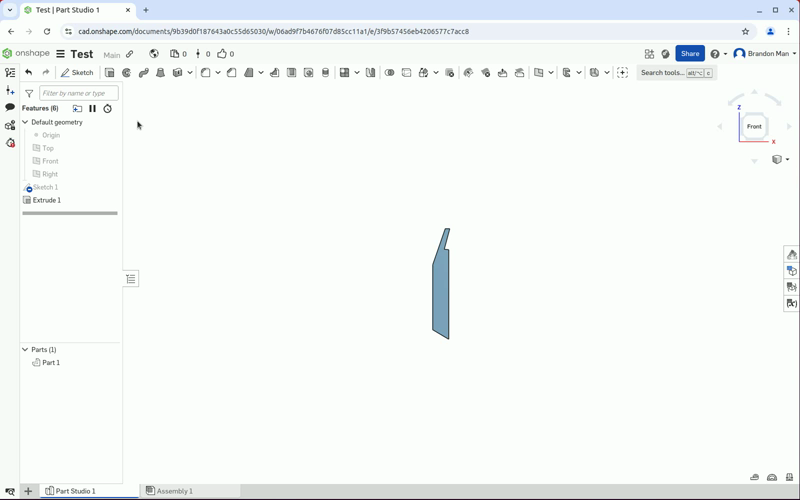
mouse_move(73, 189)
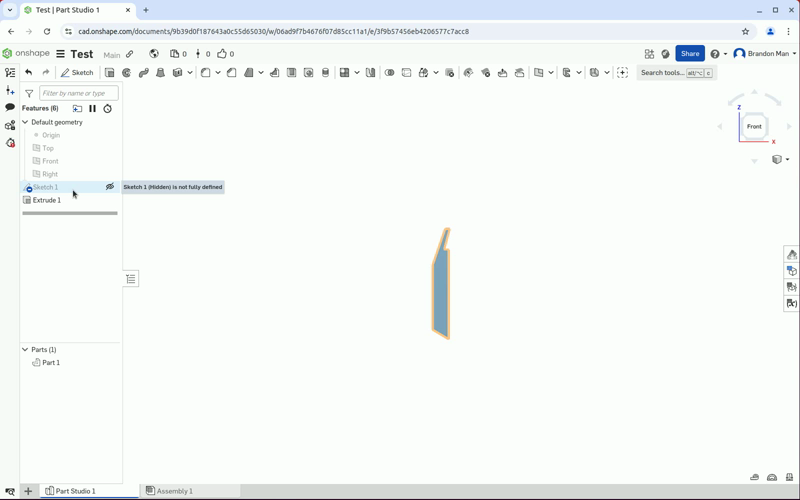
click(73, 189)
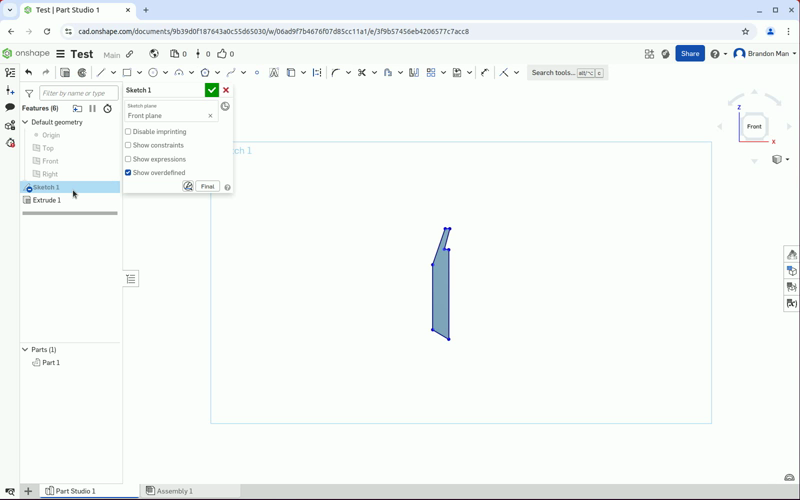
mouse_move(229, 92)
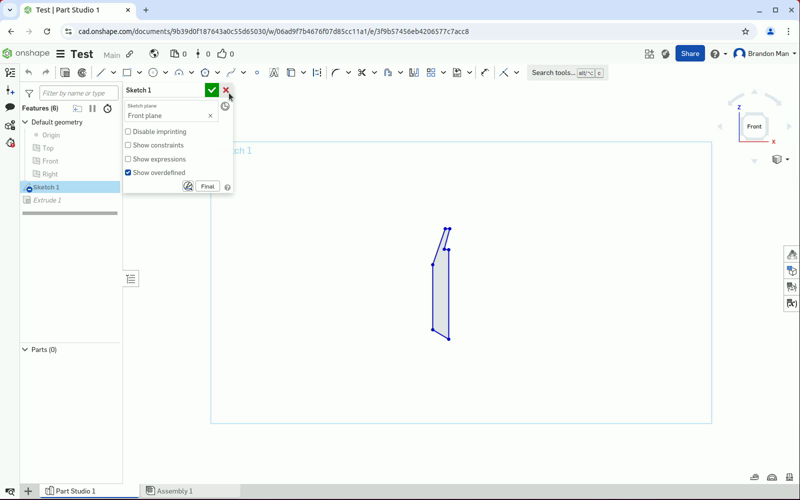
click(229, 92)
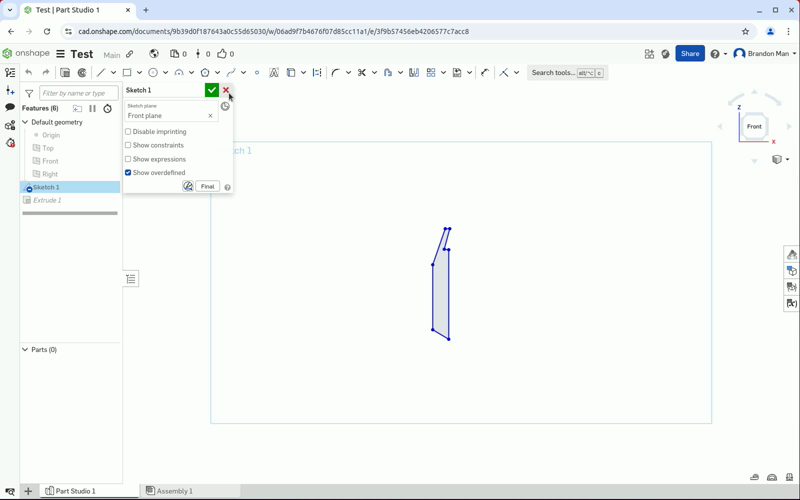
key(shift+s)
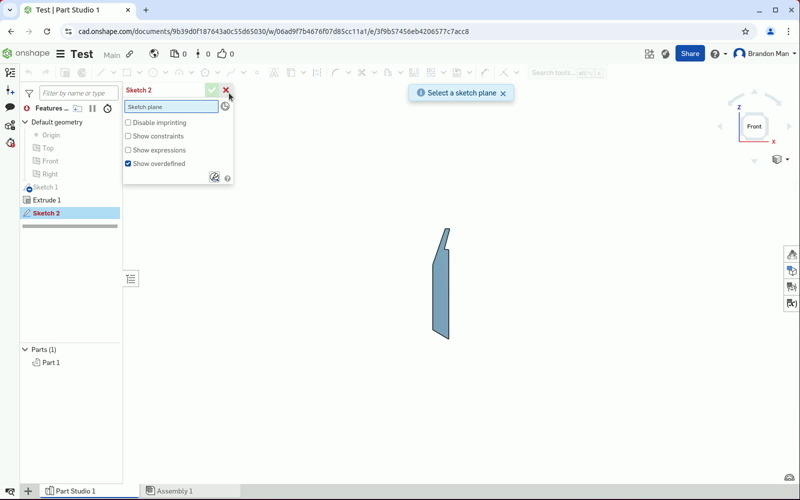
mouse_move(73, 163)
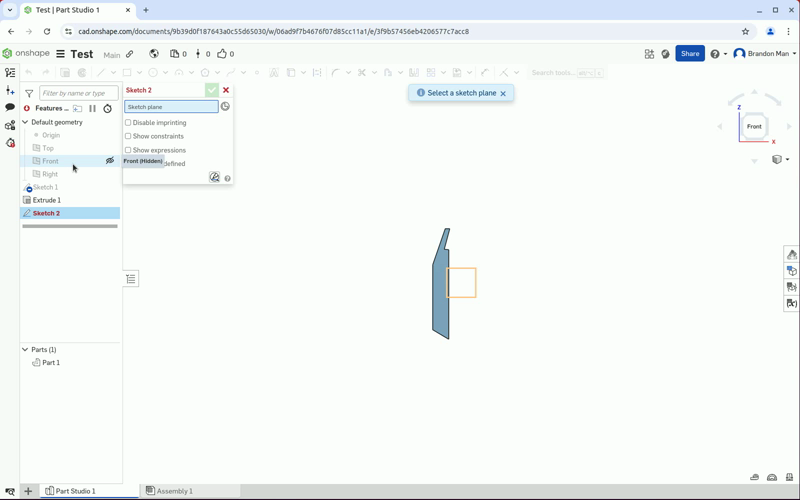
click(73, 163)
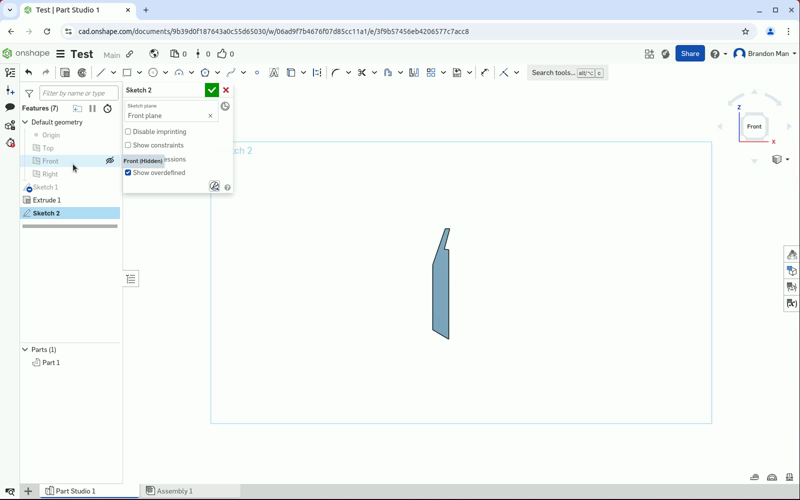
mouse_move(73, 352)
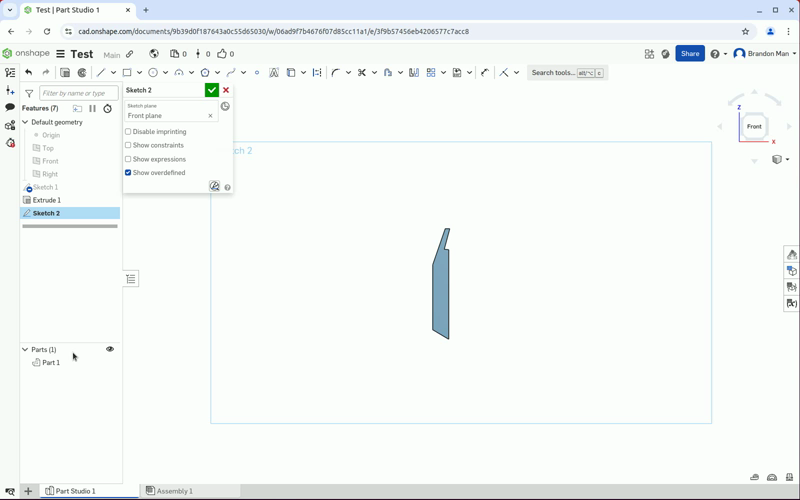
key(y)
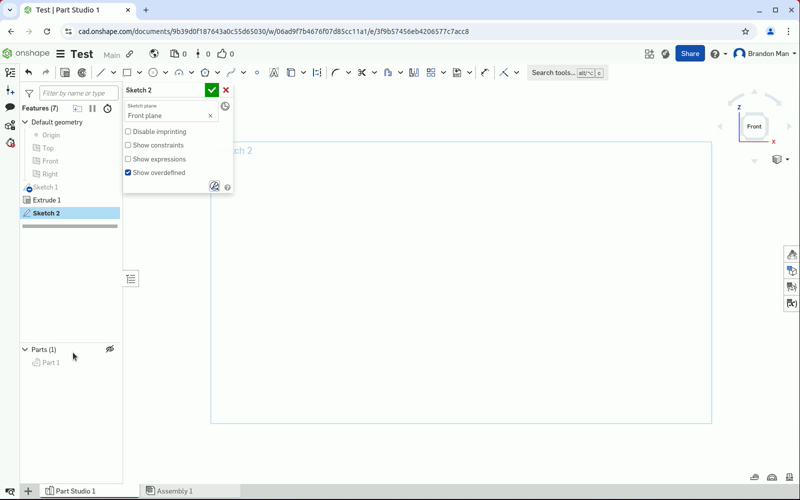
key(l)
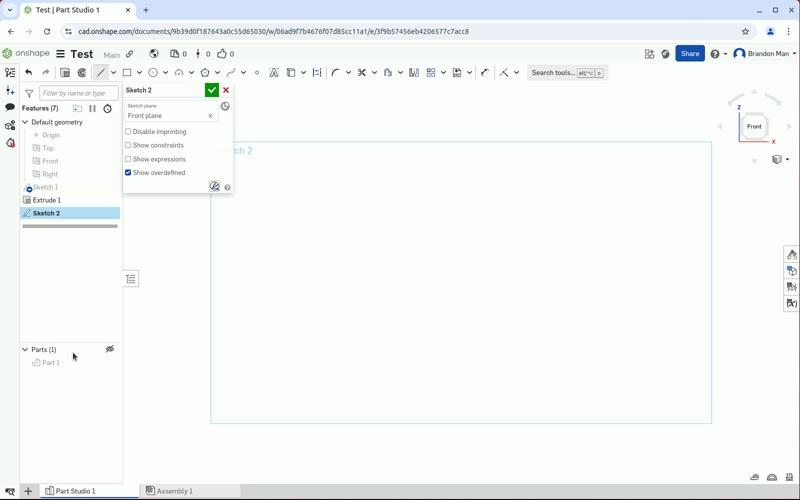
key_down(shift)
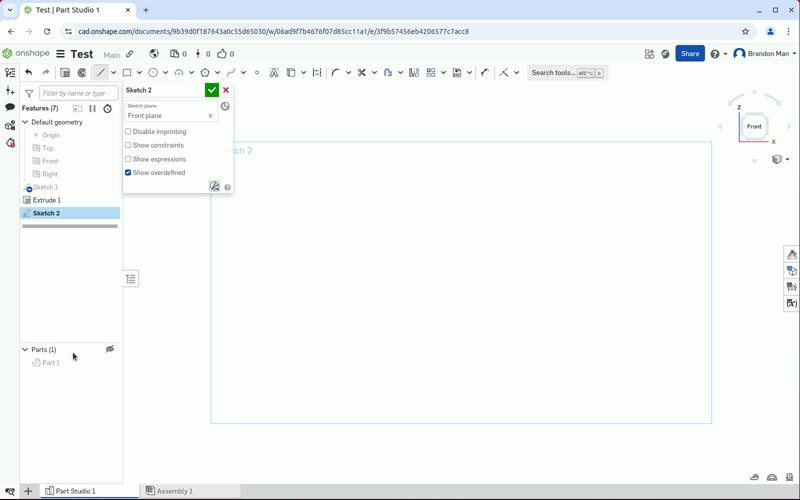
mouse_move(386, 306)
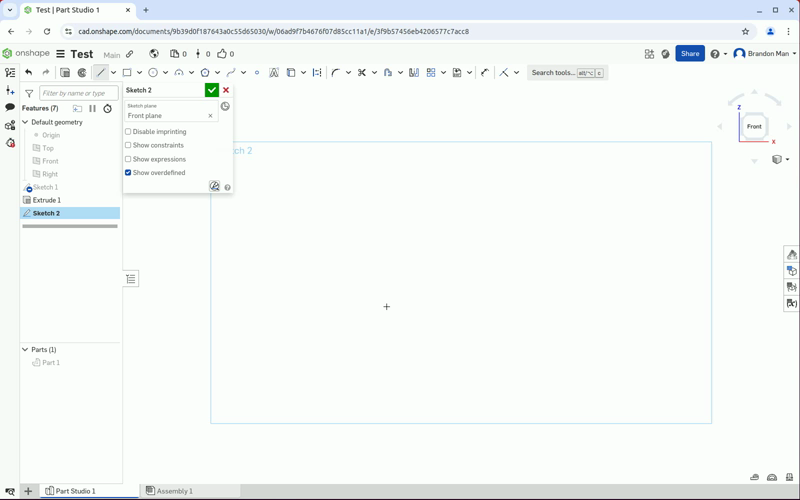
click(386, 306)
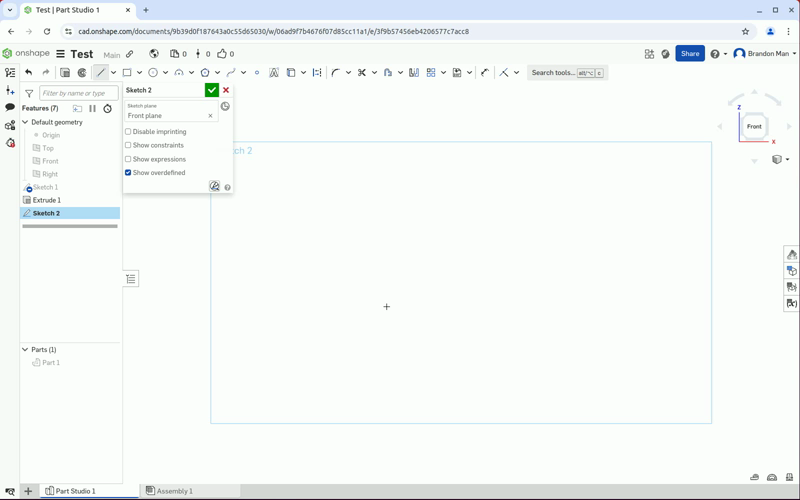
key_up(shift)
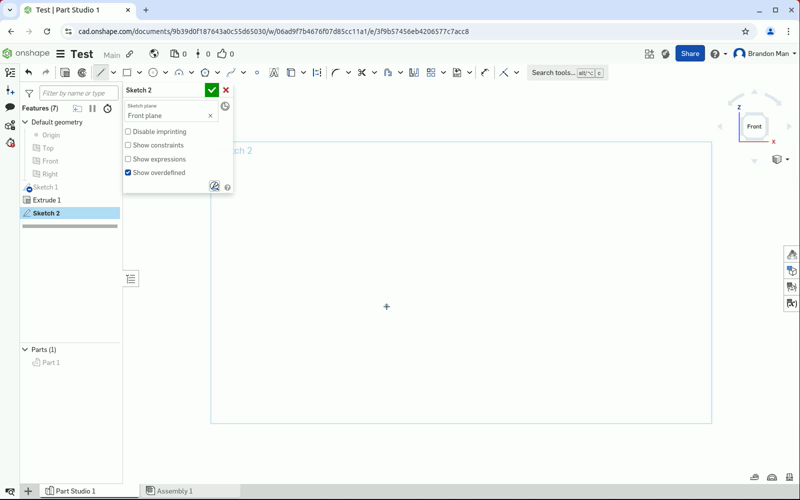
key_down(shift)
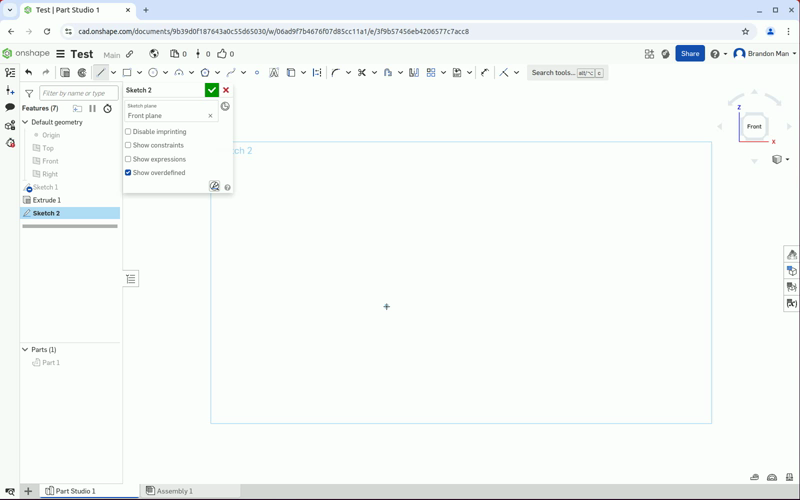
mouse_move(417, 306)
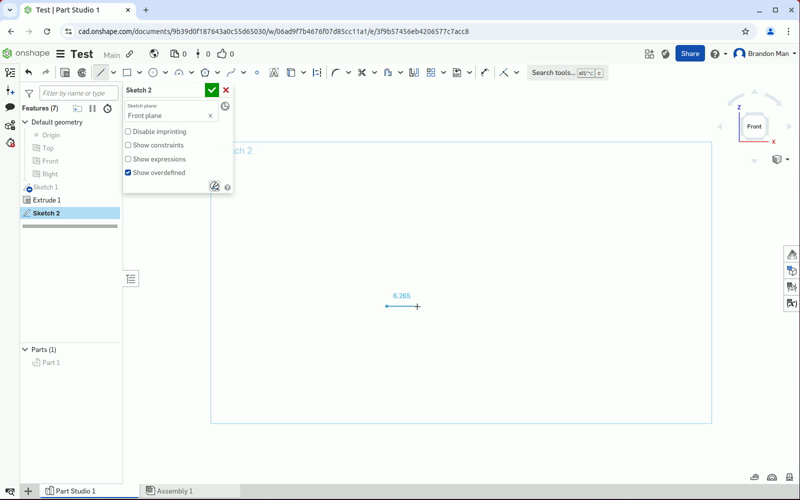
mouse_move(405, 306)
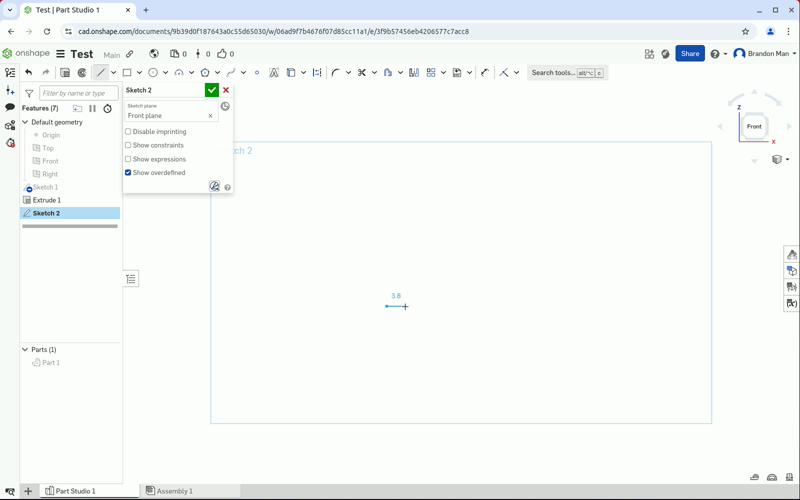
click(405, 306)
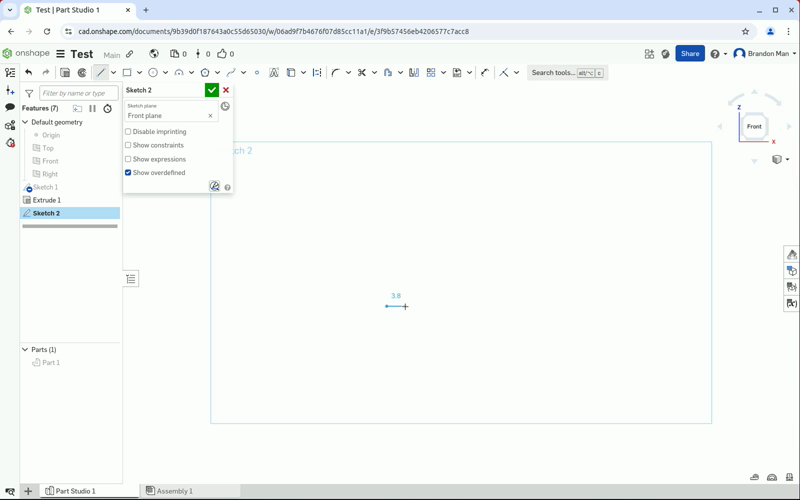
key_up(shift)
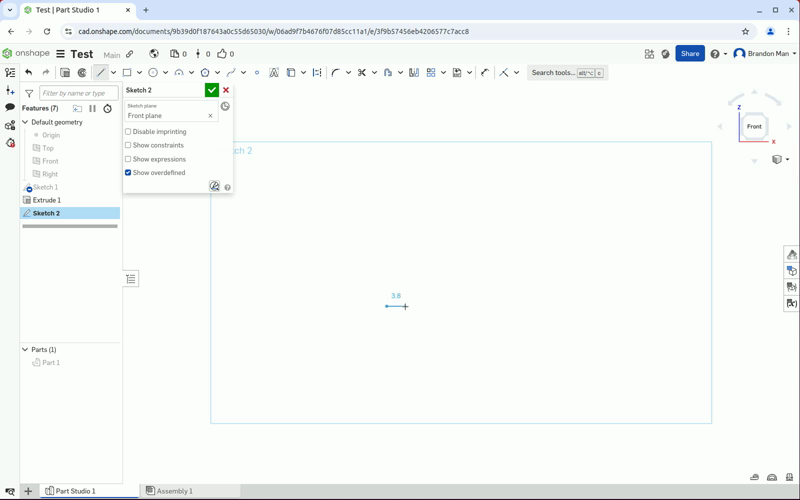
key_down(shift)
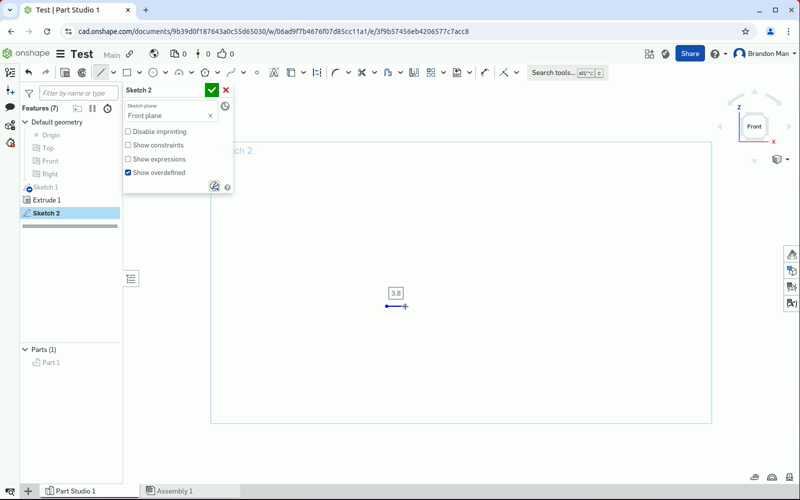
mouse_move(435, 306)
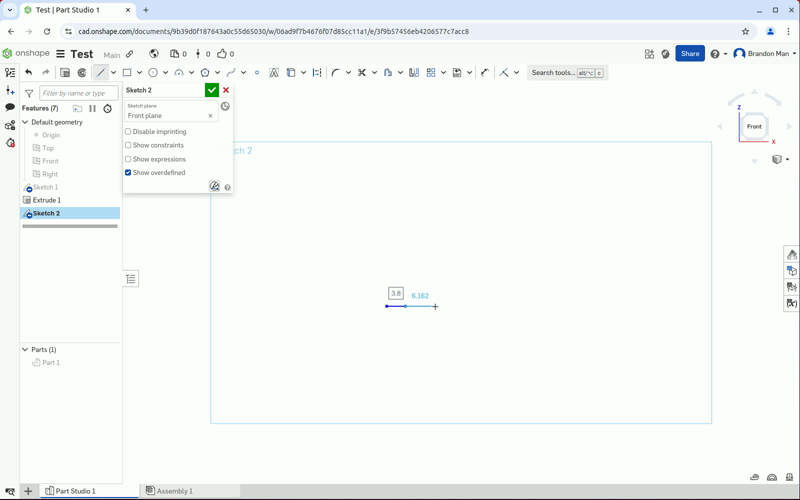
mouse_move(428, 256)
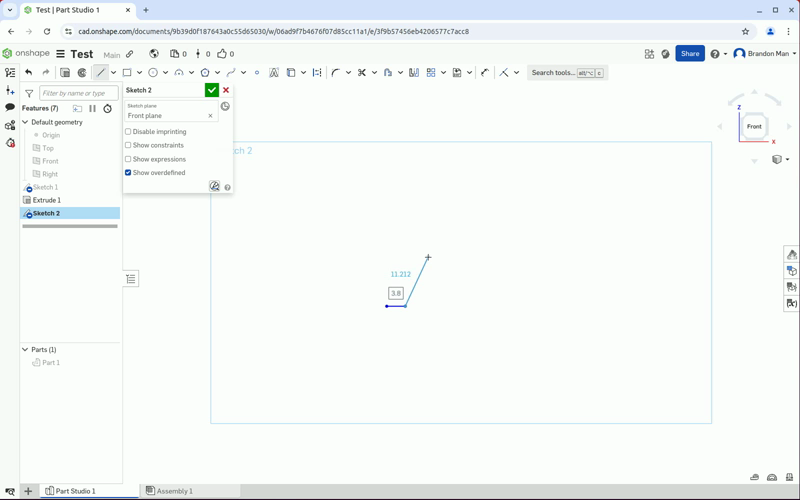
click(428, 256)
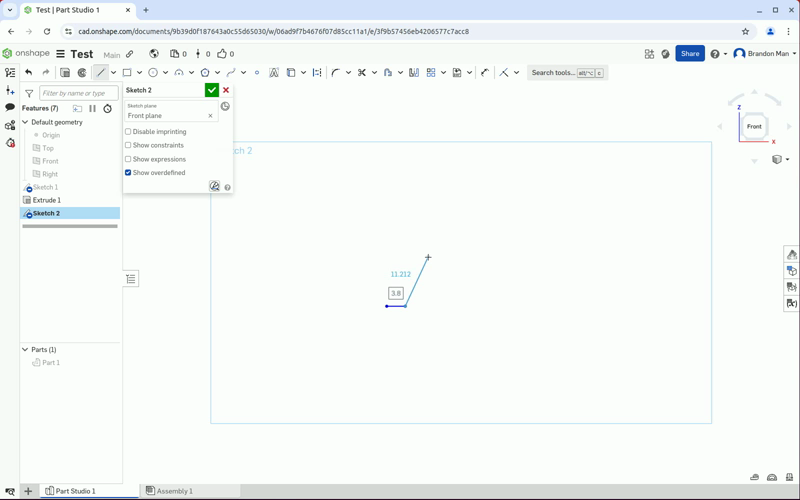
key_up(shift)
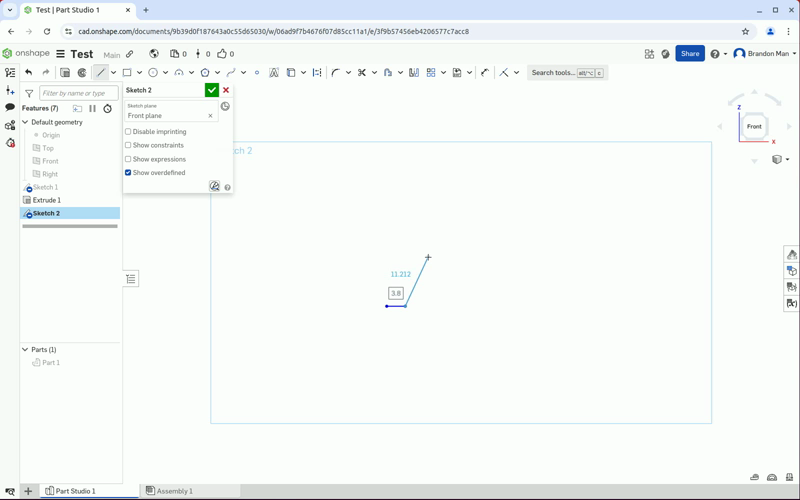
key_down(shift)
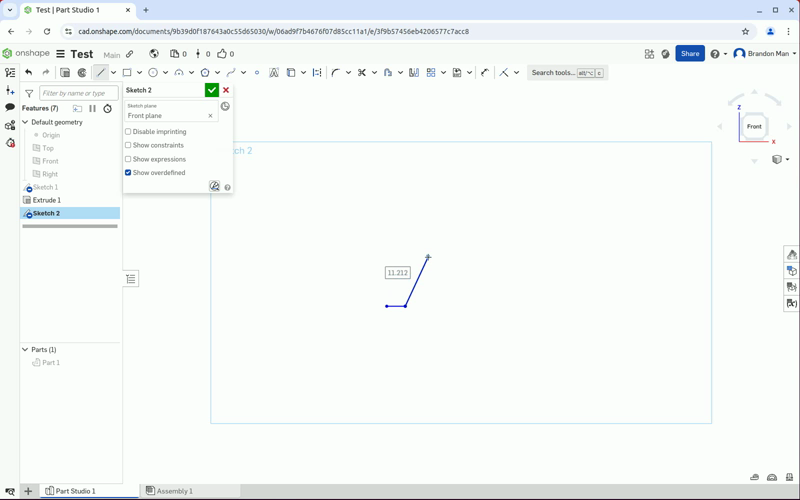
mouse_move(458, 256)
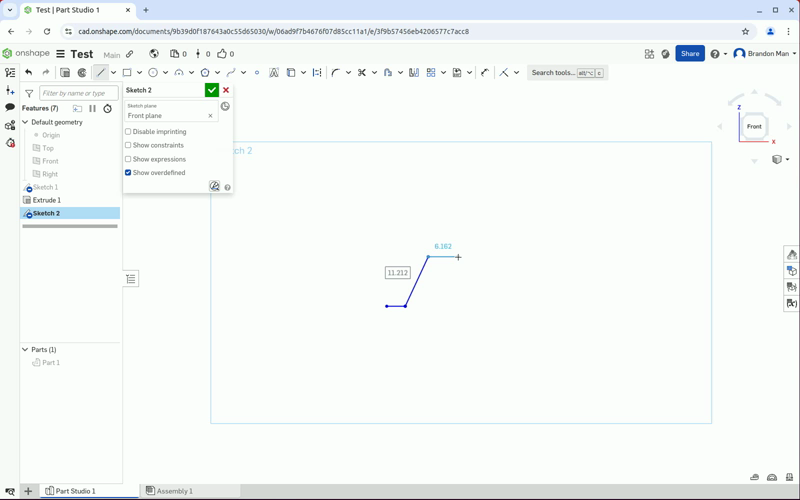
mouse_move(410, 256)
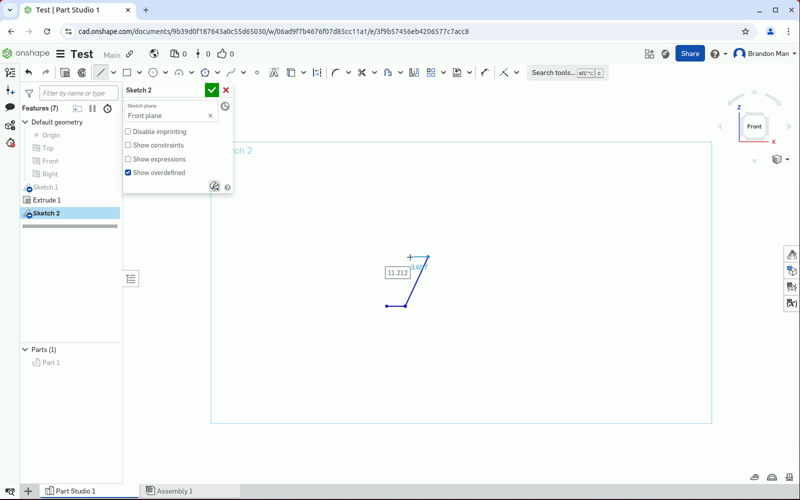
click(410, 256)
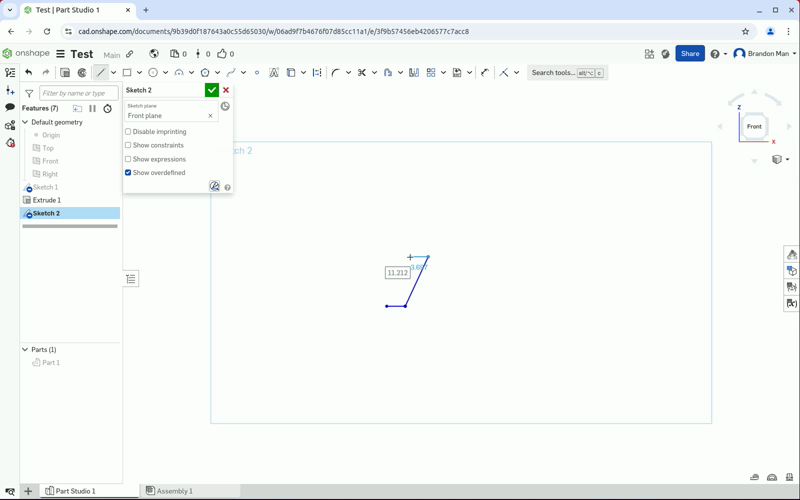
key_up(shift)
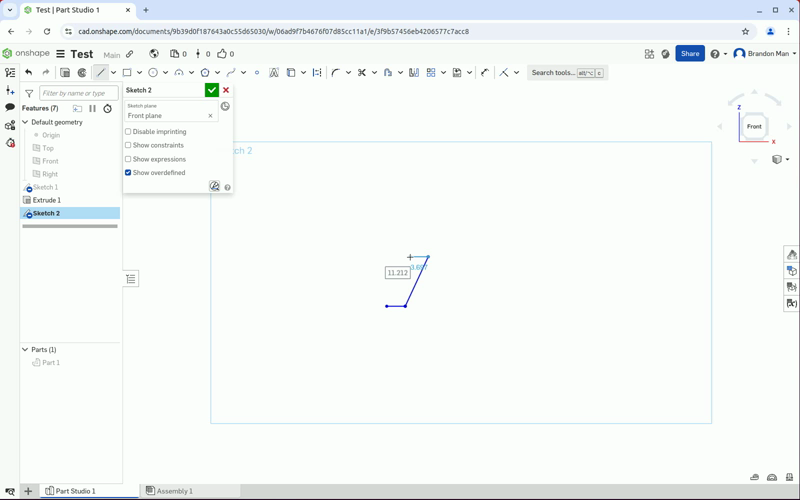
mouse_move(440, 256)
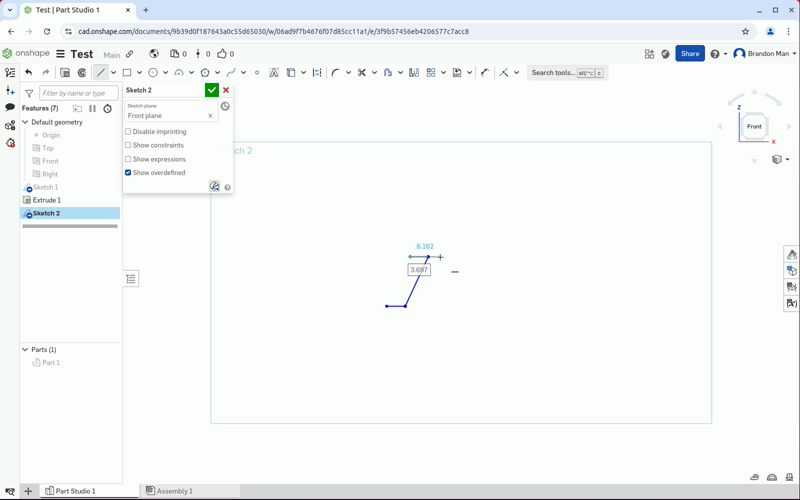
key_down(shift)
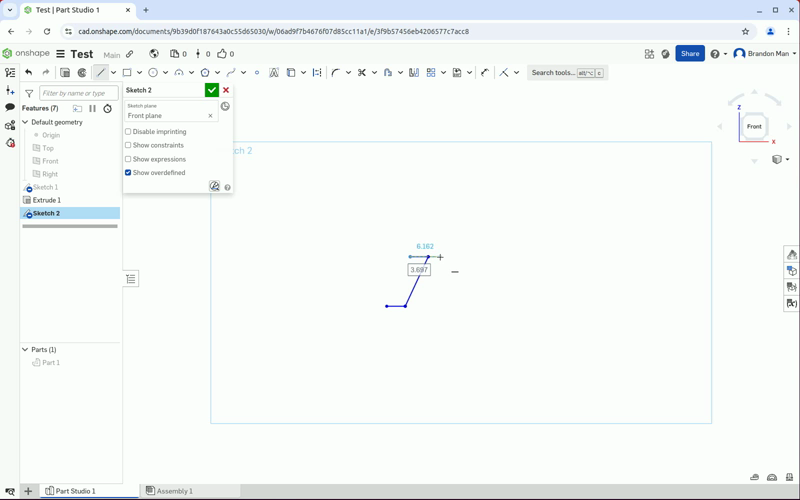
mouse_move(386, 306)
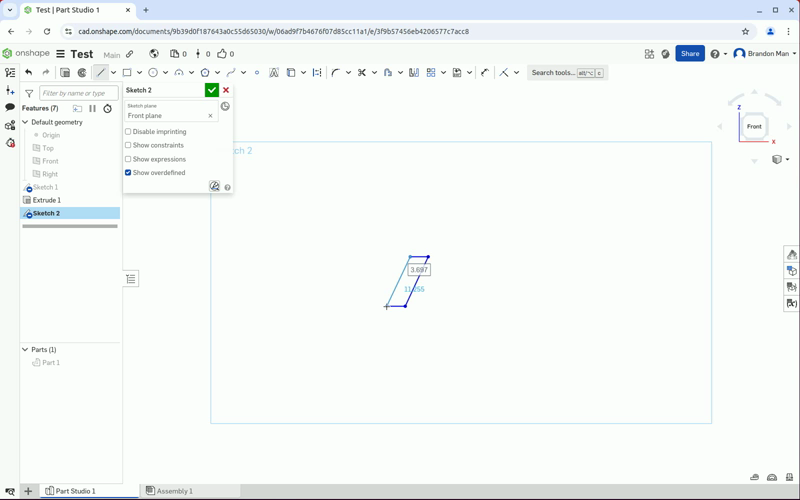
key_up(shift)
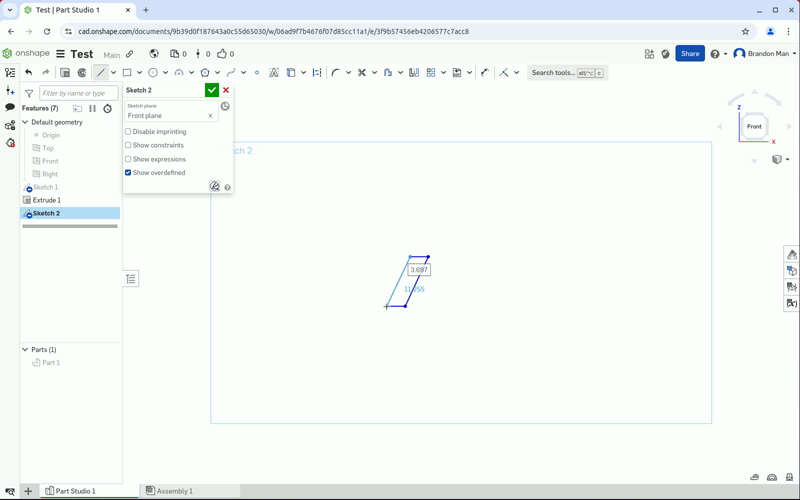
click(386, 306)
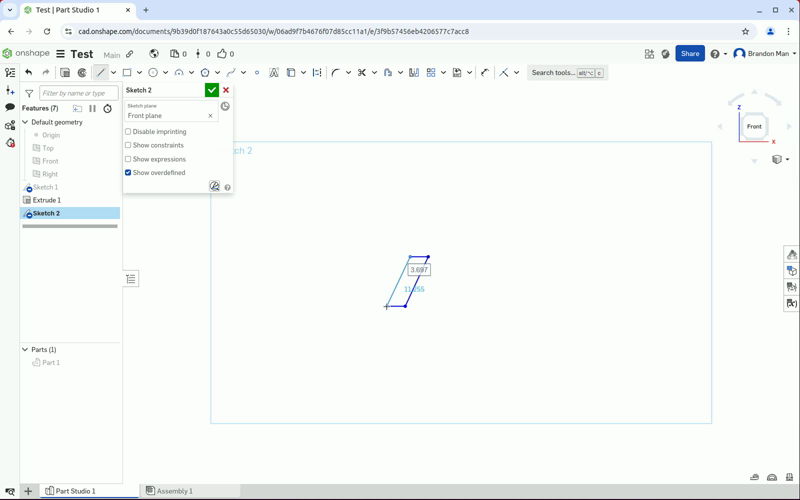
key(esc)
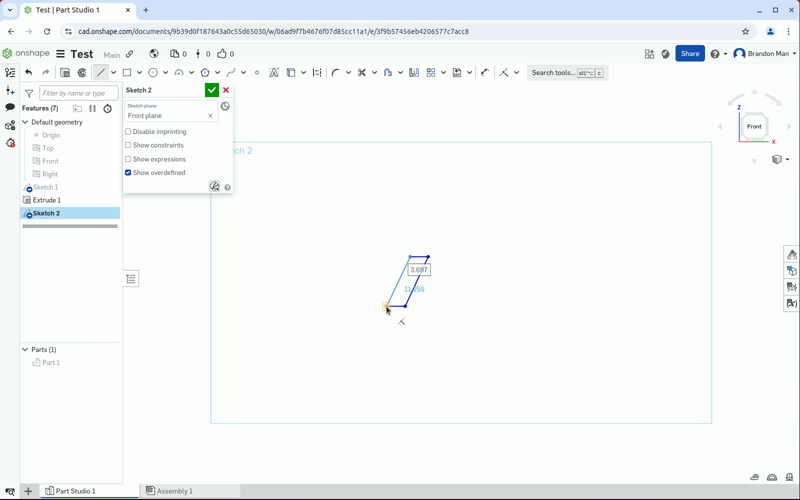
key(c)
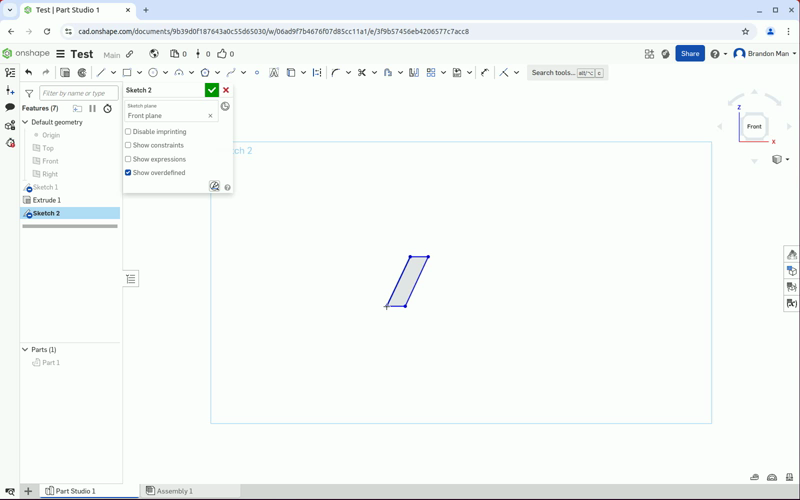
key_down(shift)
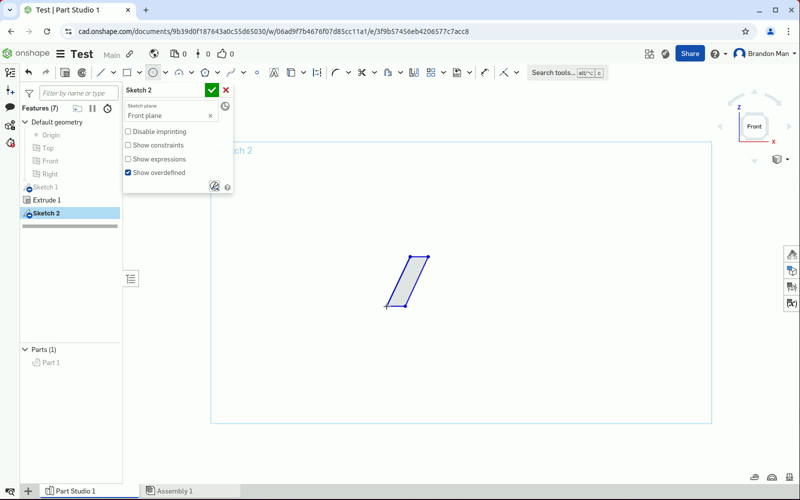
mouse_move(412, 258)
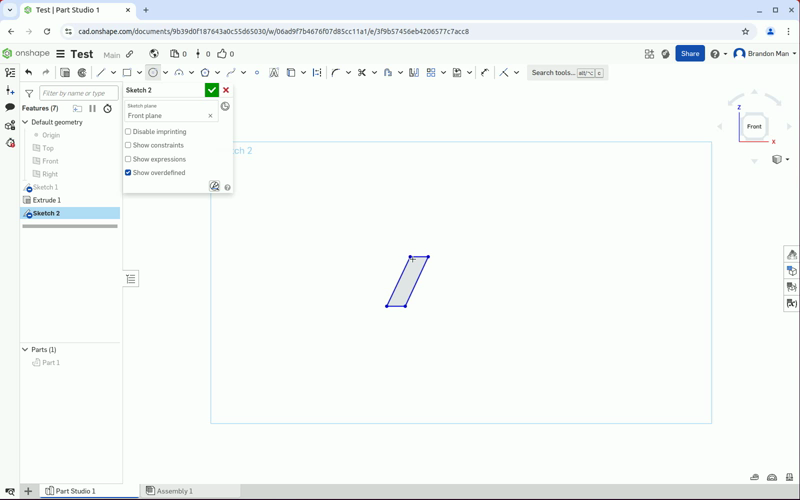
scroll(6)
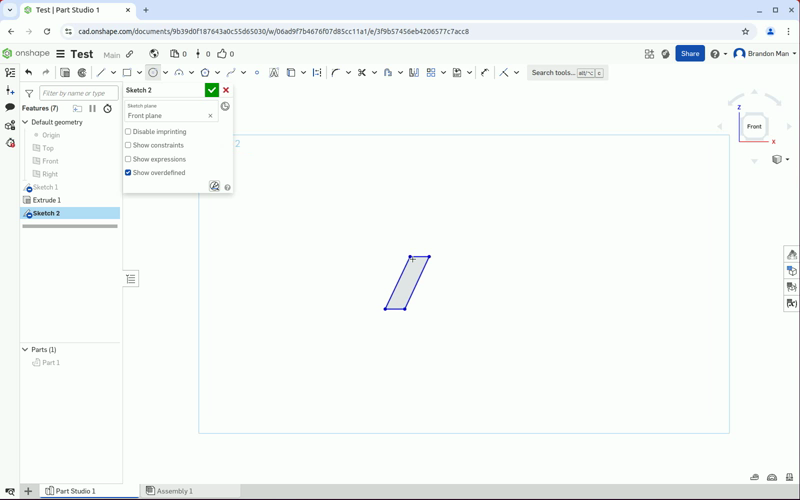
scroll(6)
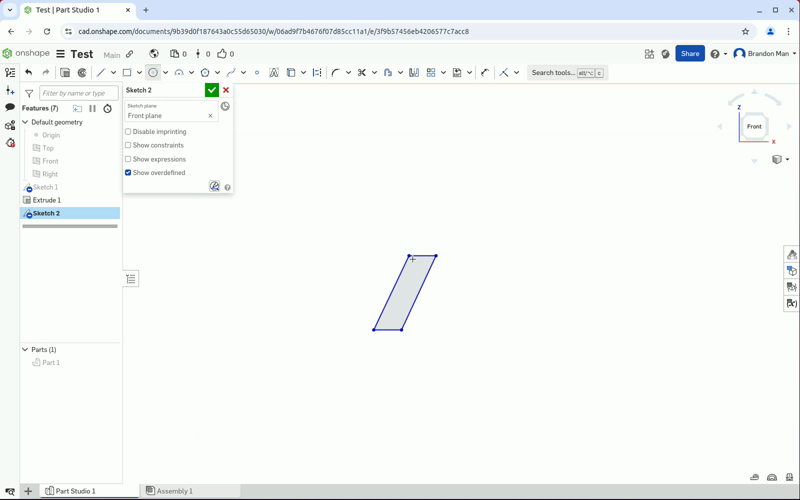
scroll(6)
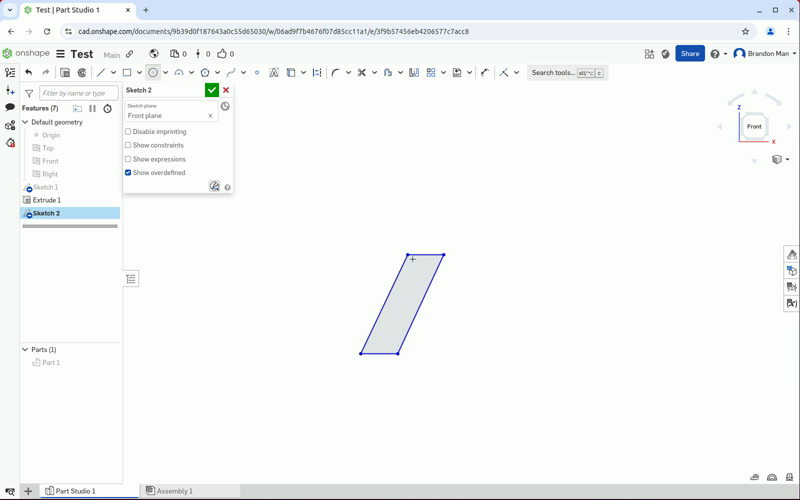
scroll(6)
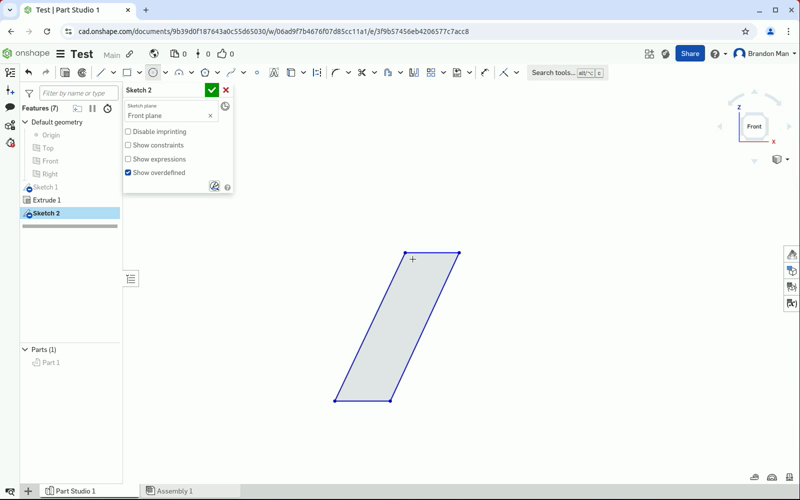
scroll(6)
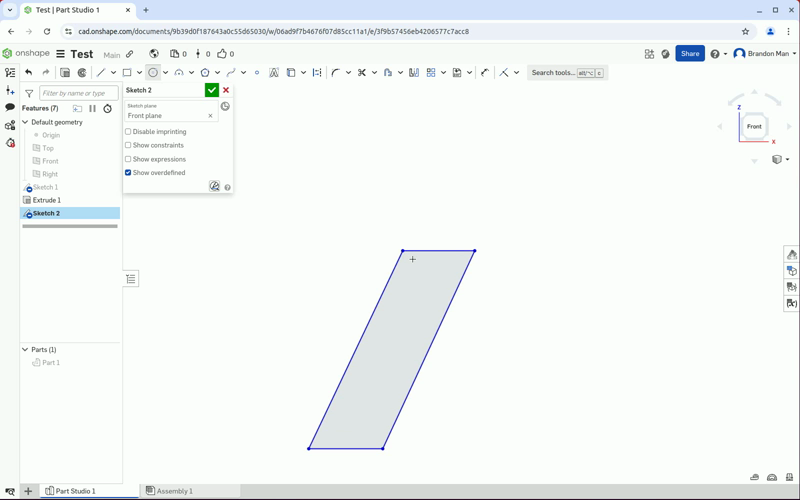
scroll(6)
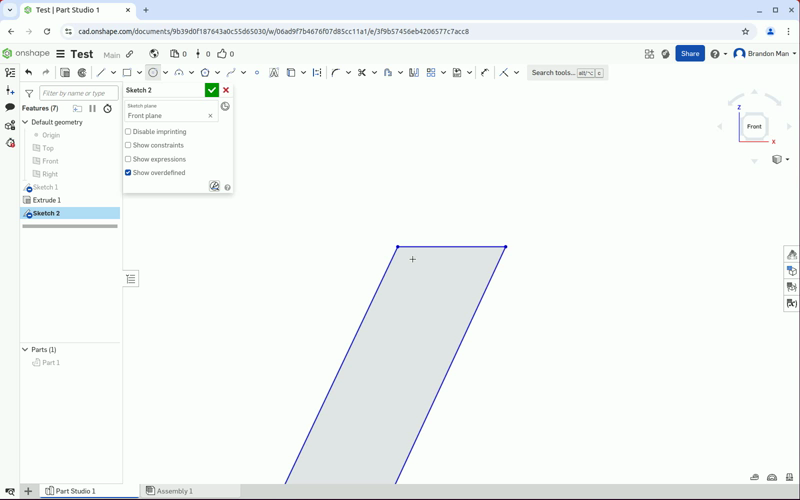
scroll(6)
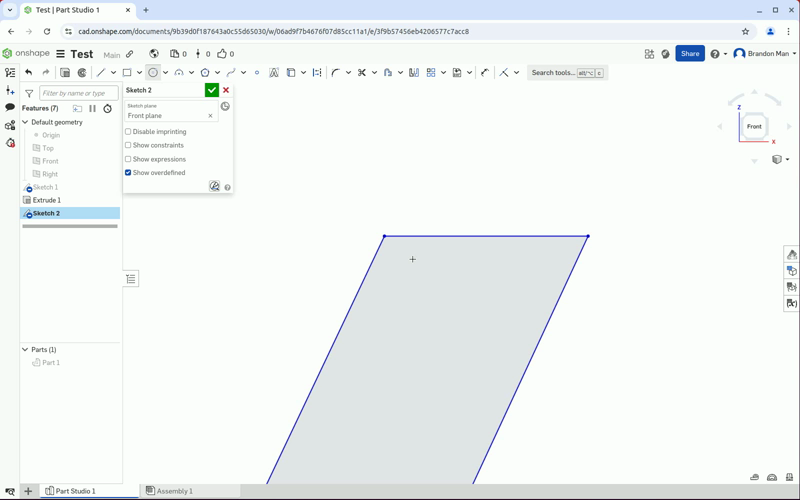
click(412, 258)
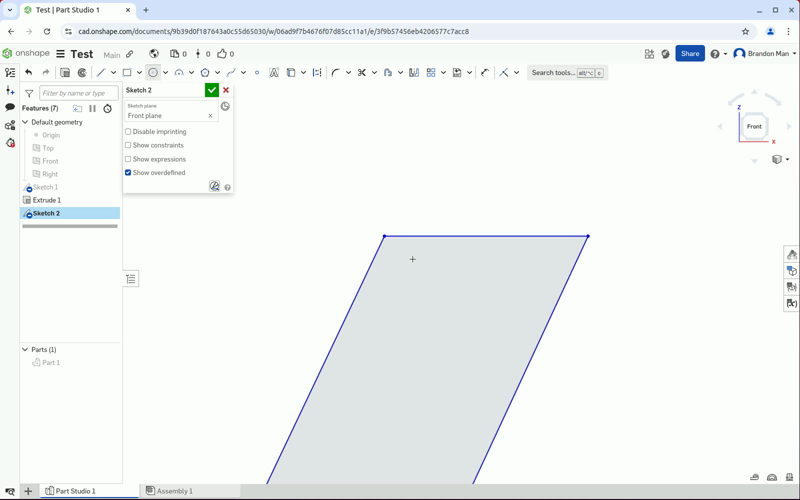
scroll(-6)
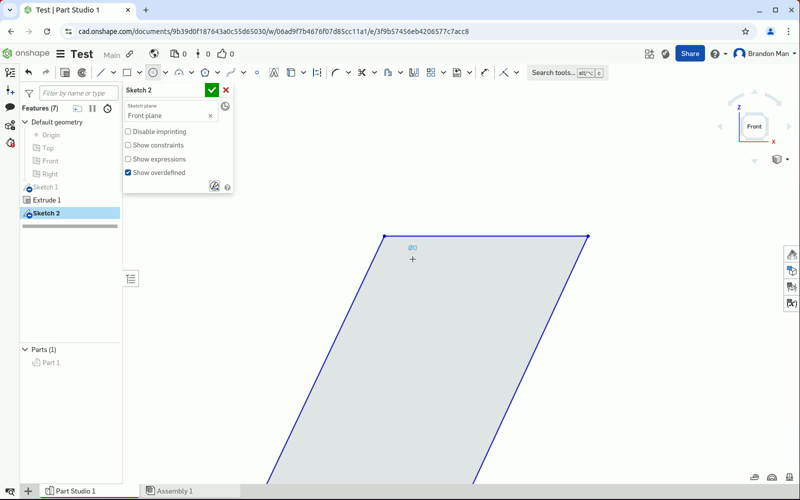
scroll(-6)
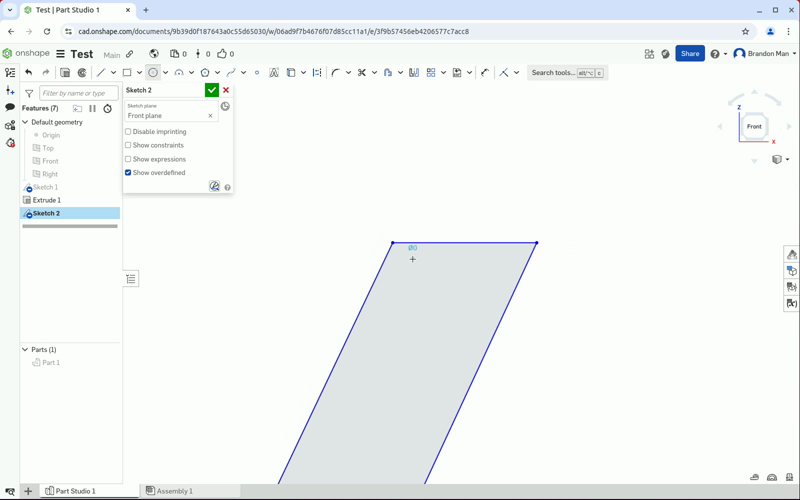
scroll(-6)
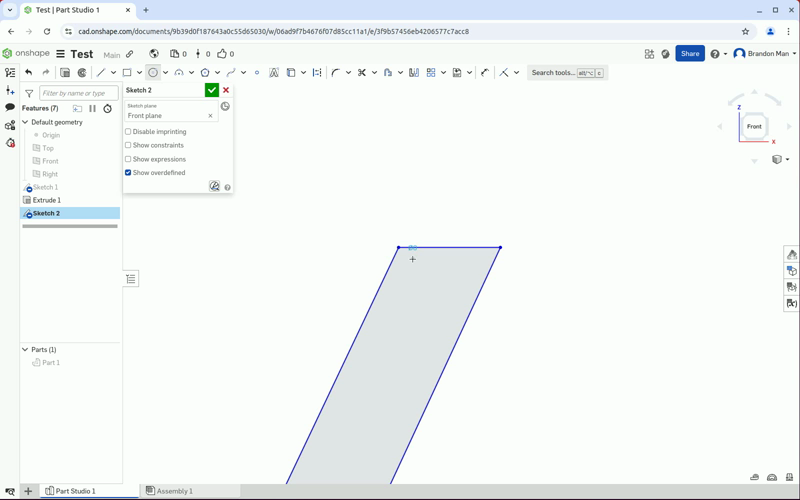
scroll(-6)
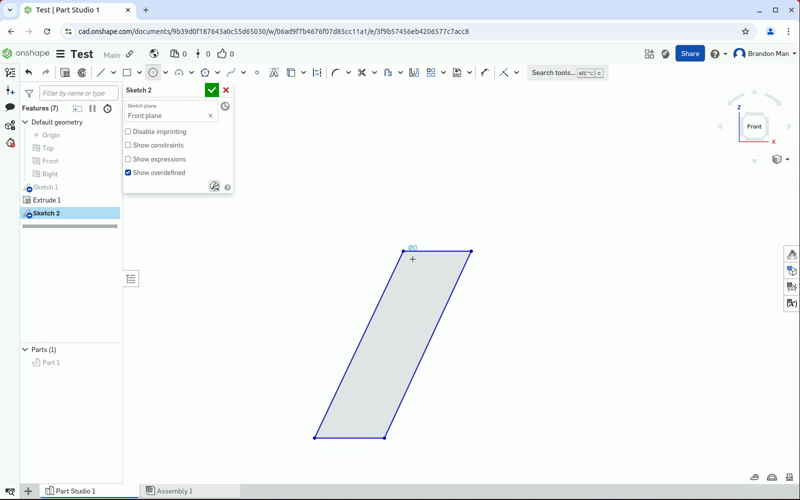
scroll(-6)
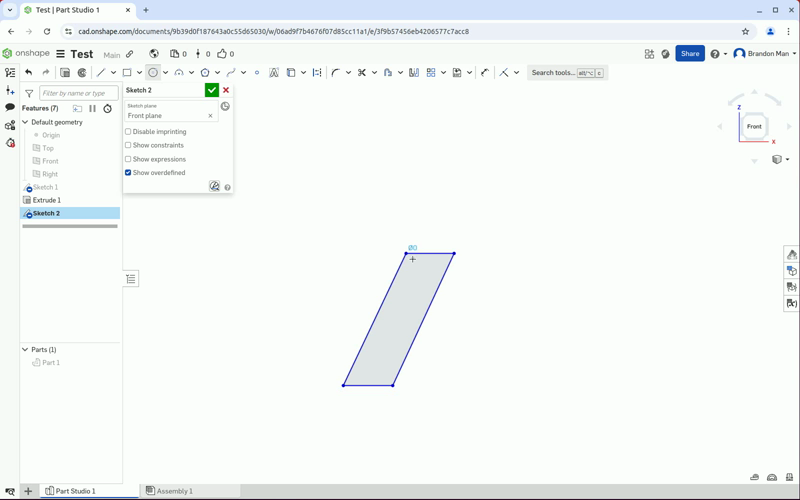
scroll(-6)
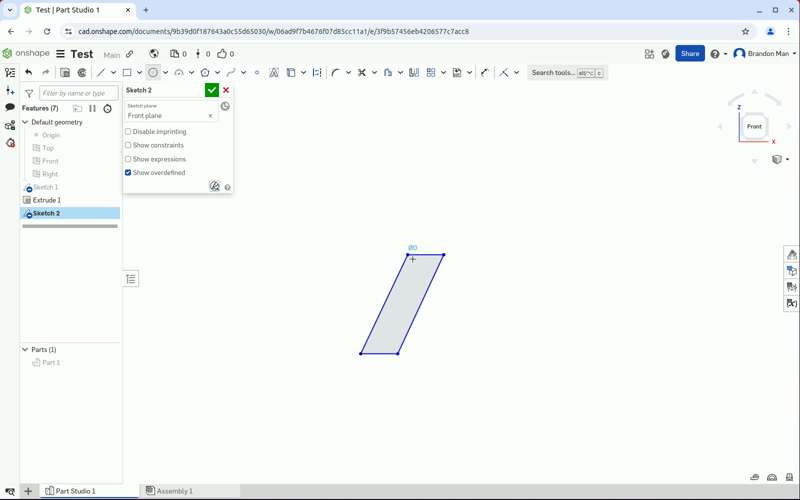
scroll(-6)
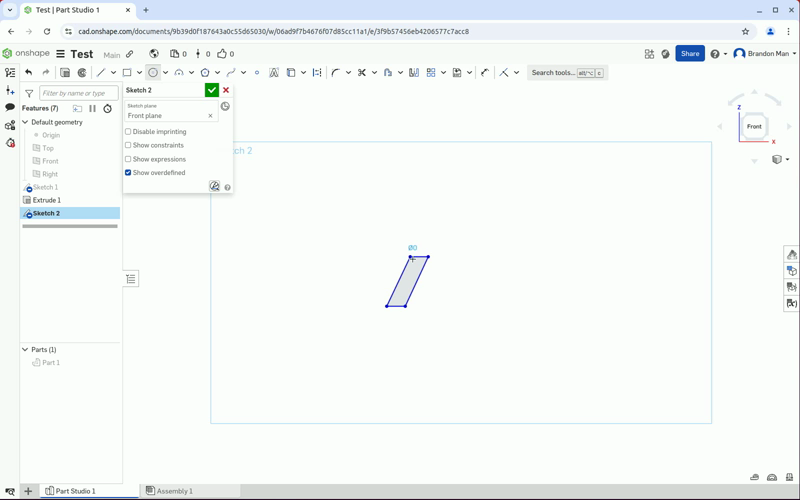
key_up(shift)
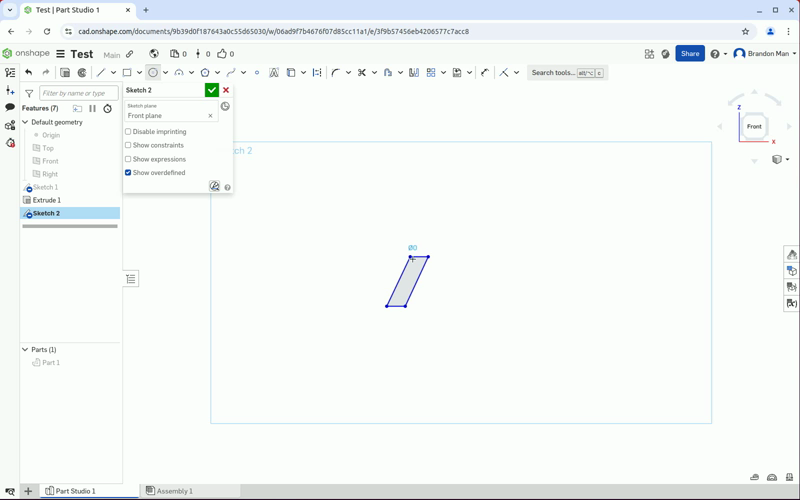
mouse_move(413, 258)
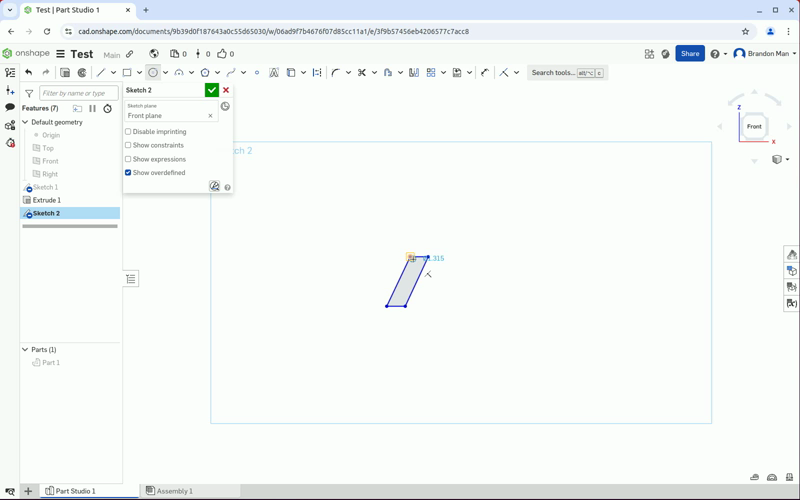
scroll(6)
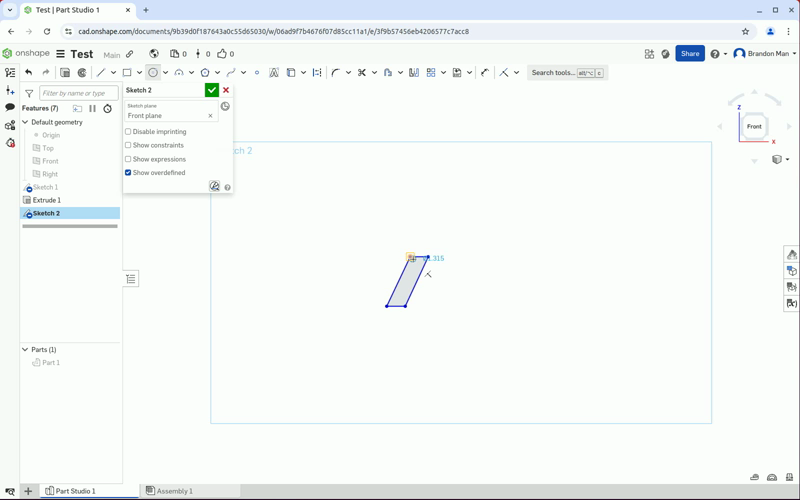
scroll(6)
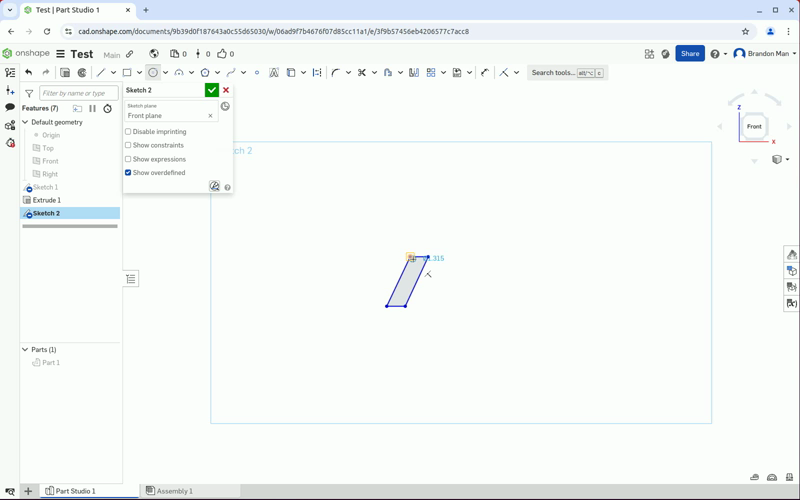
scroll(6)
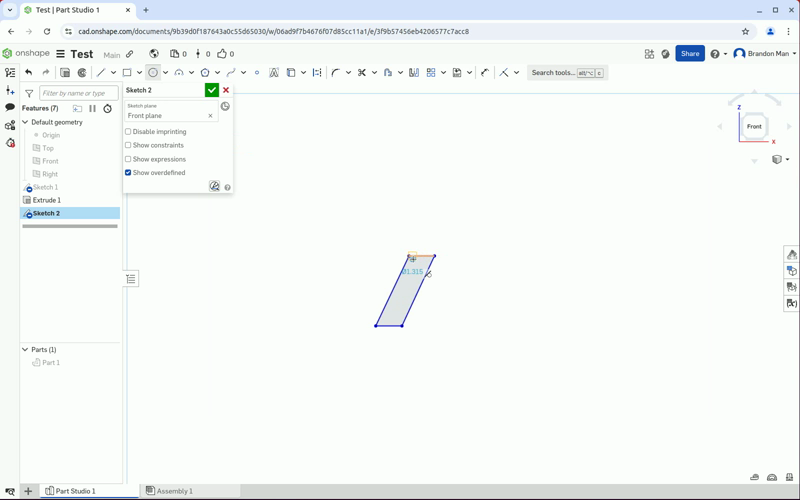
scroll(6)
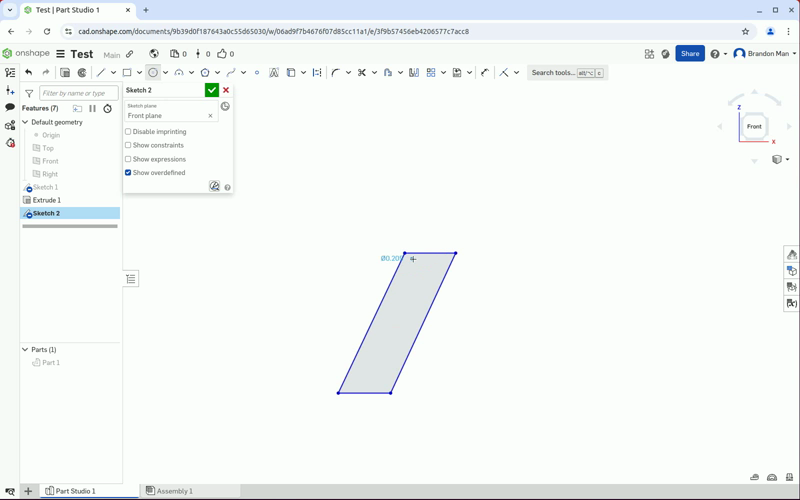
scroll(6)
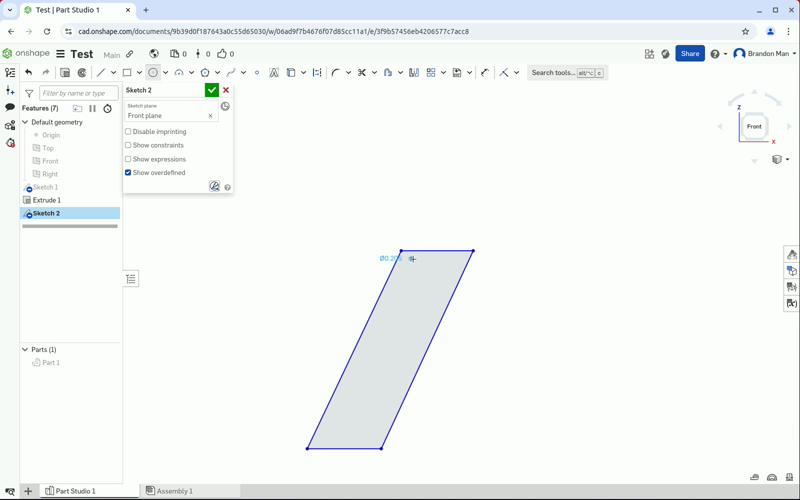
scroll(6)
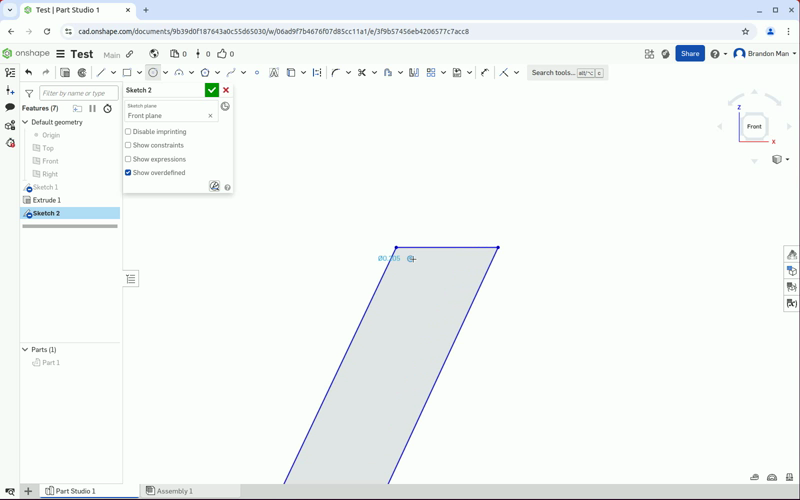
scroll(6)
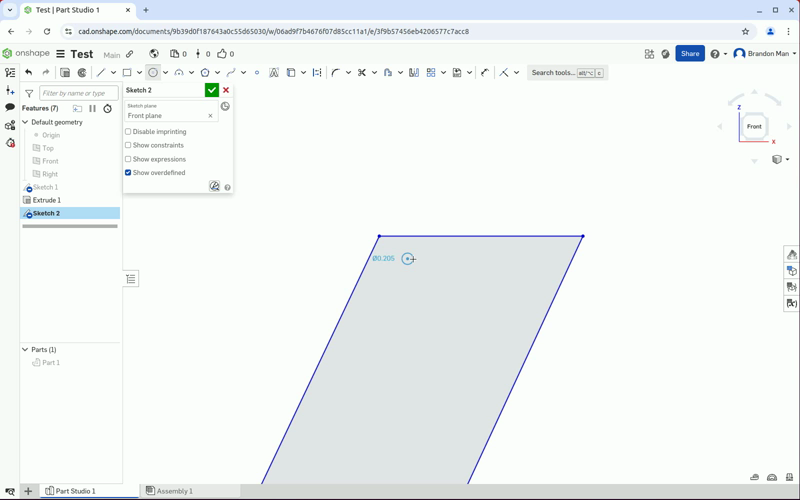
click(413, 258)
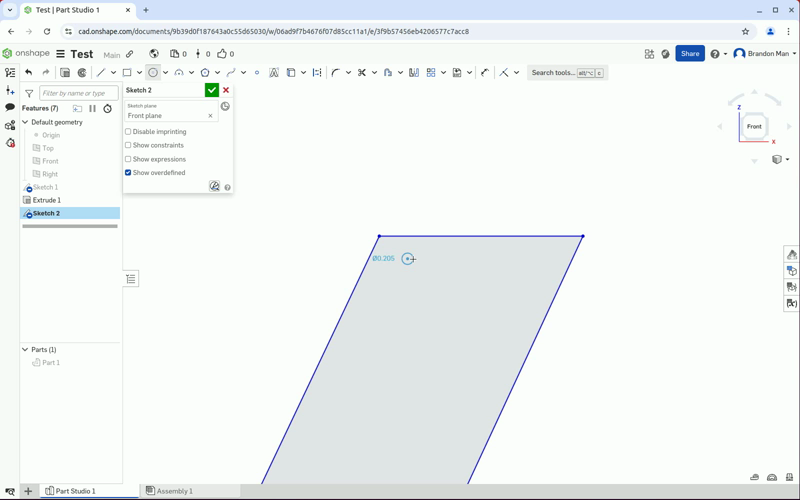
scroll(-6)
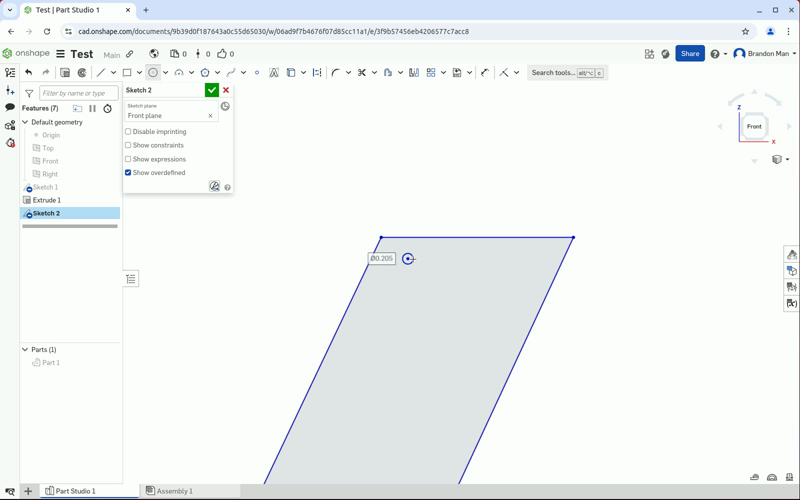
scroll(-6)
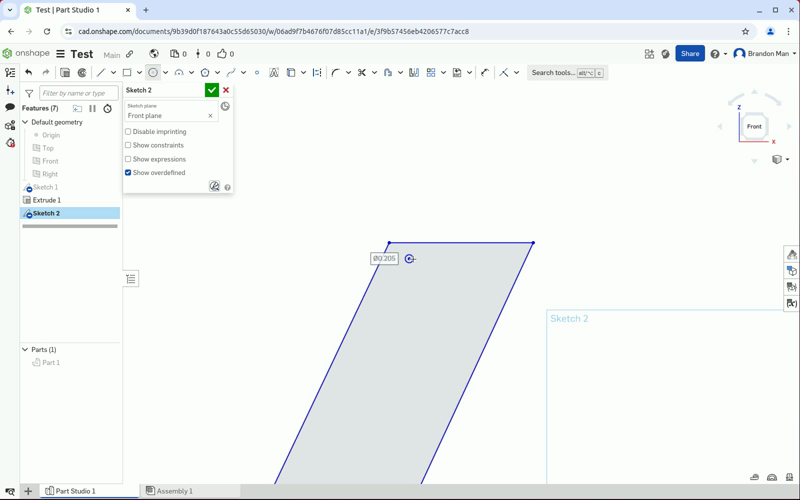
scroll(-6)
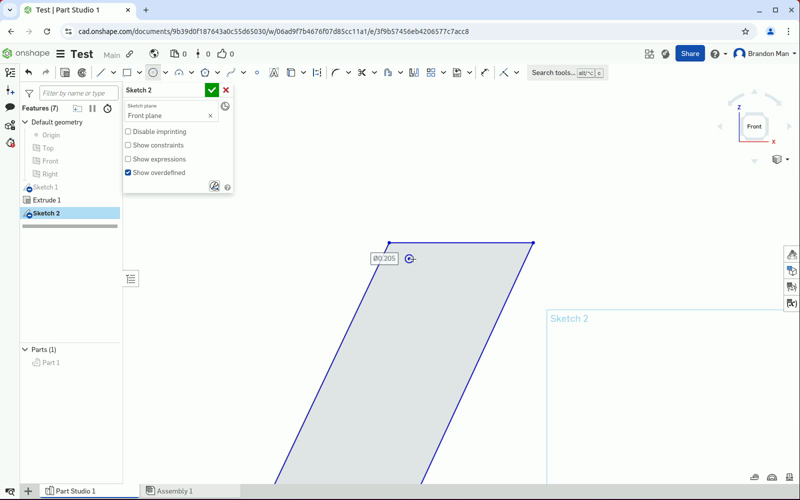
scroll(-6)
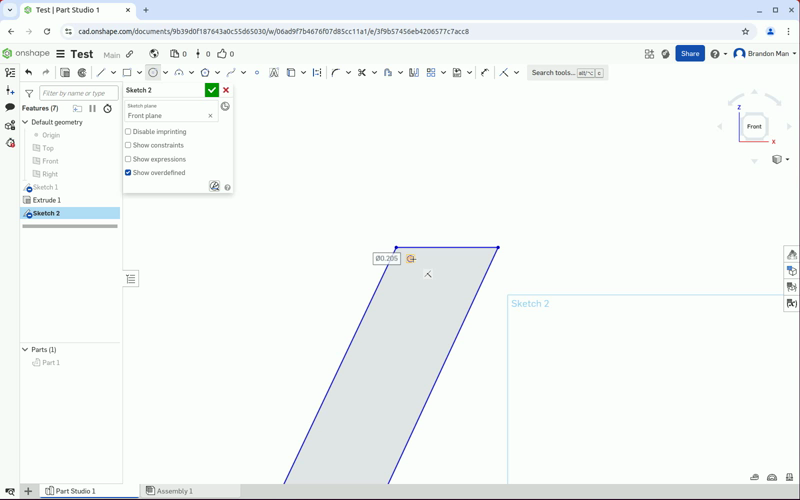
scroll(-6)
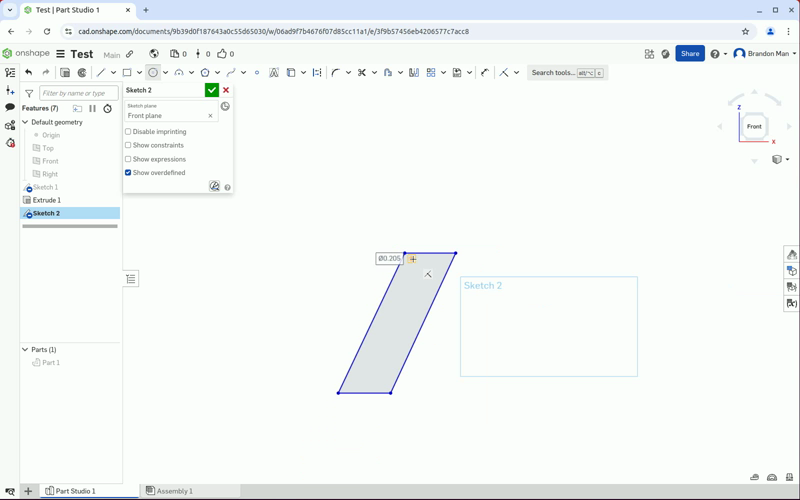
scroll(-6)
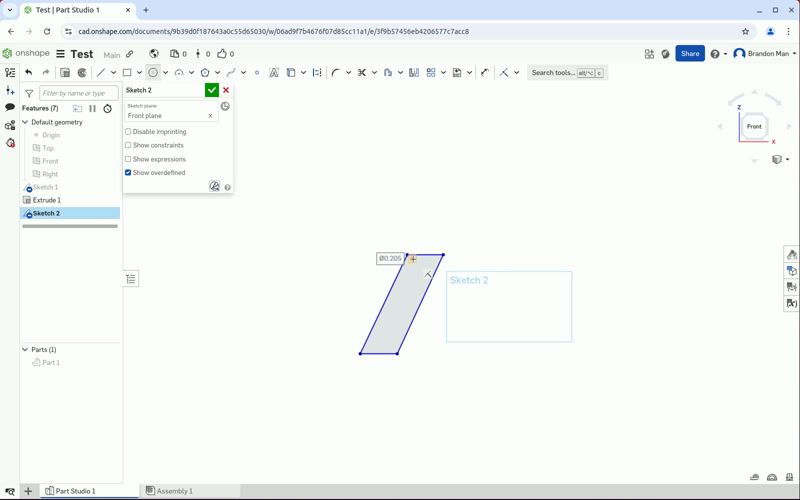
scroll(-6)
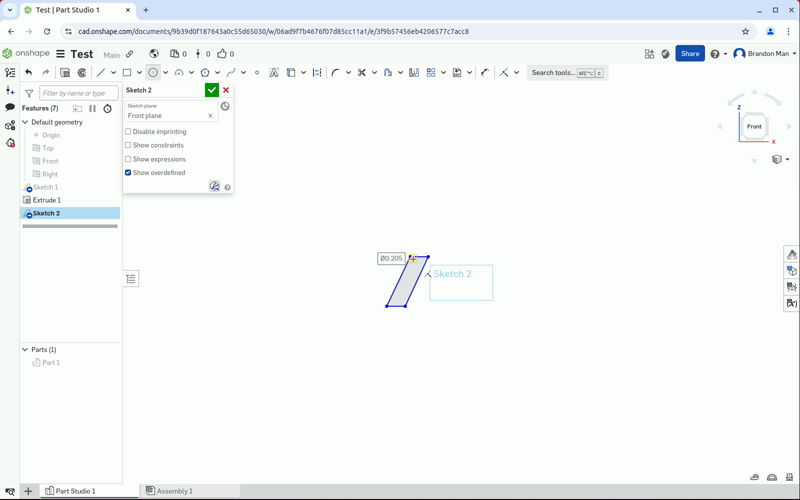
key(esc)
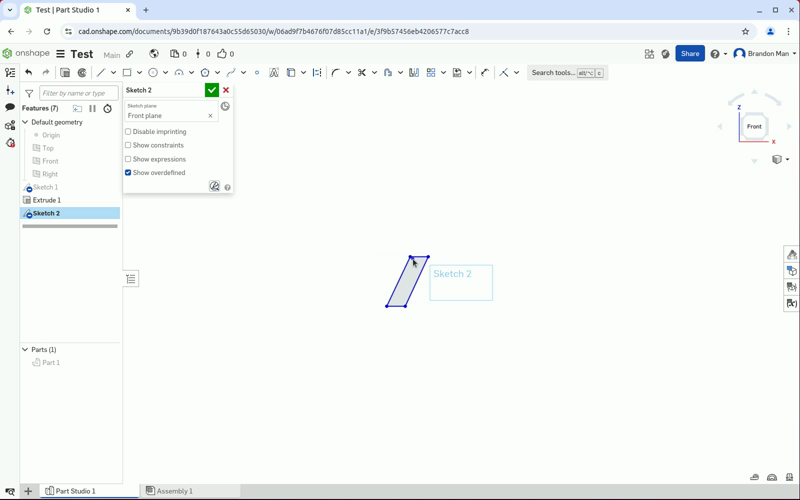
key(c)
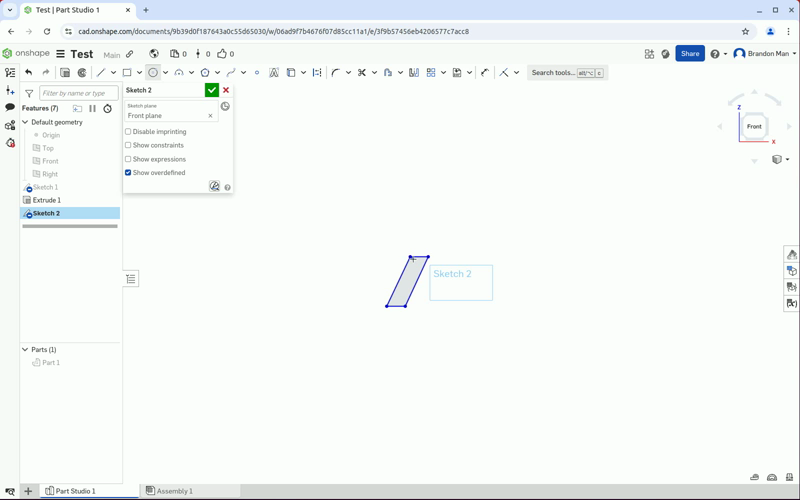
key_down(shift)
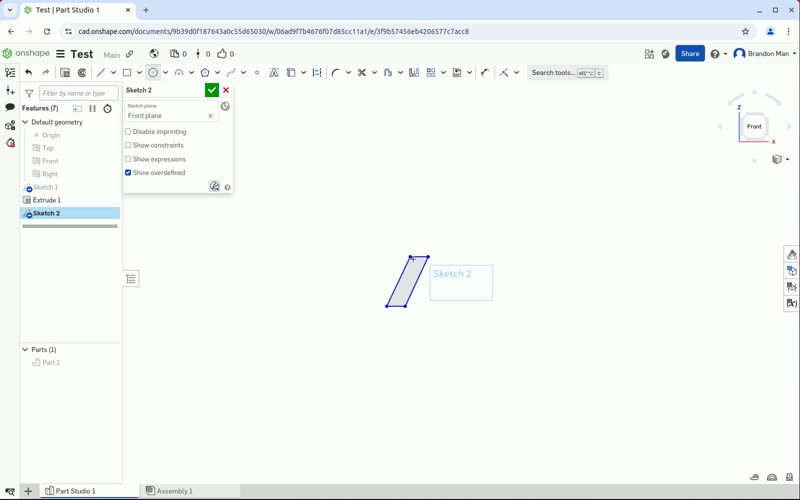
mouse_move(423, 258)
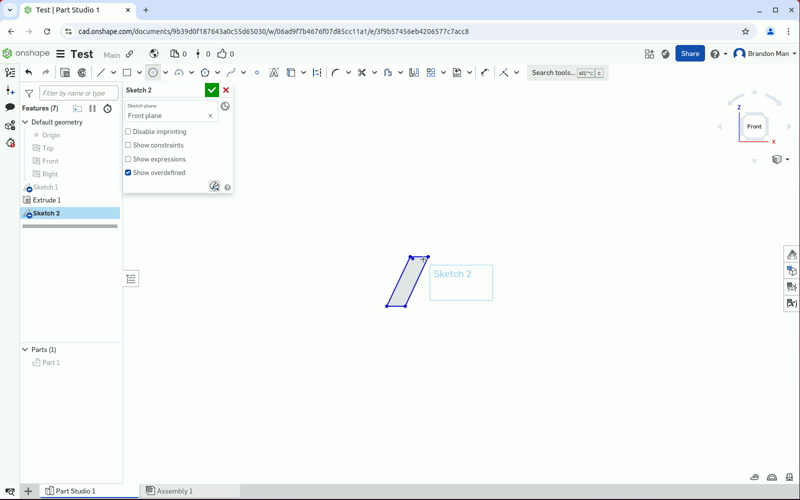
click(423, 258)
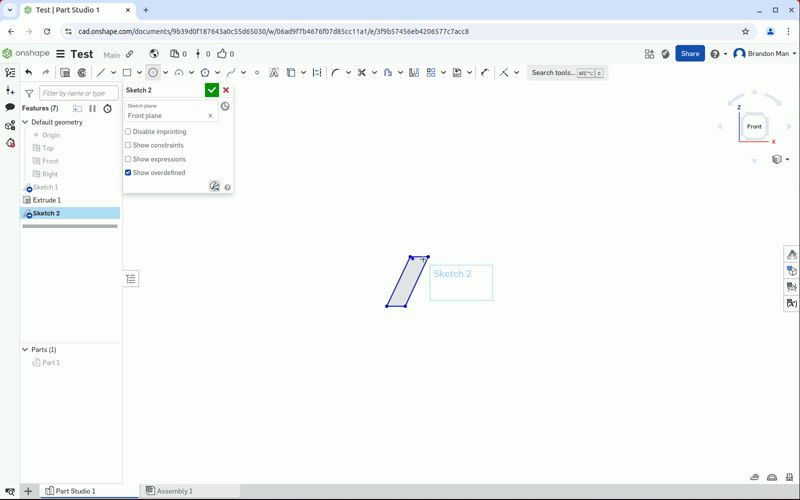
key_up(shift)
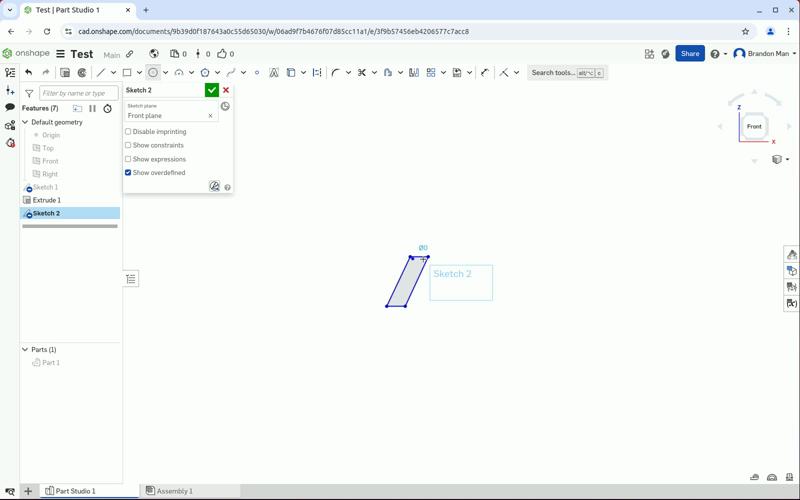
mouse_move(423, 258)
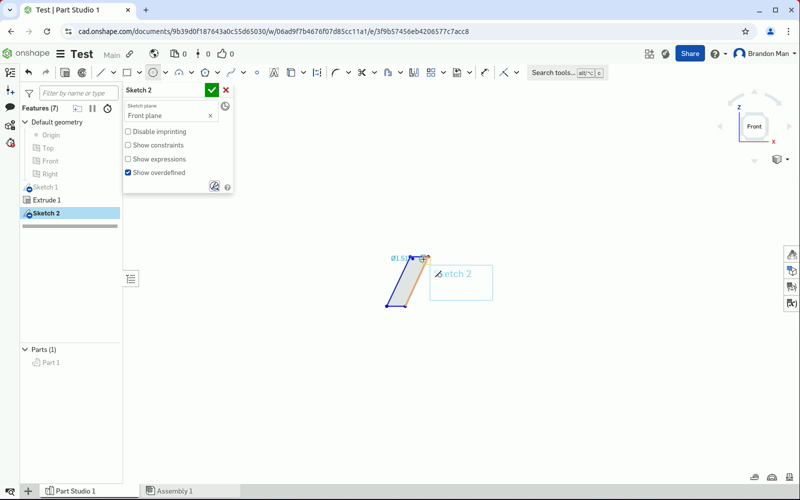
scroll(6)
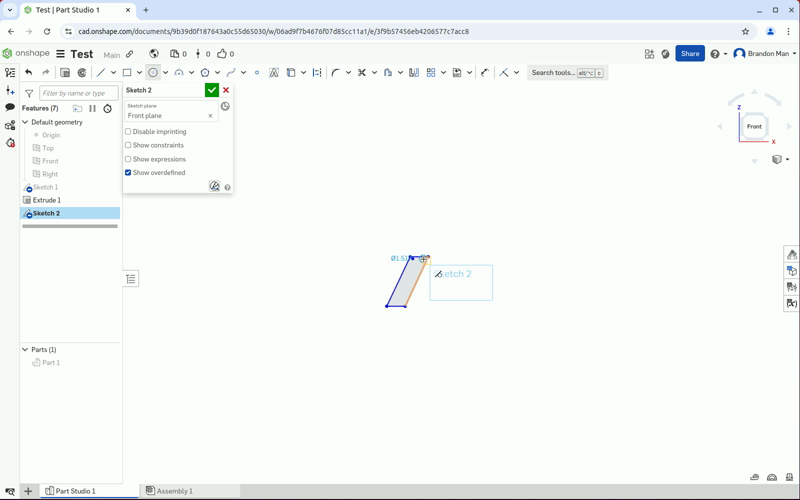
scroll(6)
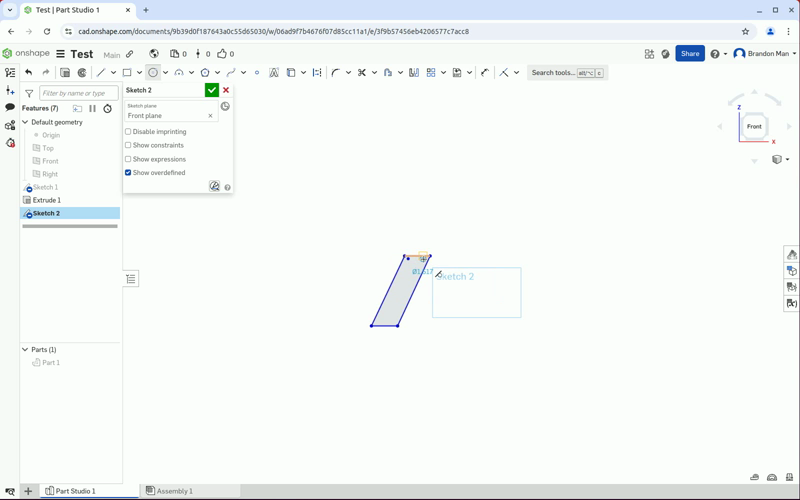
scroll(6)
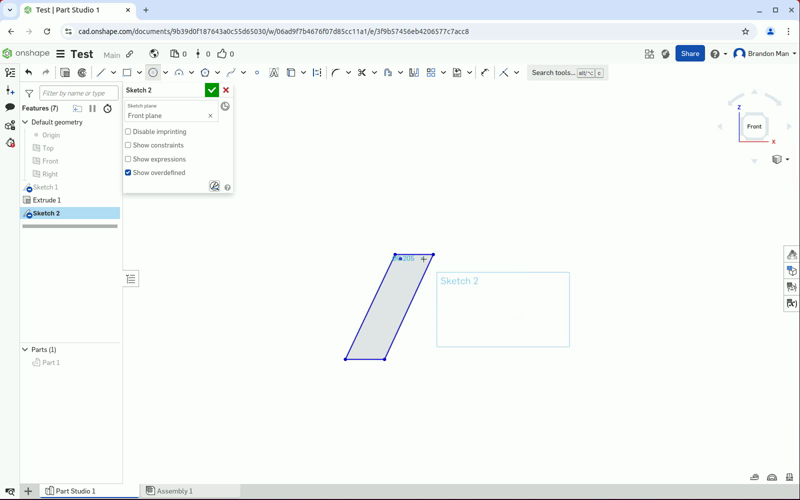
scroll(6)
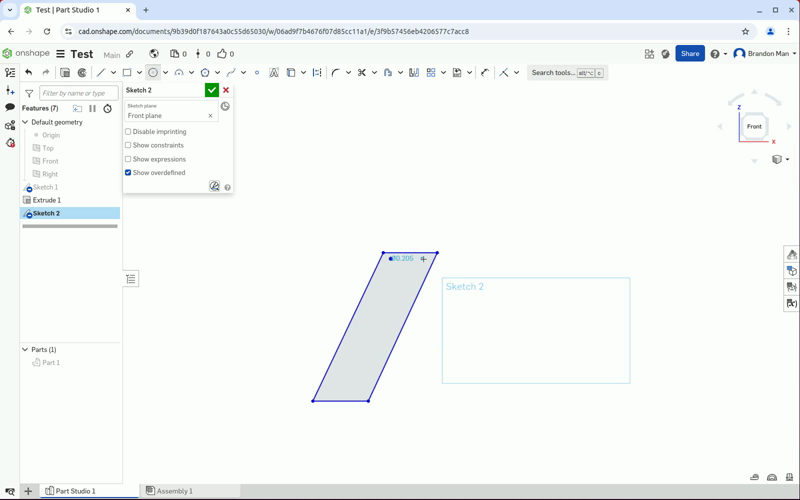
scroll(6)
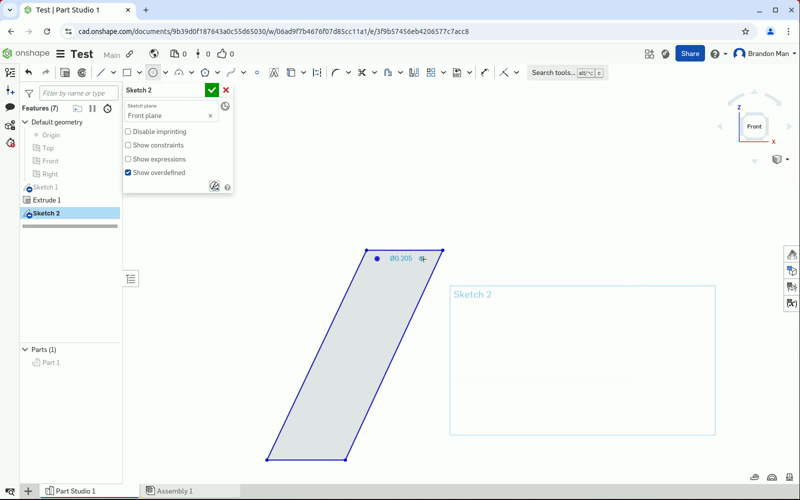
scroll(6)
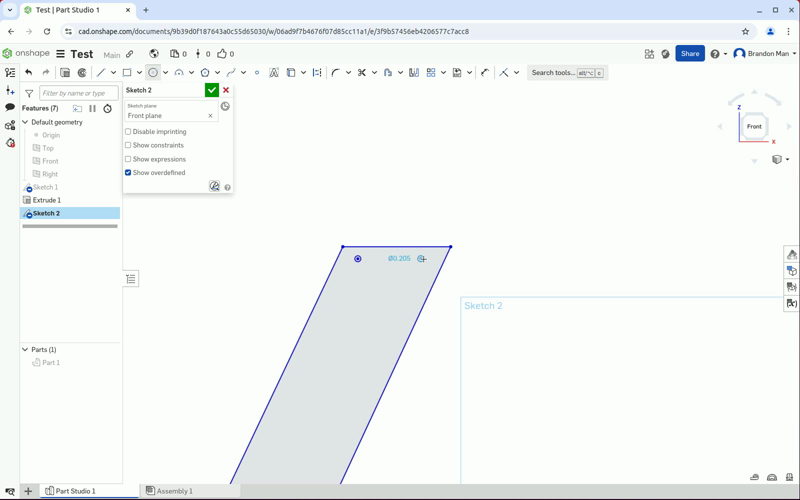
scroll(6)
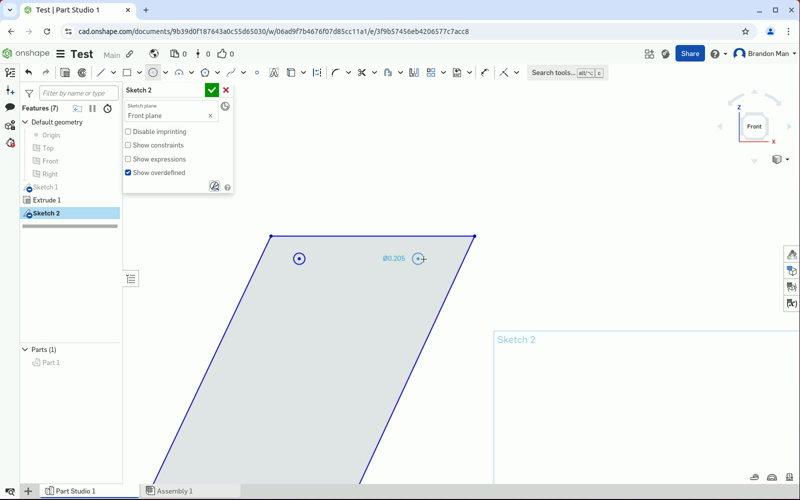
click(423, 258)
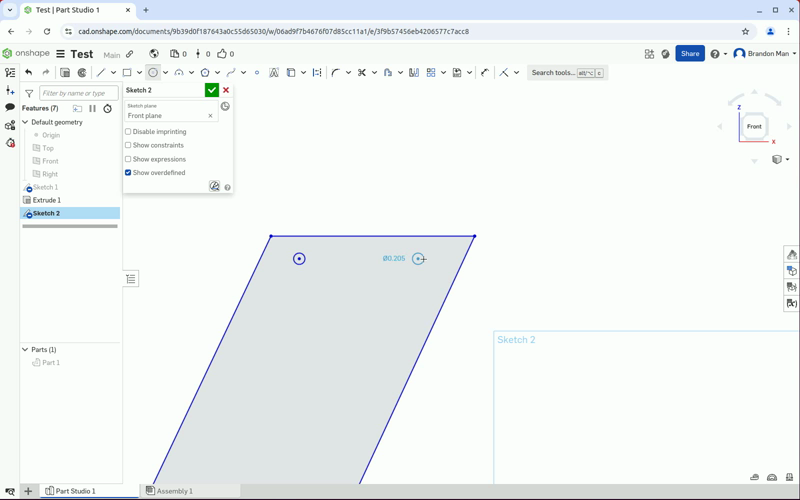
scroll(-6)
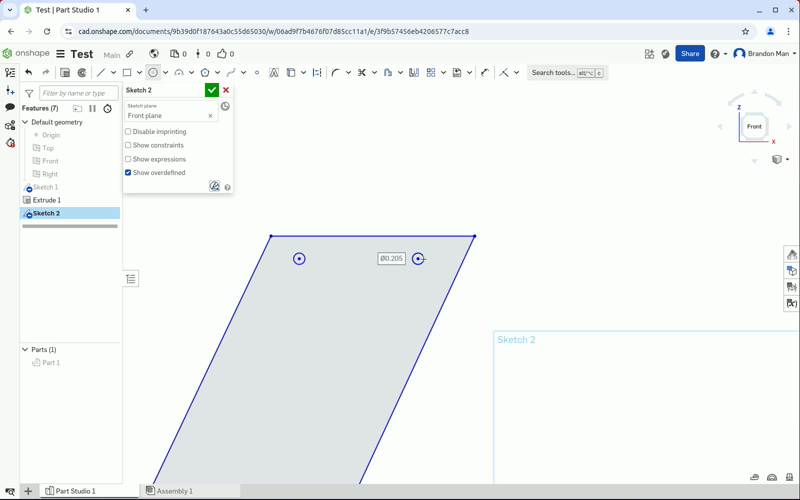
scroll(-6)
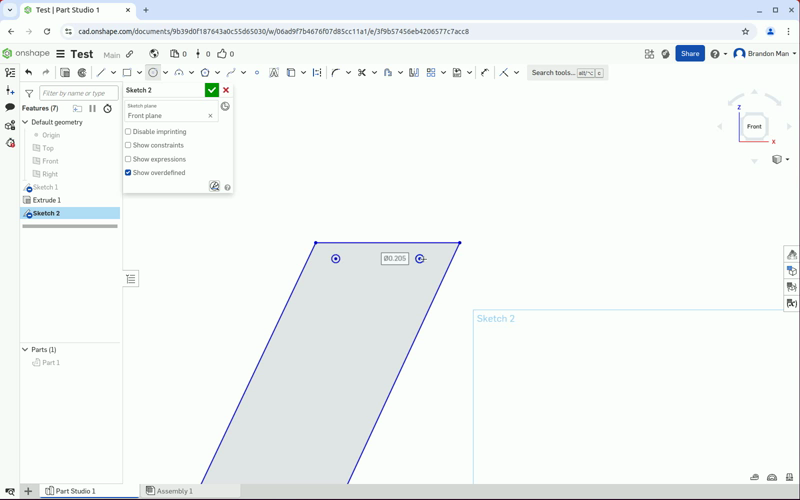
scroll(-6)
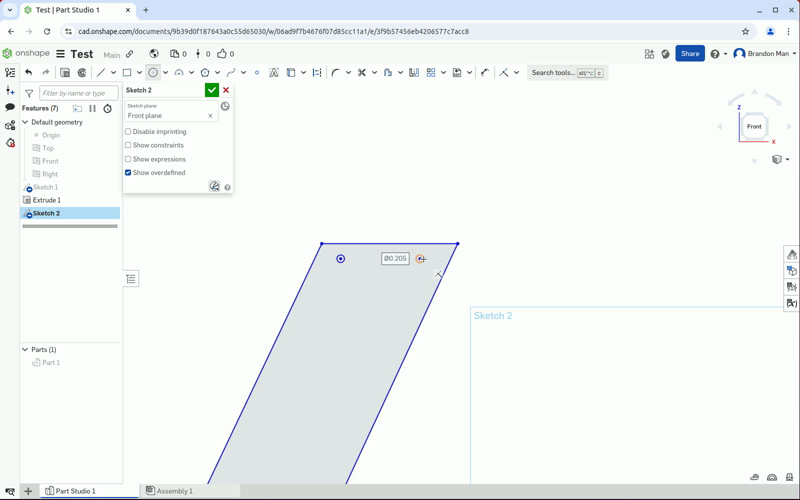
scroll(-6)
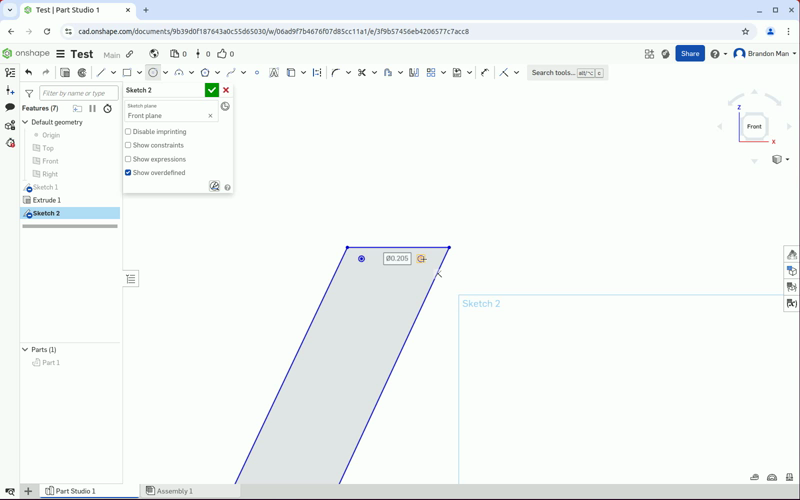
scroll(-6)
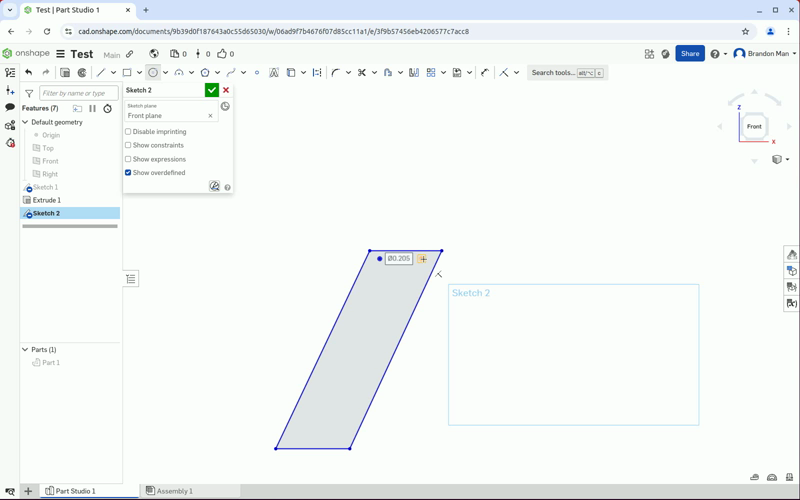
scroll(-6)
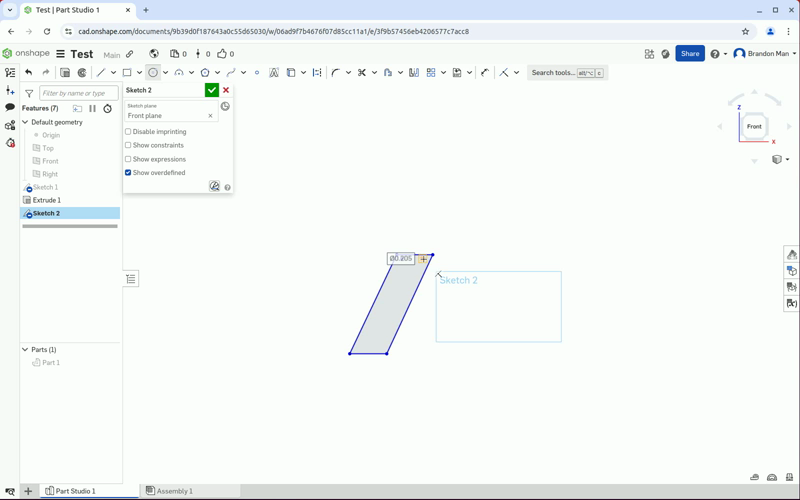
scroll(-6)
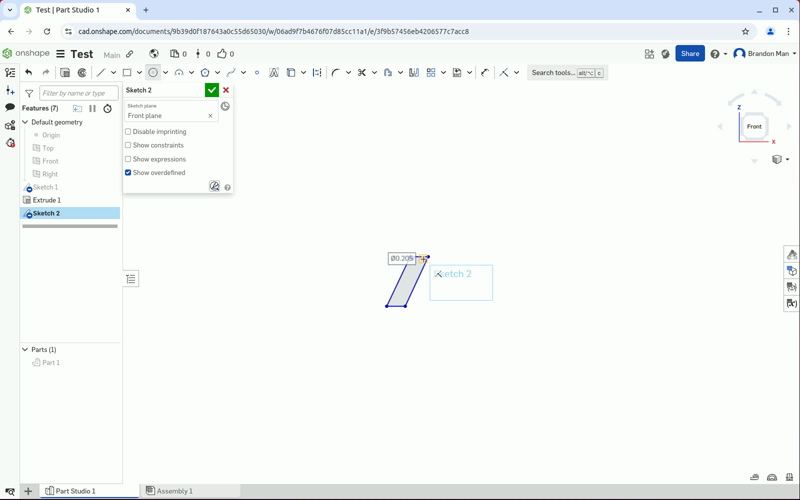
key(esc)
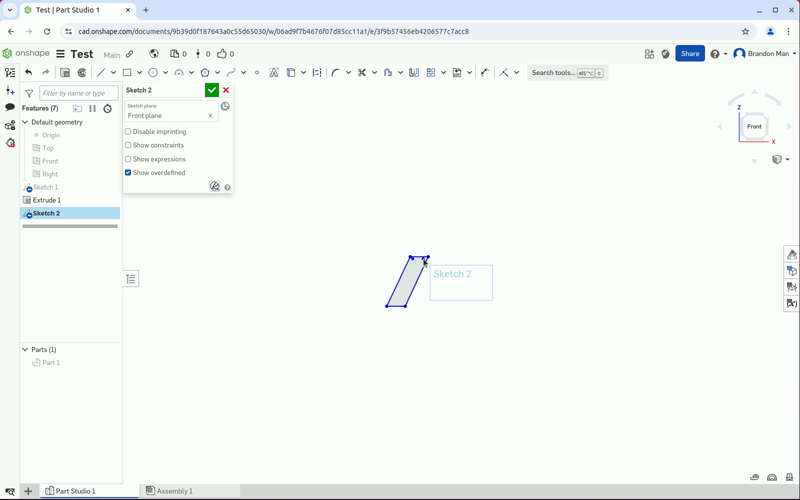
mouse_move(404, 288)
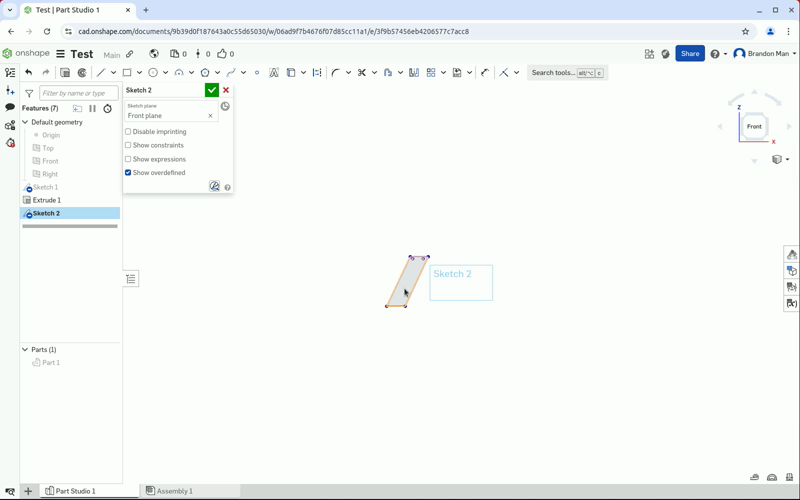
scroll(6)
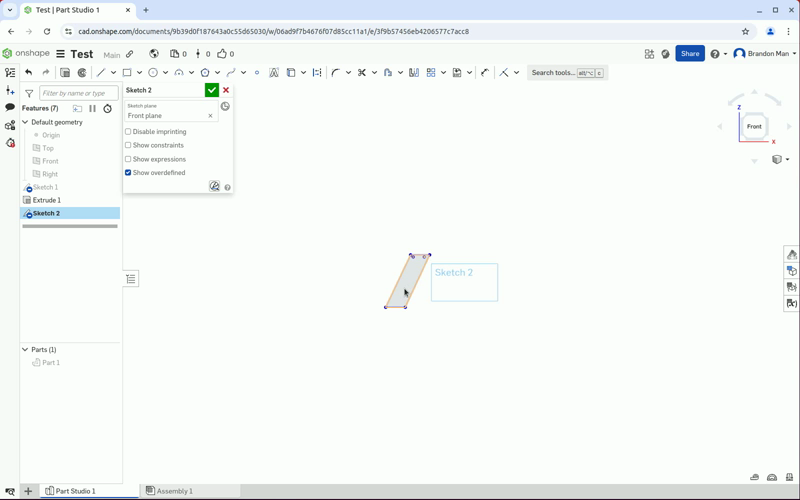
scroll(6)
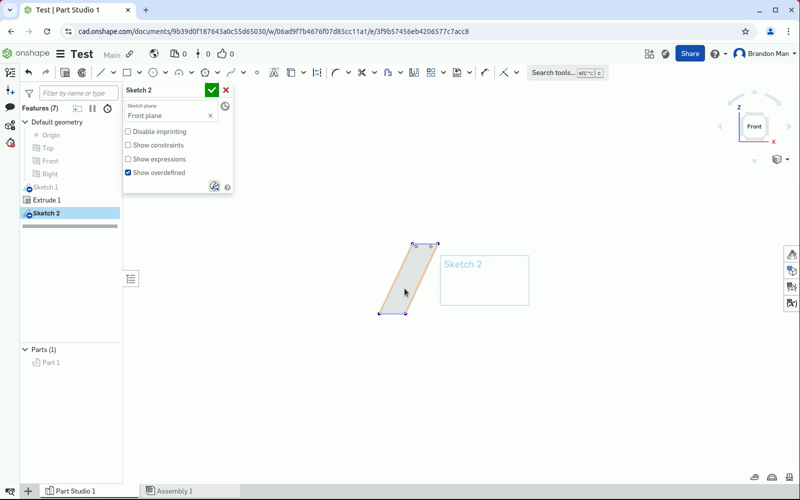
scroll(6)
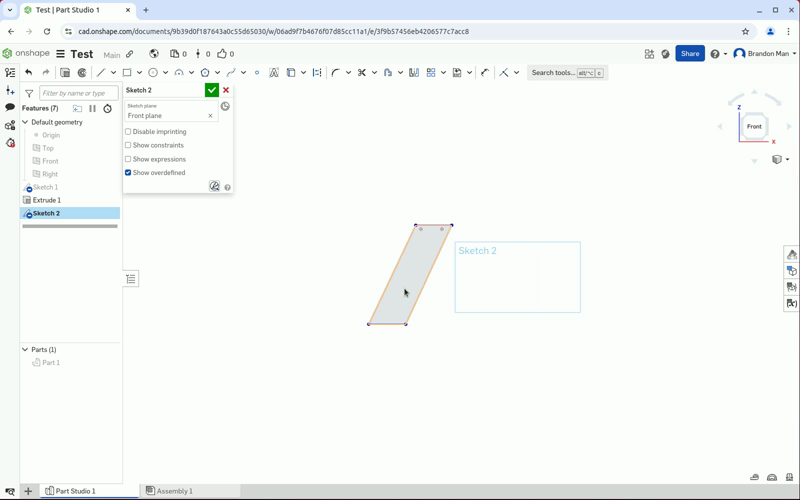
scroll(6)
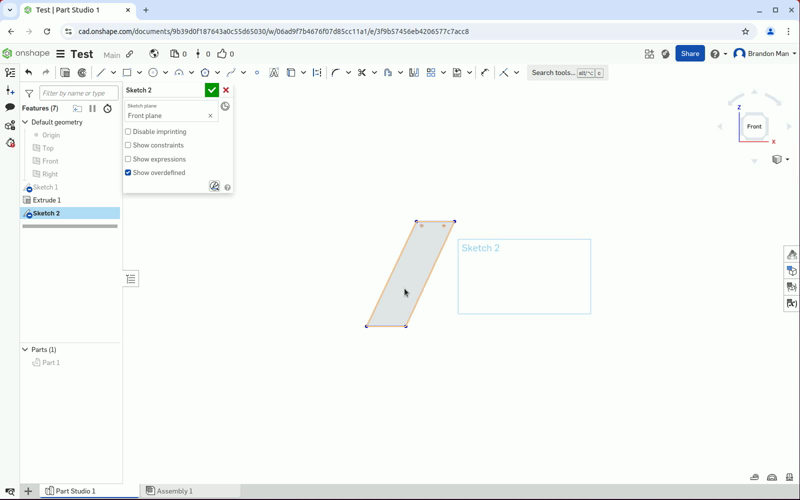
scroll(6)
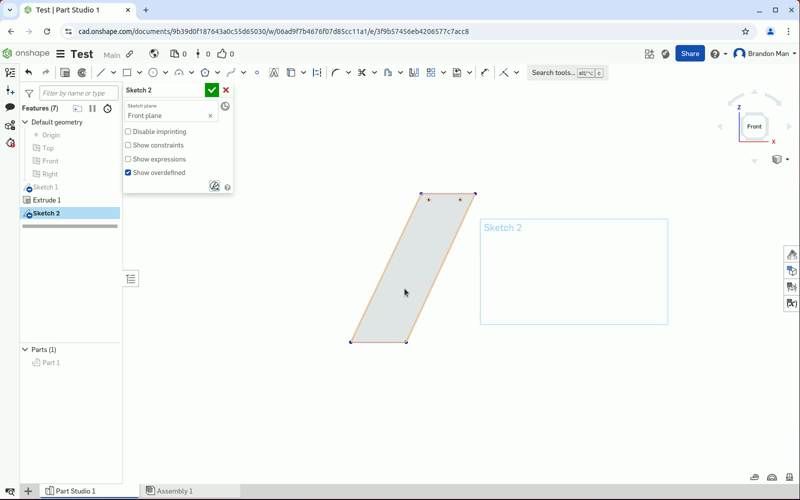
scroll(6)
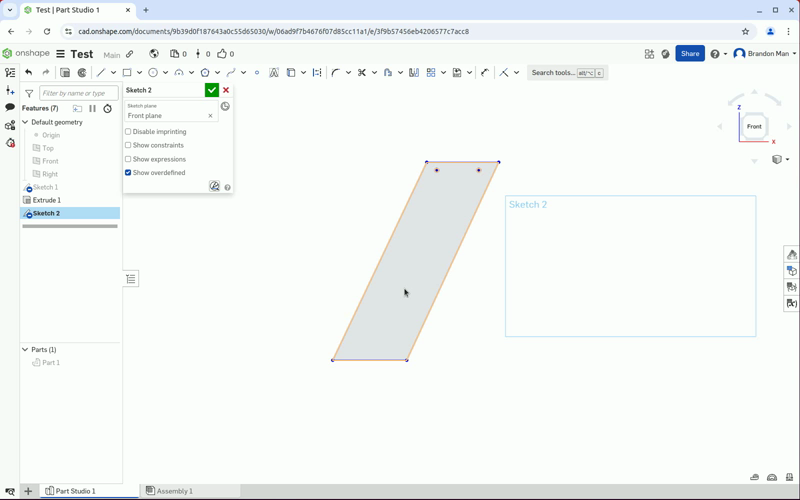
scroll(6)
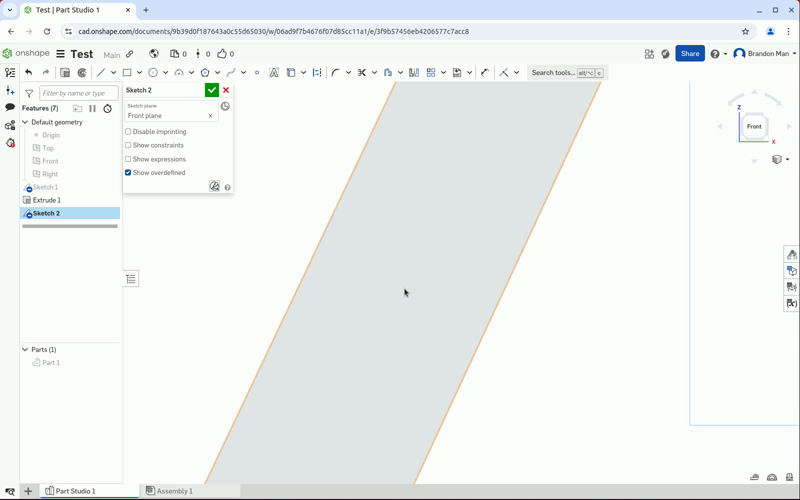
click(404, 288)
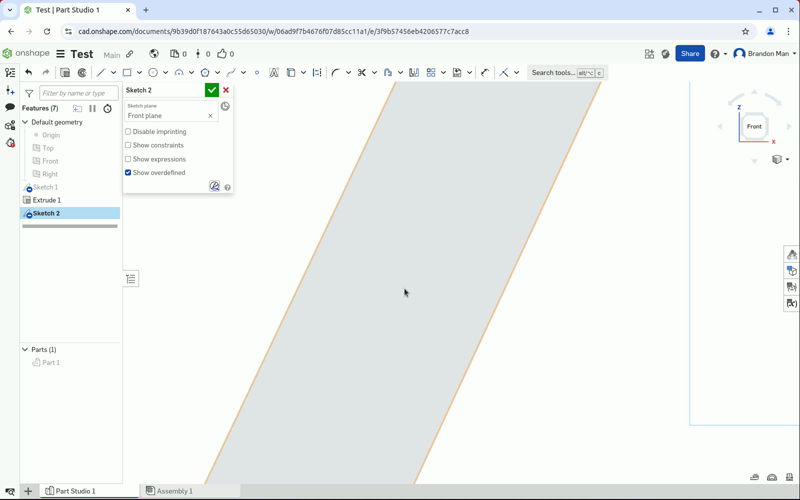
scroll(-6)
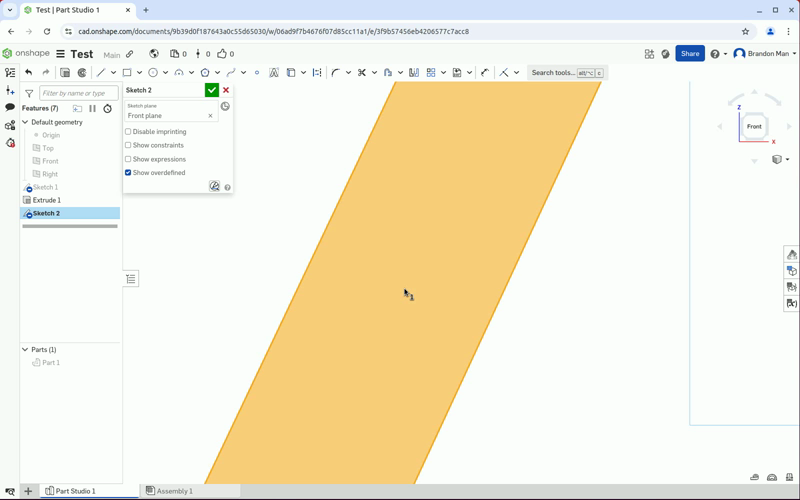
scroll(-6)
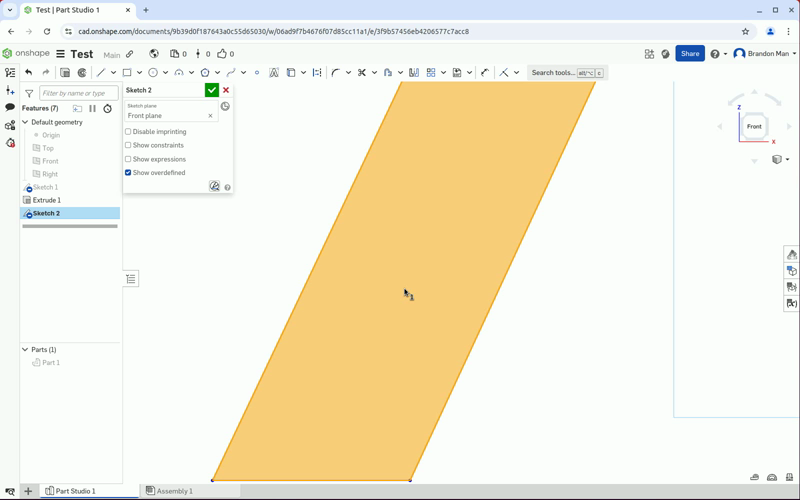
scroll(-6)
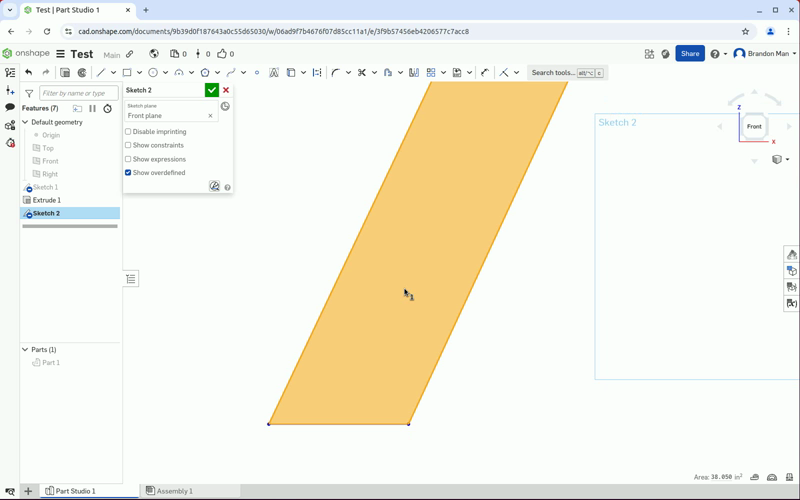
scroll(-6)
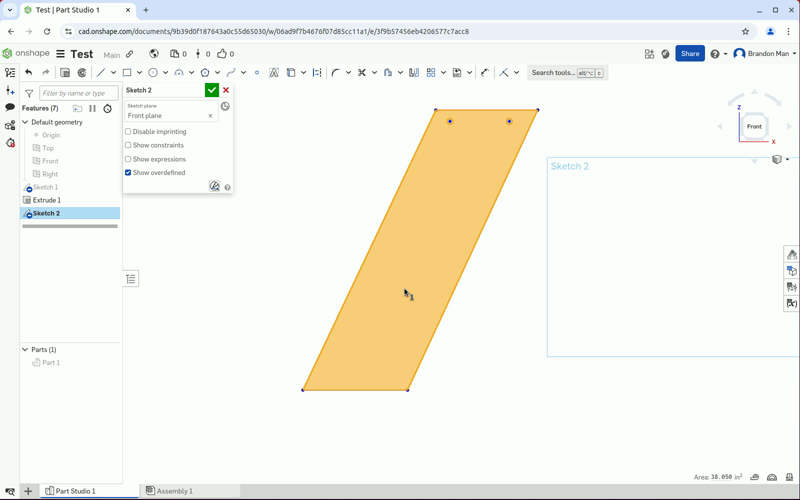
scroll(-6)
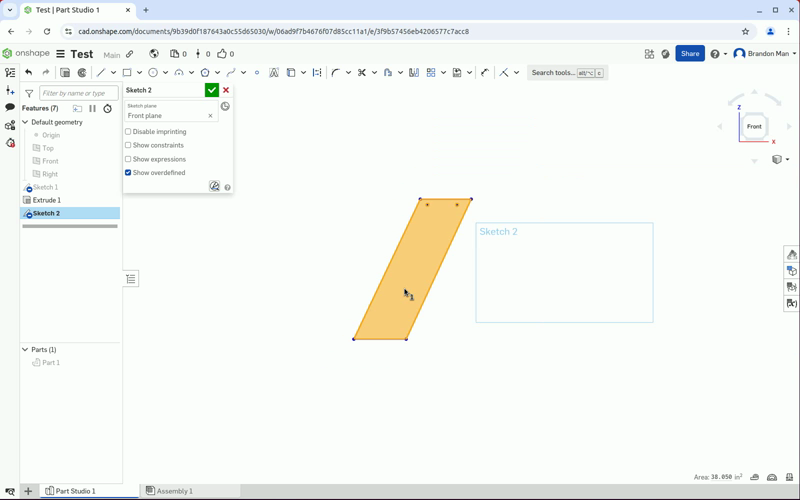
scroll(-6)
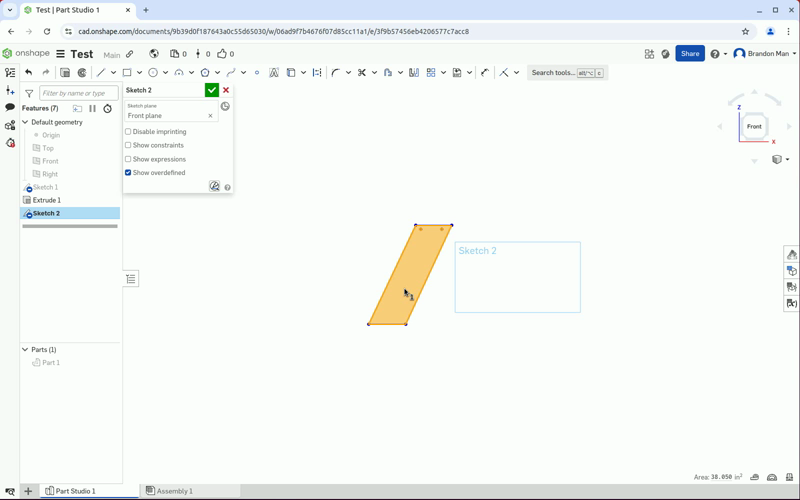
scroll(-6)
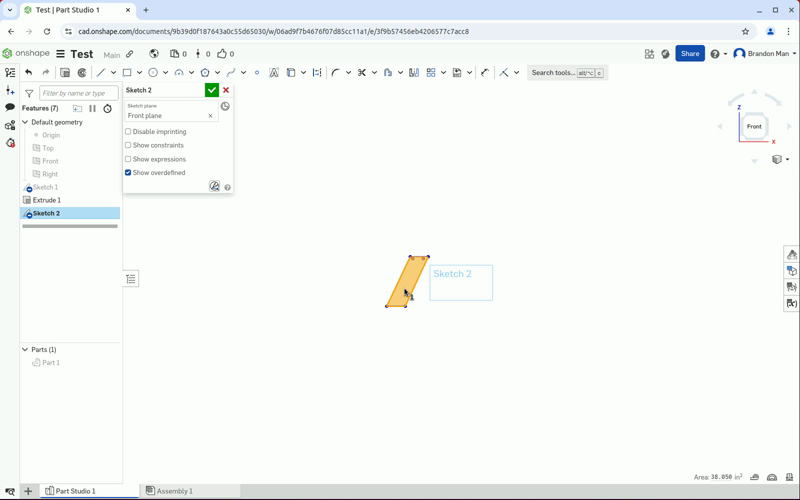
mouse_move(73, 352)
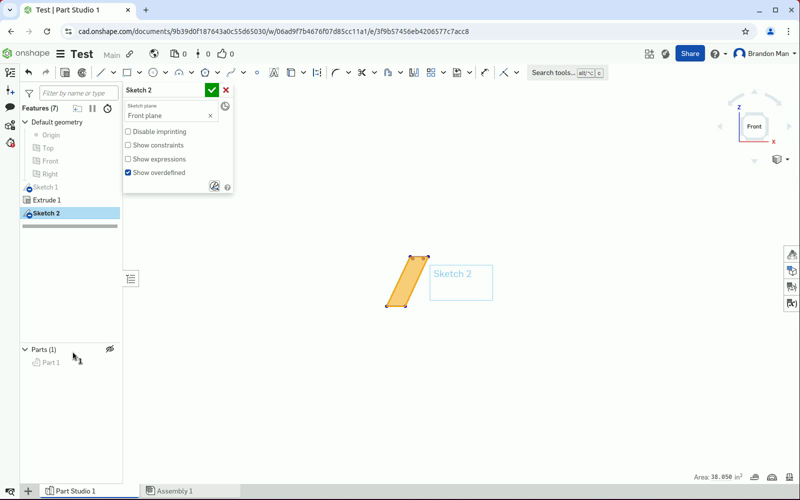
key(shift+y)
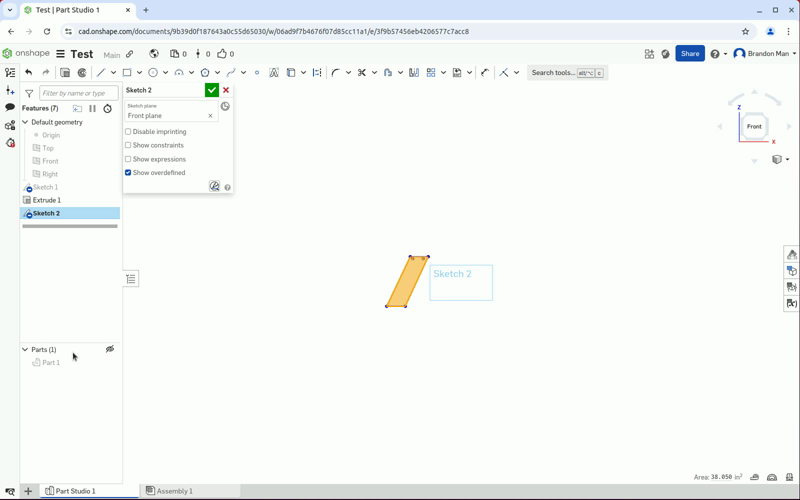
key(shift+e)
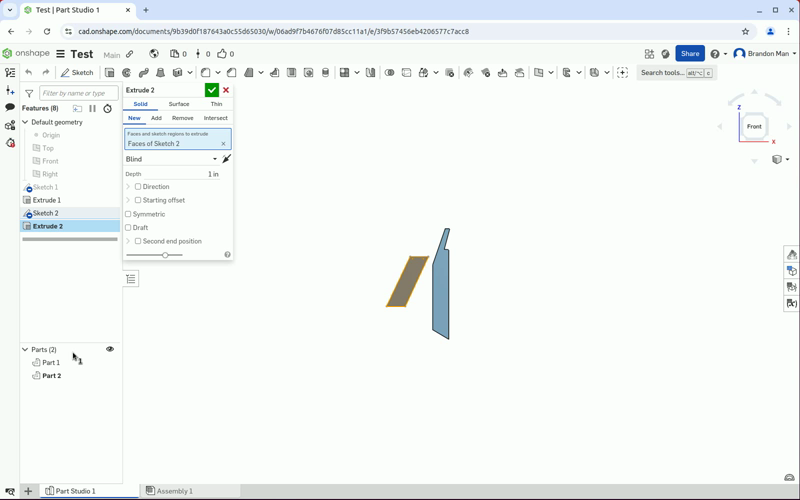
mouse_move(143, 106)
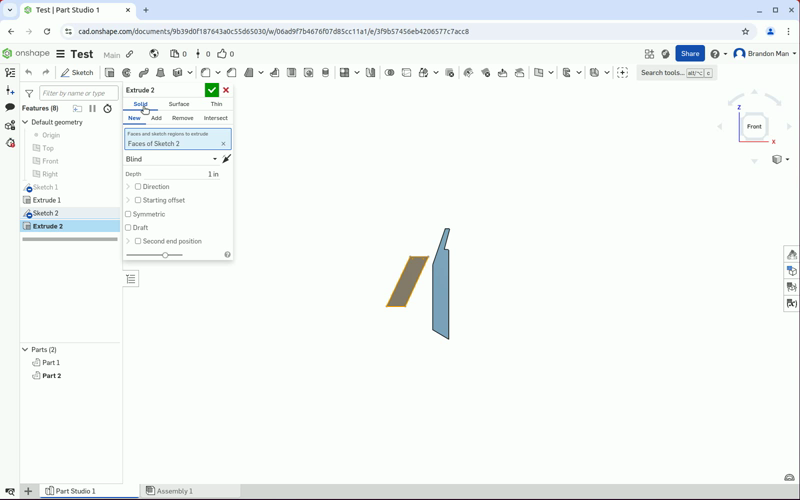
click(143, 106)
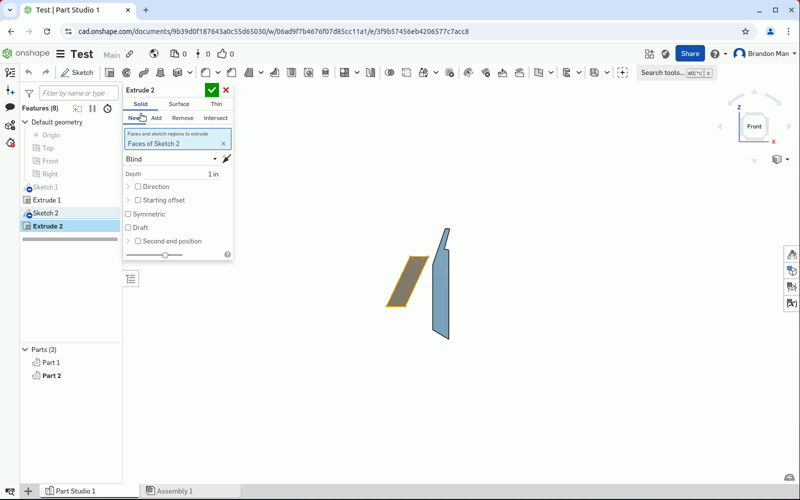
mouse_move(137, 120)
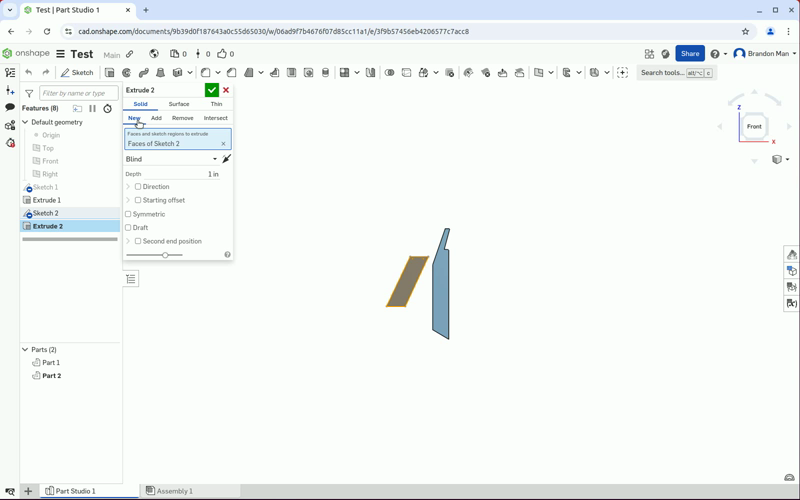
click(137, 120)
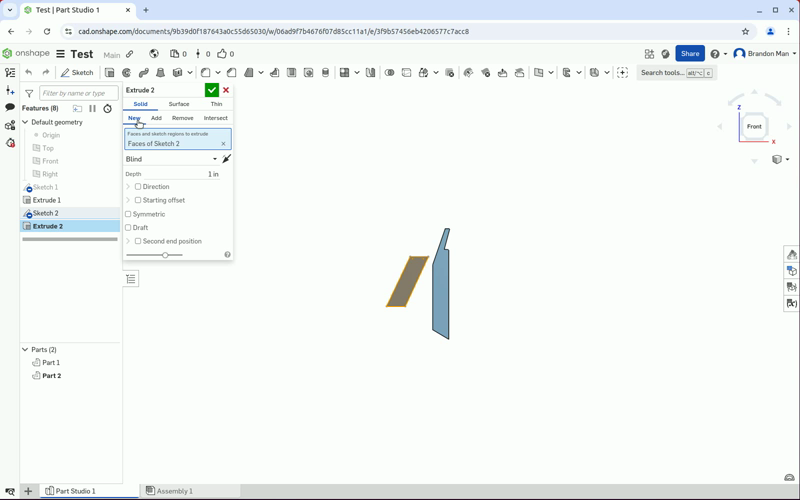
key(tab, 4)
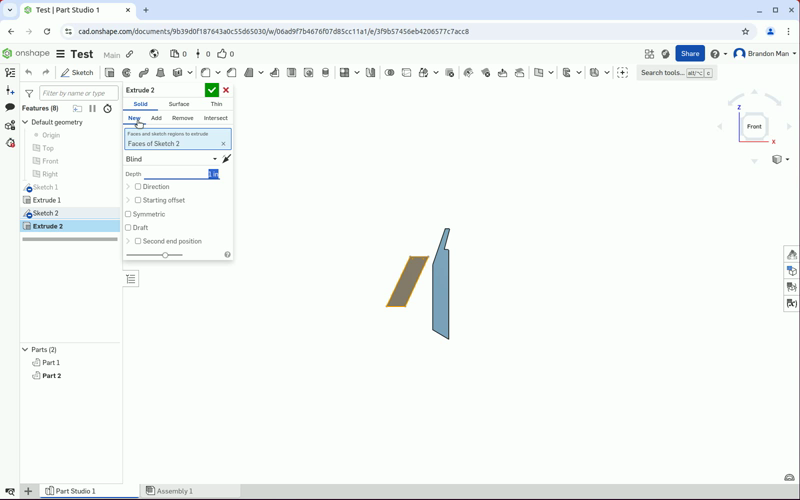
text(0.963)
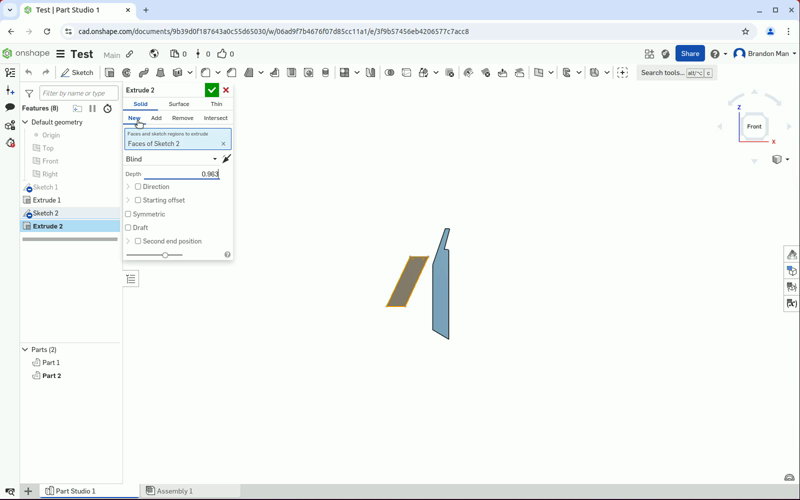
key(enter)
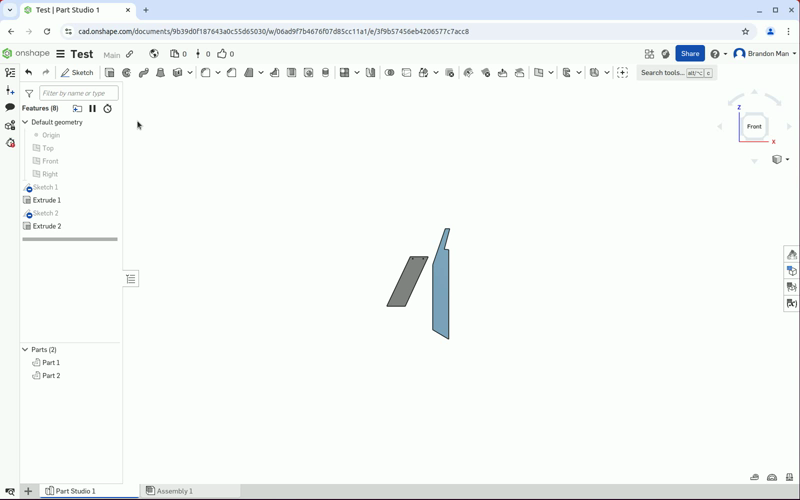
key(shift+h)
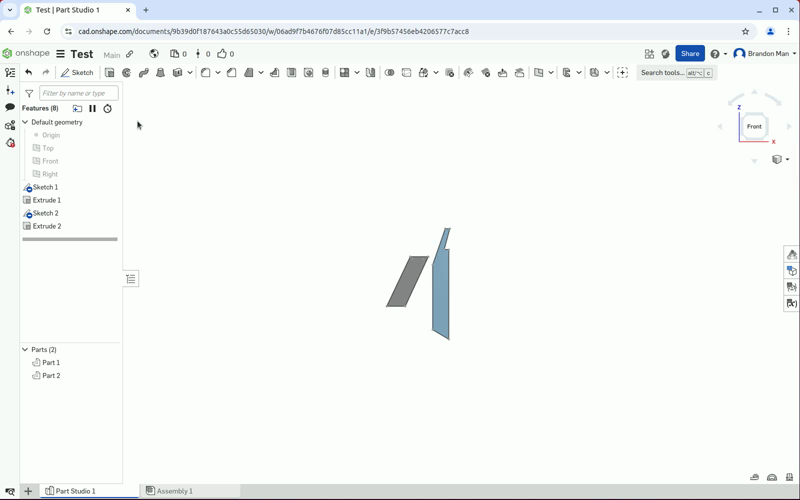
key(shift+h)
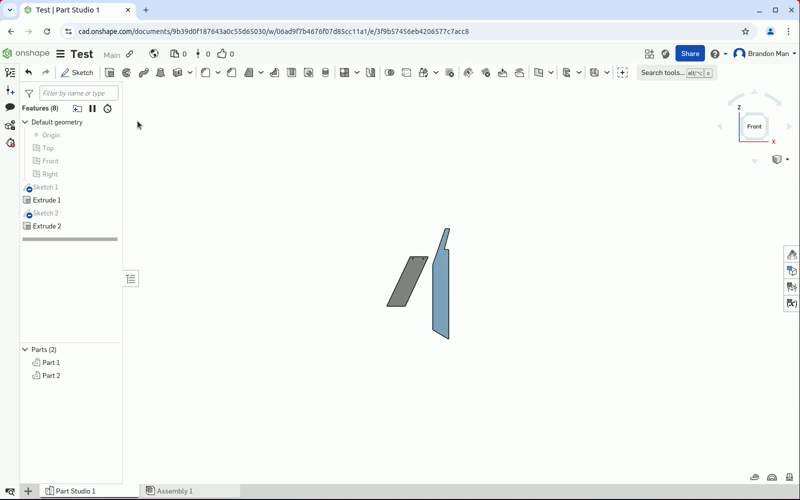
mouse_move(73, 189)
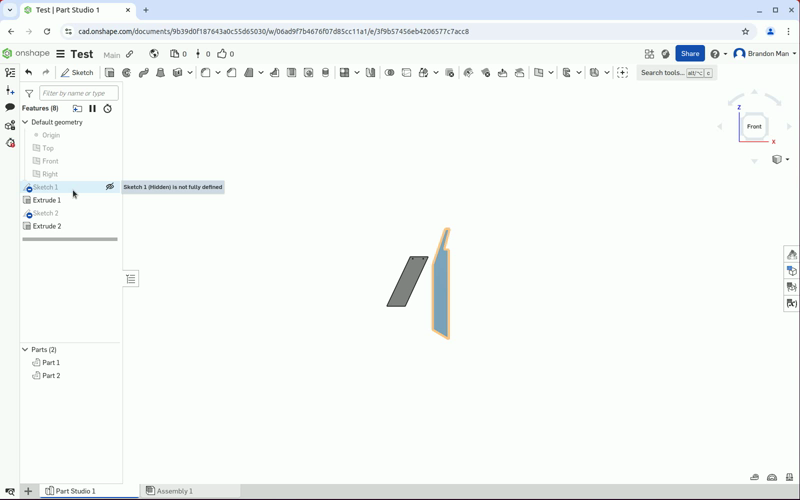
click(73, 189)
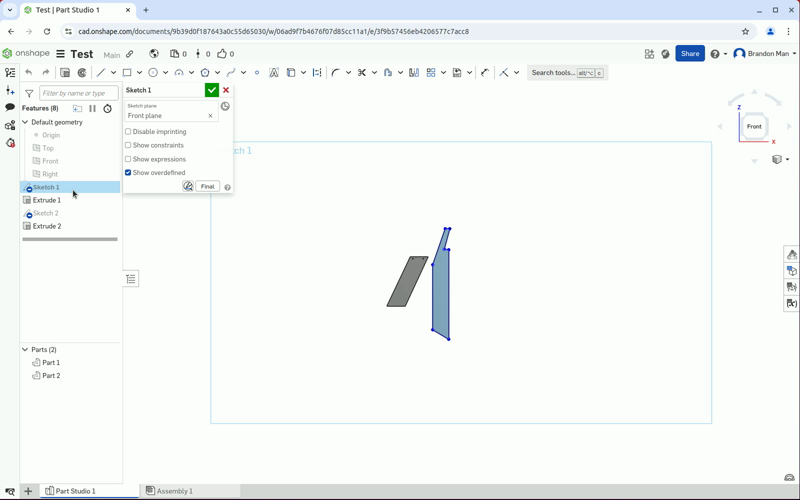
mouse_move(229, 92)
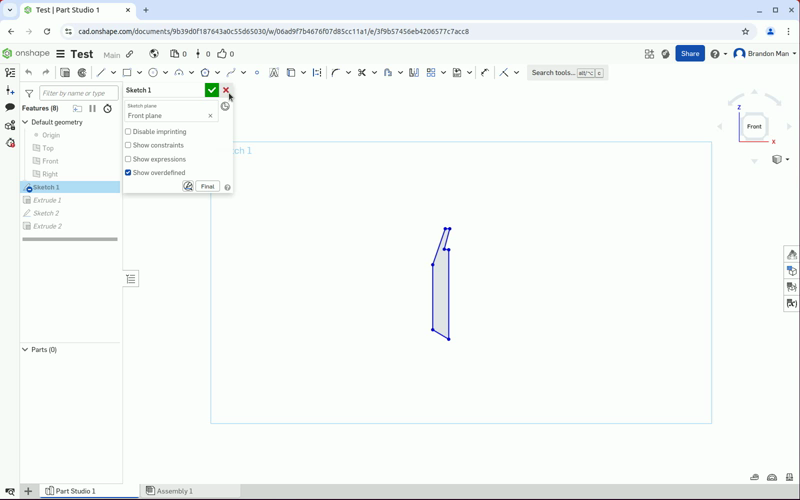
click(229, 92)
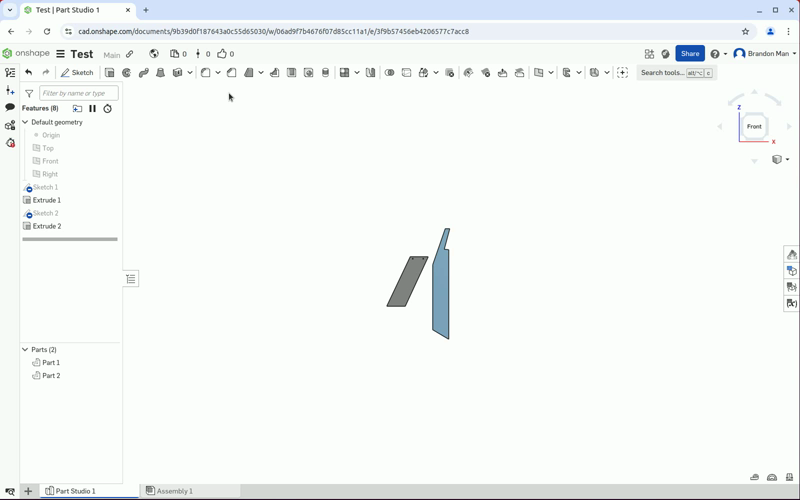
mouse_move(73, 352)
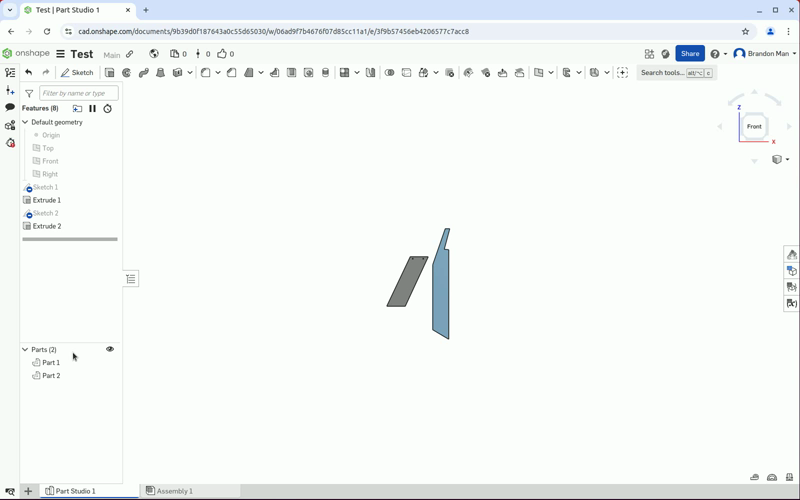
key(y)
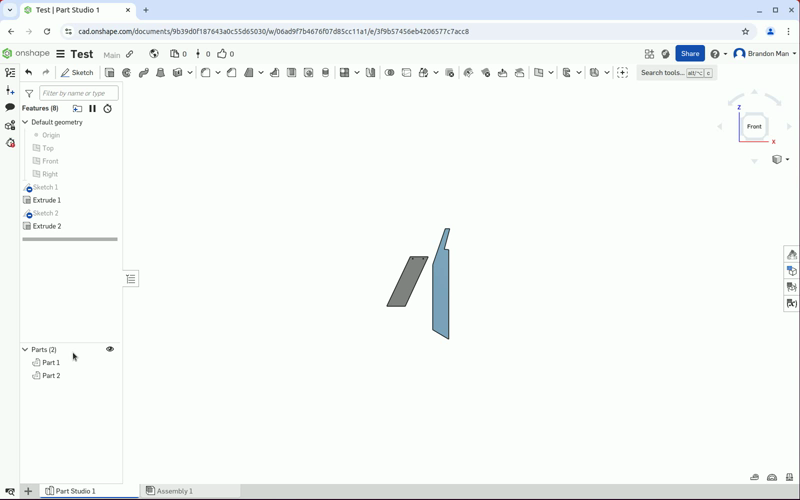
key(shift+p)
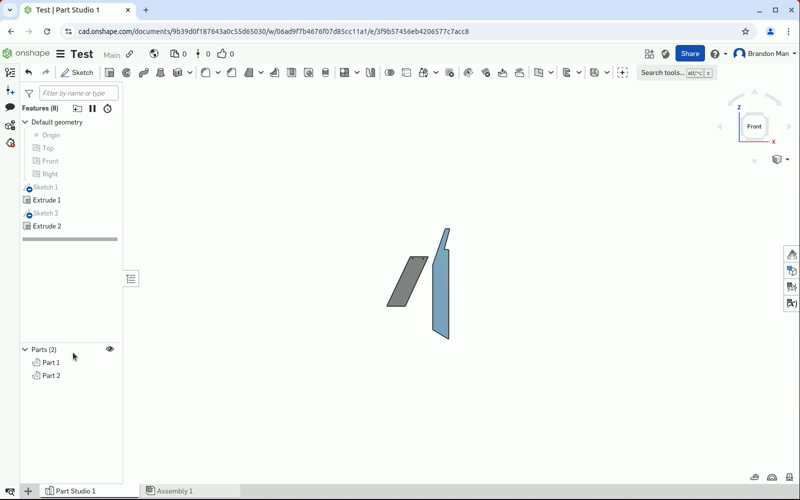
key(space)
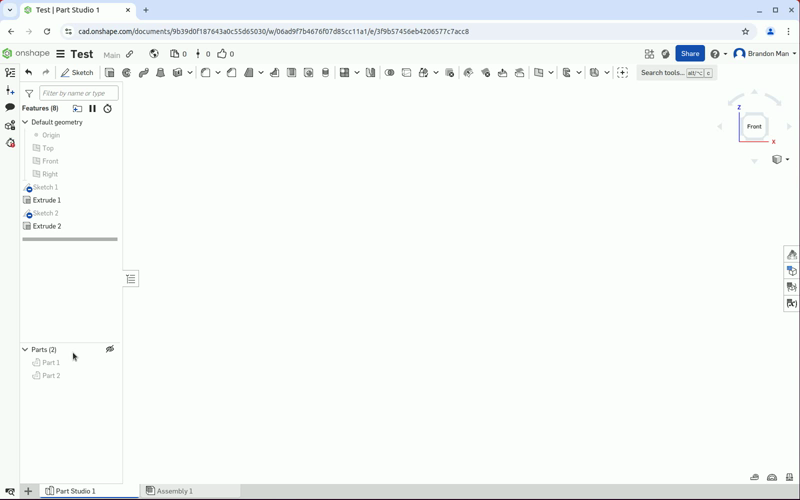
key_down(shift)
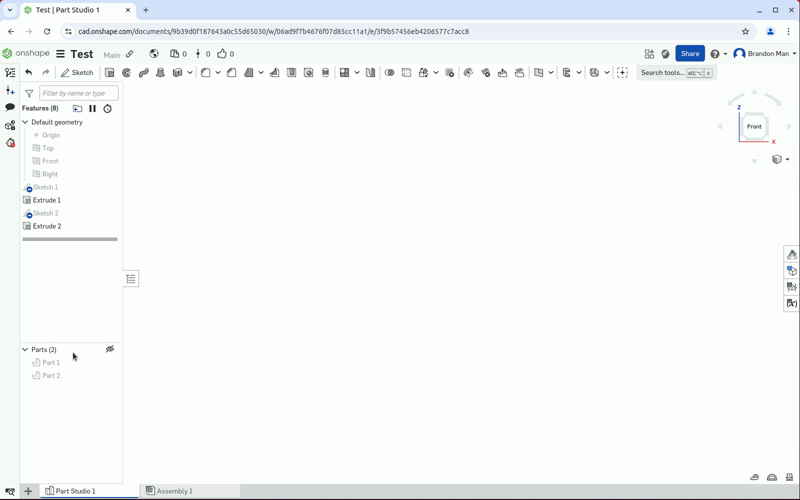
key(down)
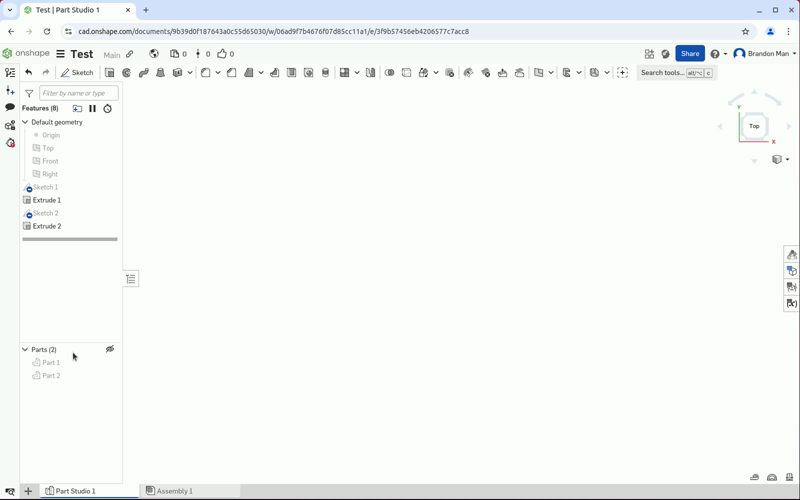
key_up(shift)
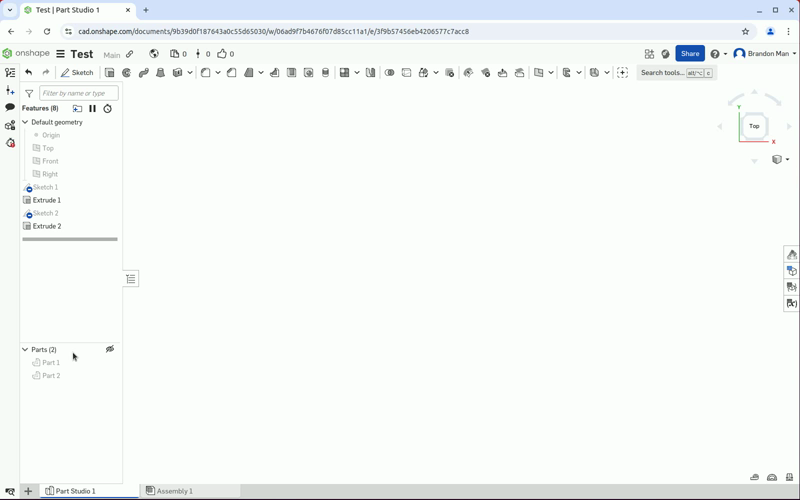
mouse_move(73, 352)
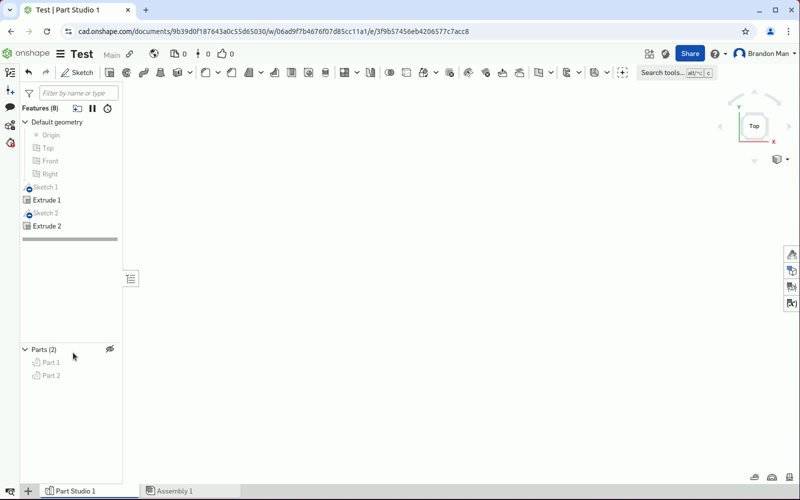
key(shift+y)
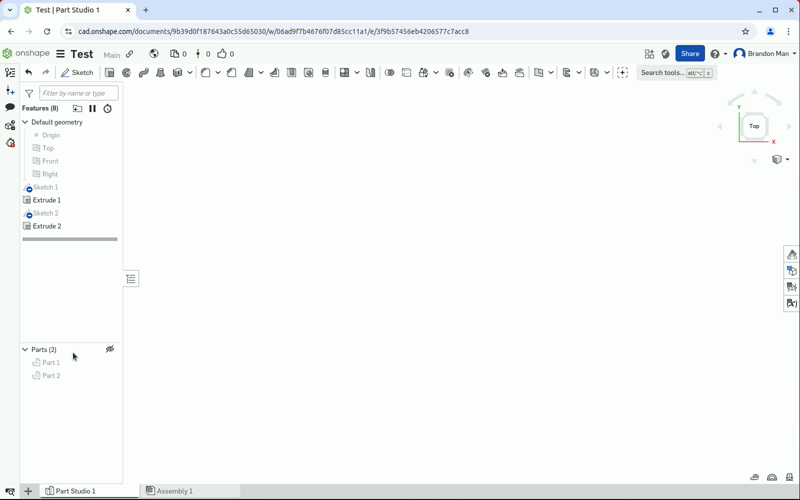
key(shift+s)
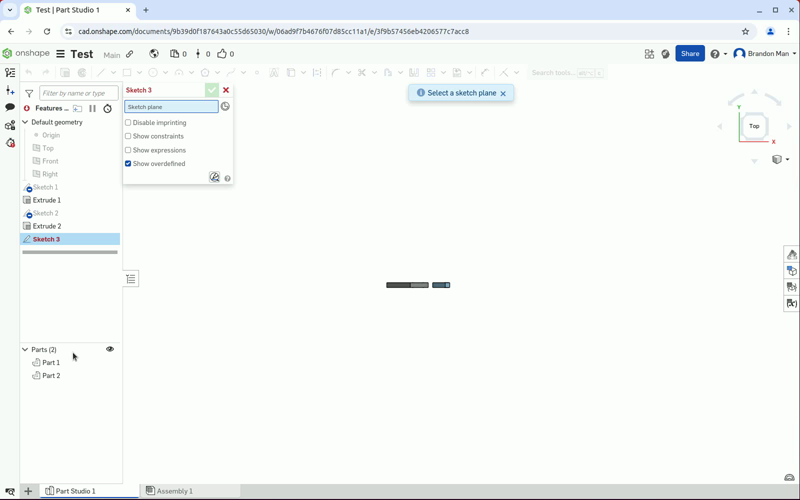
mouse_move(73, 150)
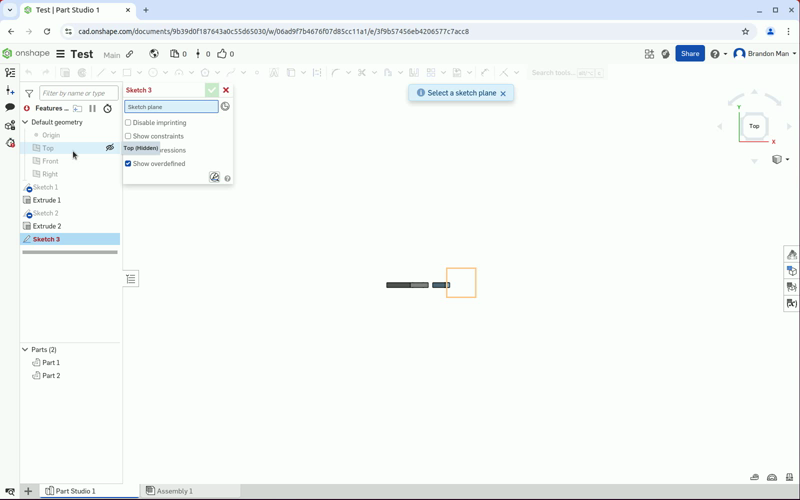
click(73, 150)
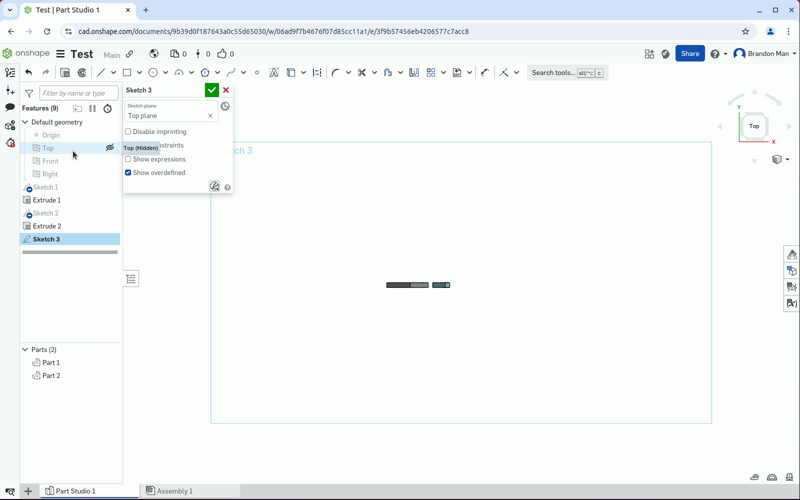
mouse_move(73, 352)
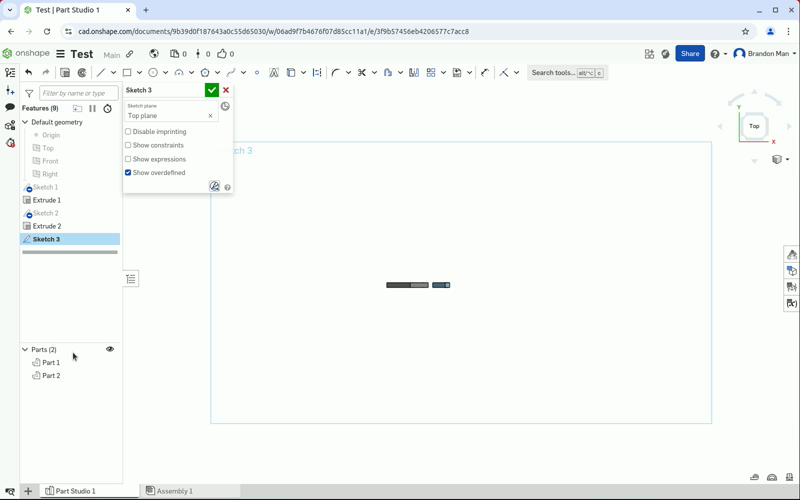
key(y)
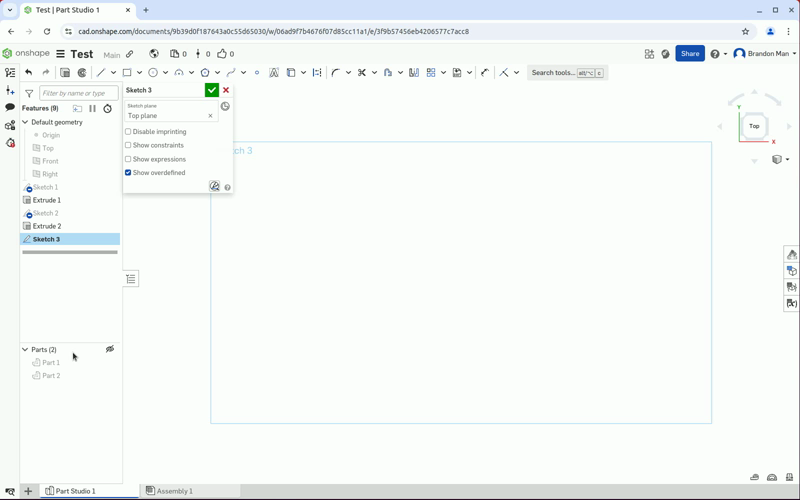
key(l)
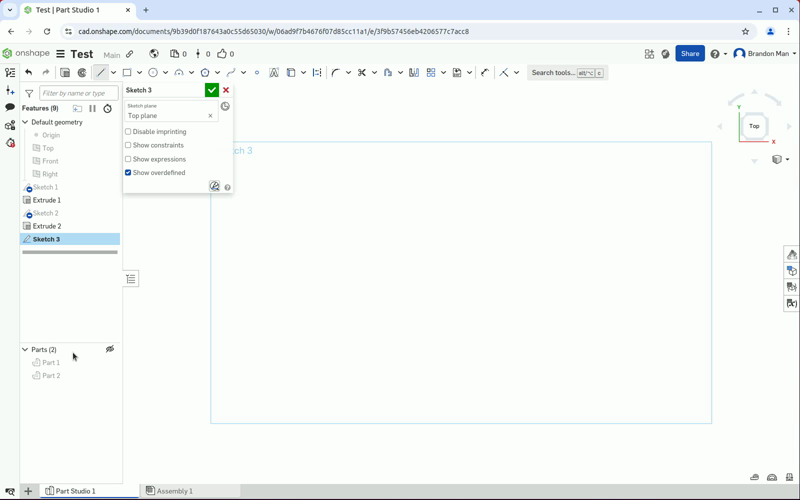
key_down(shift)
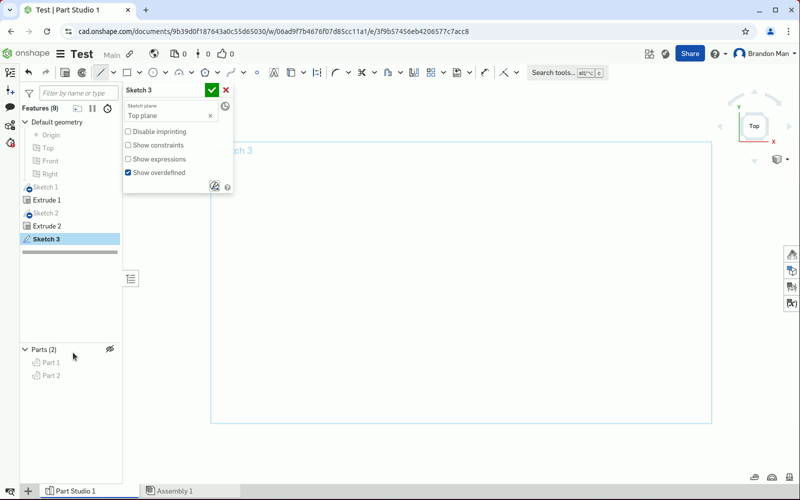
mouse_move(512, 395)
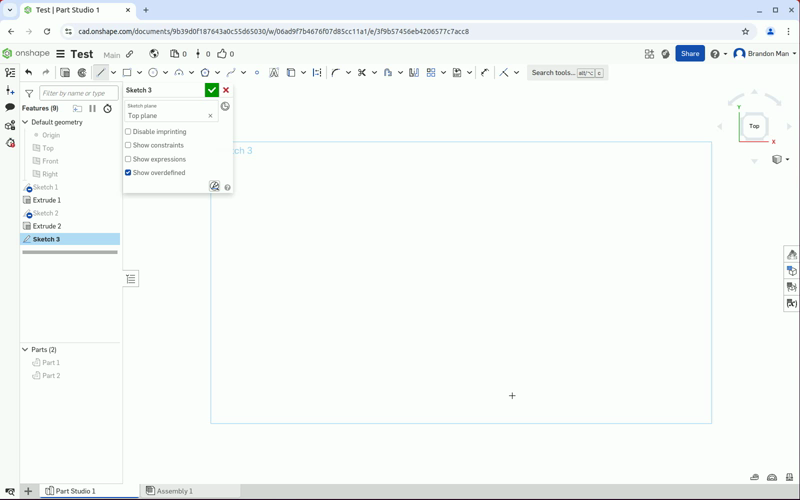
click(512, 395)
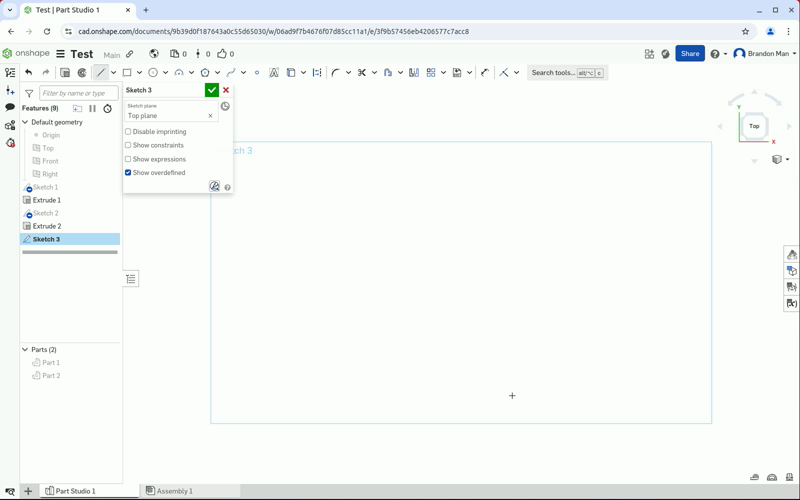
key_up(shift)
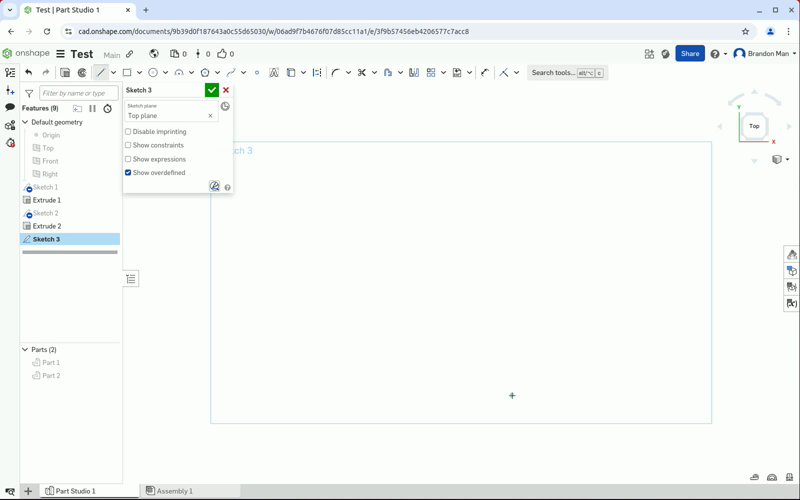
key_down(shift)
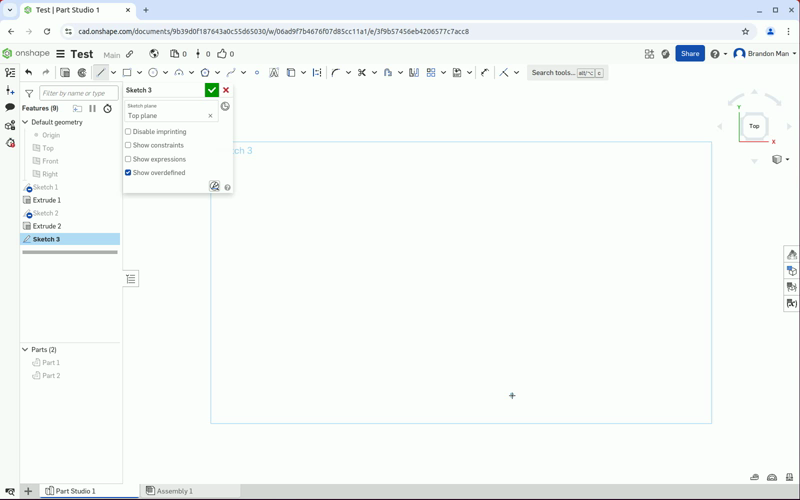
mouse_move(542, 395)
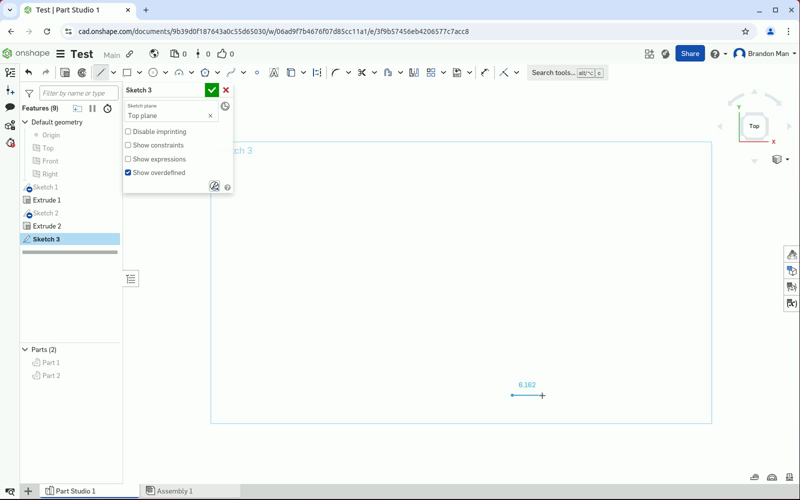
mouse_move(546, 395)
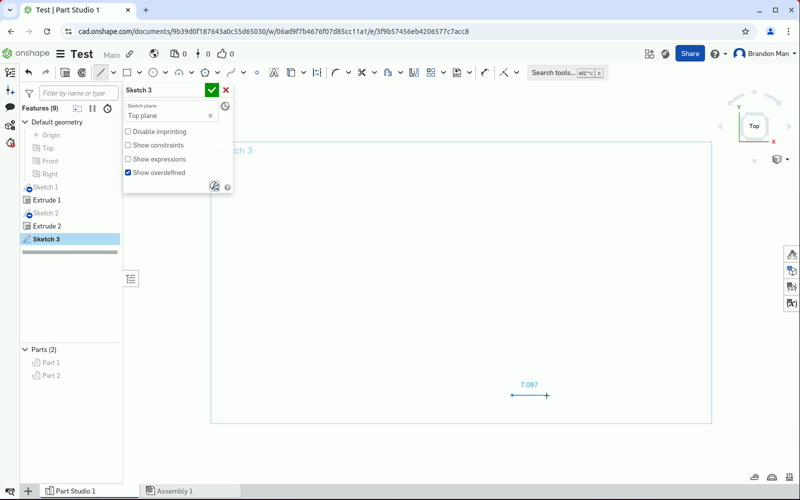
click(546, 395)
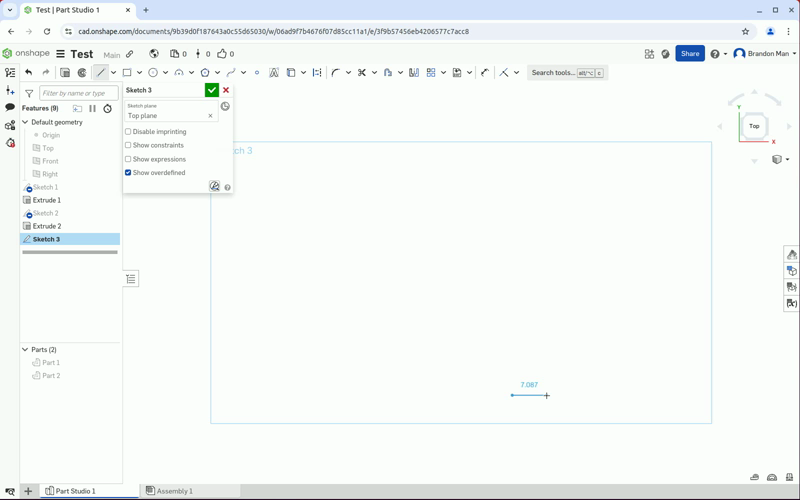
key_up(shift)
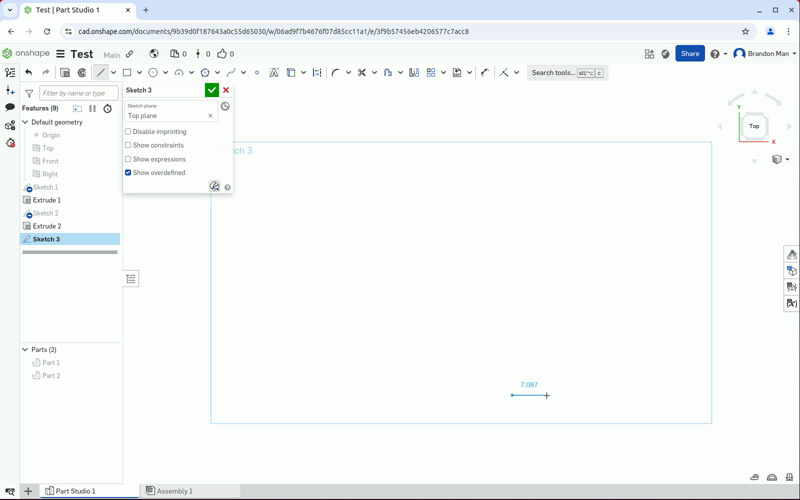
key_down(shift)
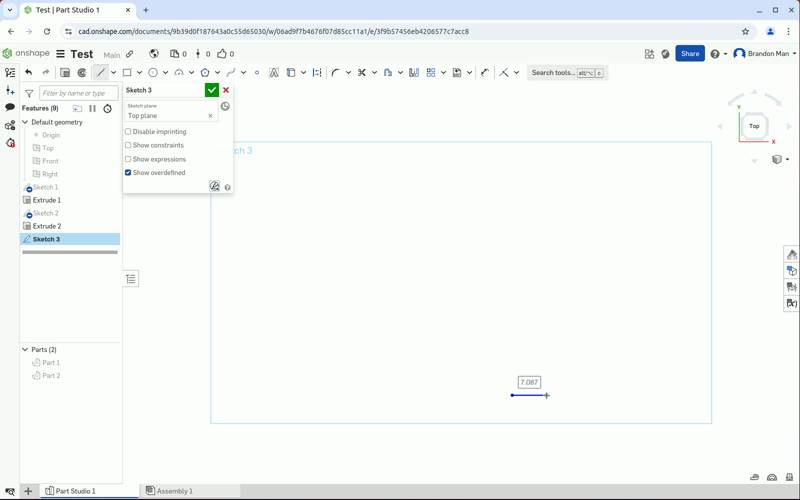
mouse_move(546, 252)
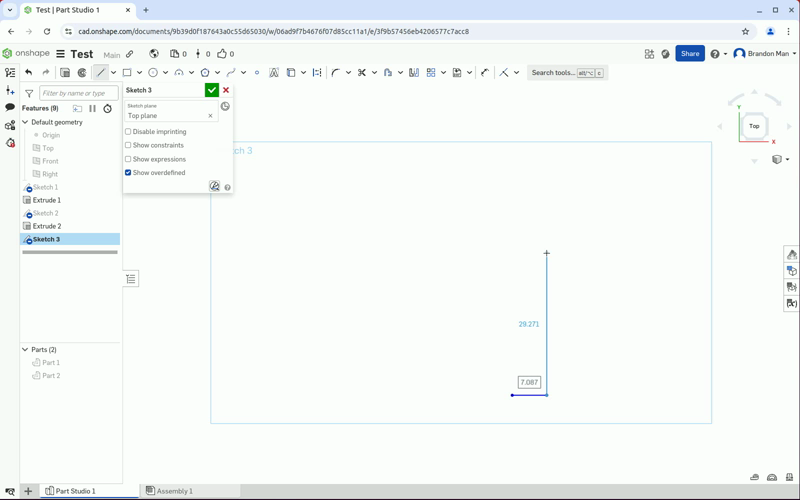
click(546, 252)
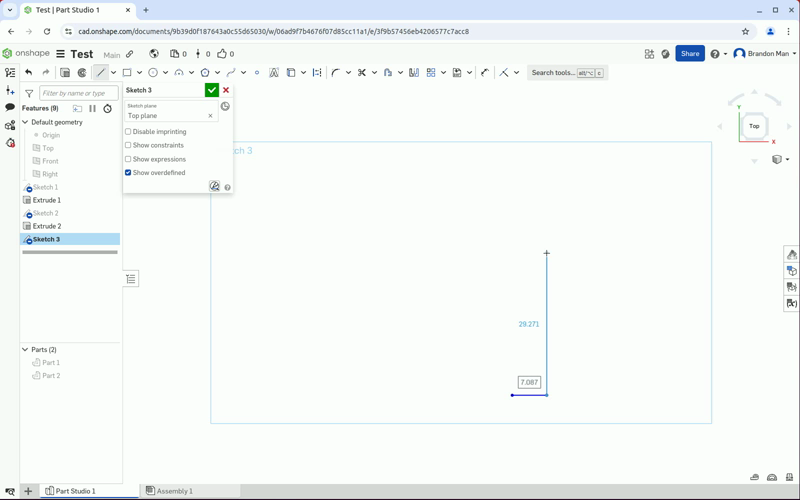
key_up(shift)
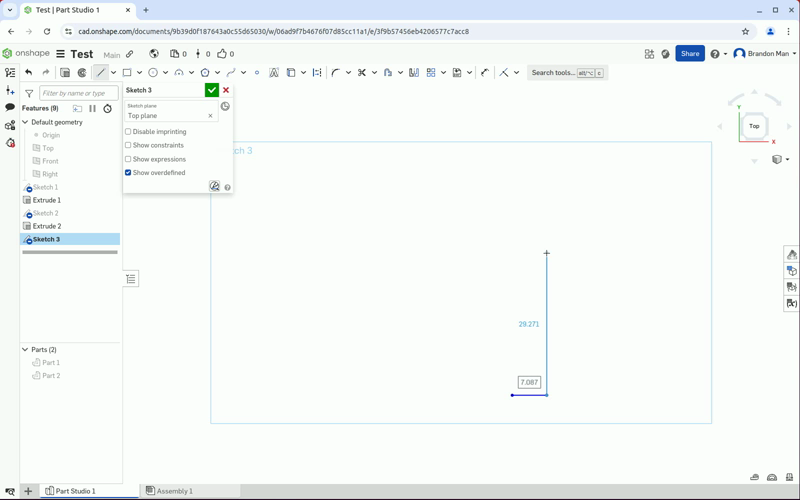
key_down(shift)
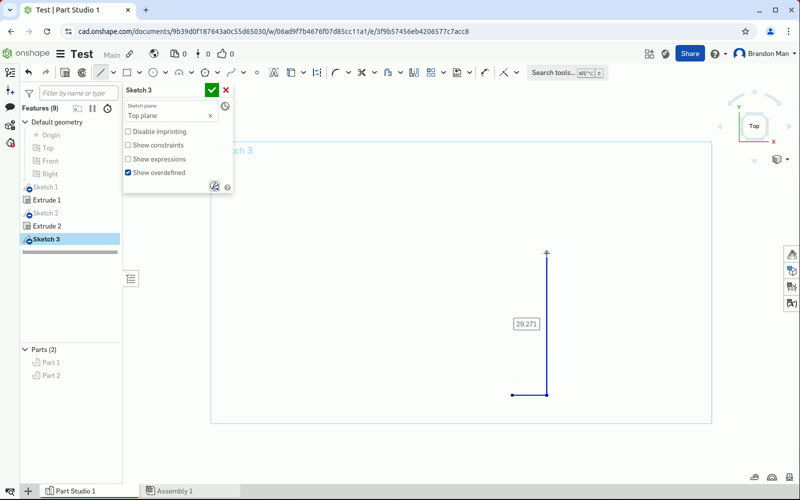
mouse_move(576, 252)
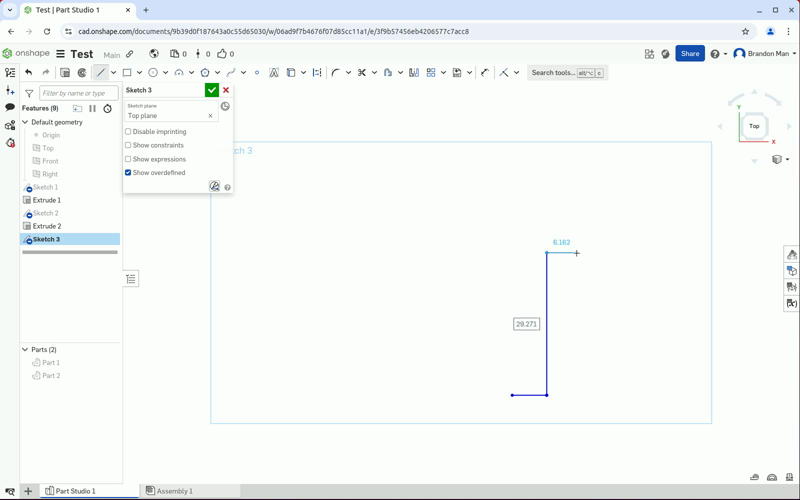
mouse_move(512, 252)
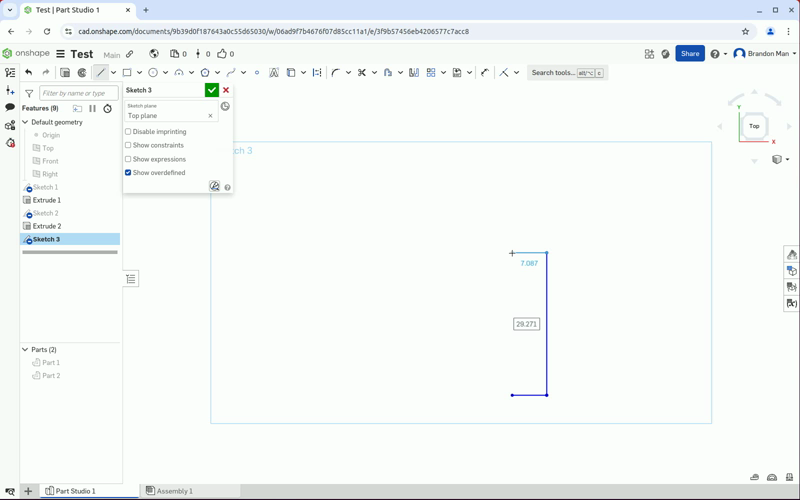
click(512, 252)
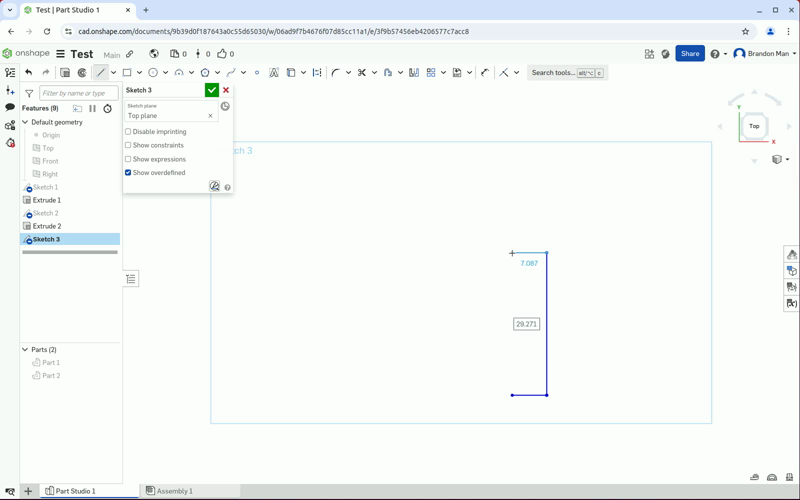
key_up(shift)
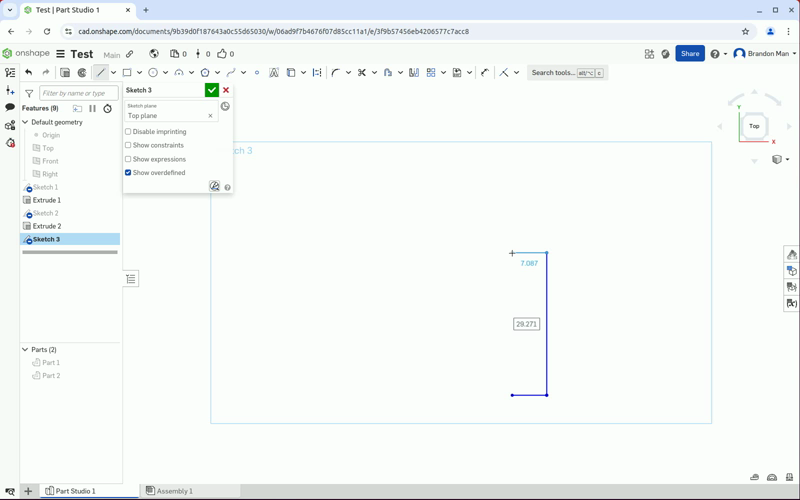
key_down(shift)
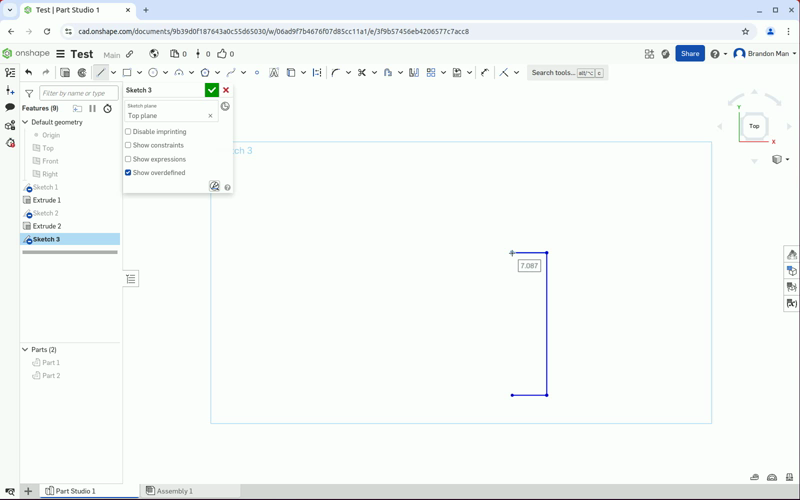
mouse_move(512, 395)
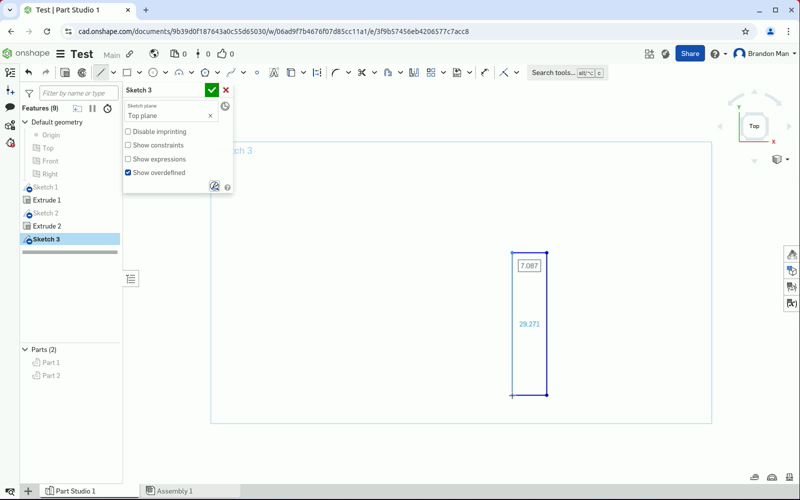
key_up(shift)
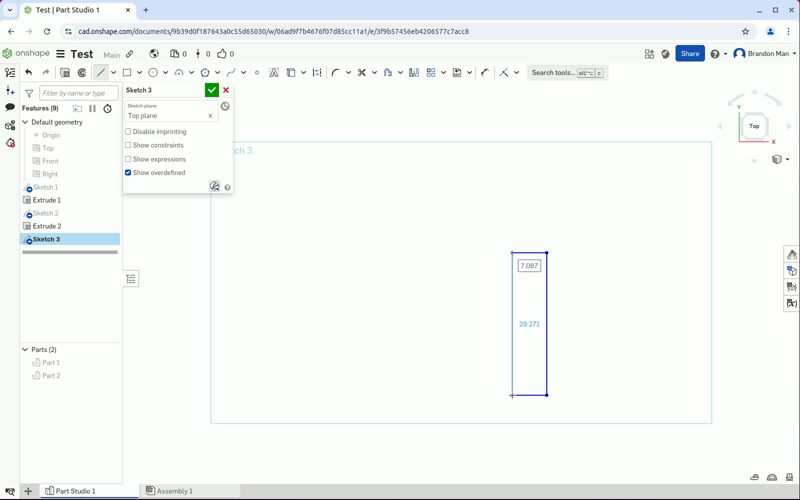
click(512, 395)
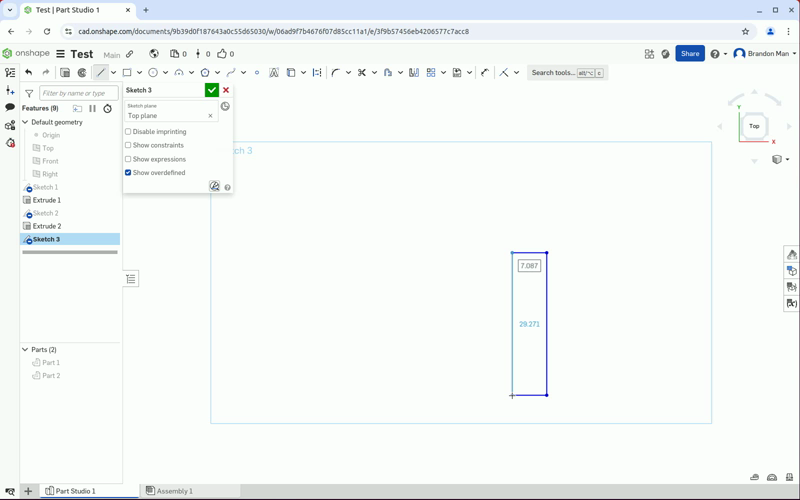
key(esc)
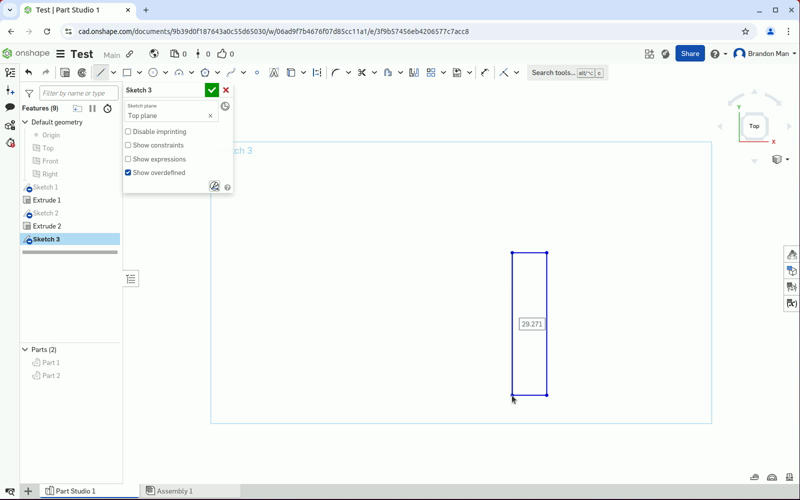
mouse_move(541, 261)
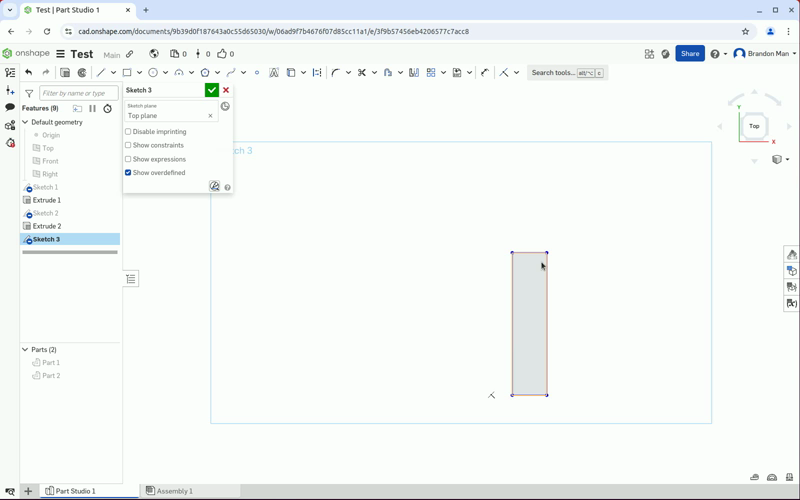
click(541, 261)
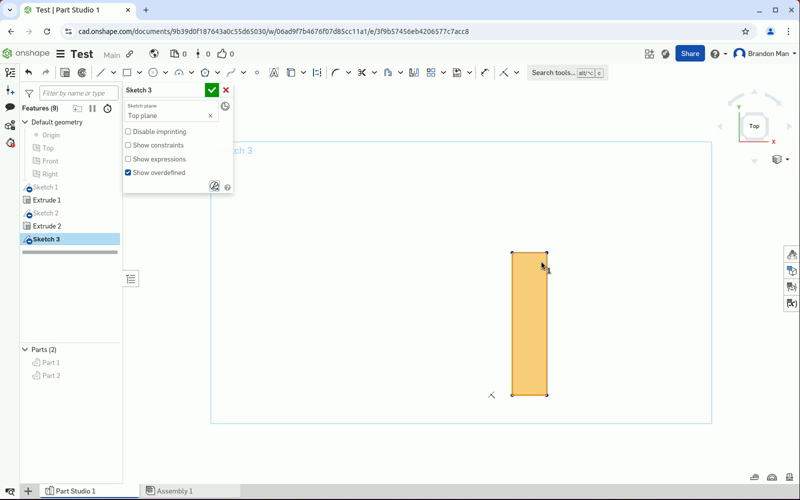
mouse_move(73, 352)
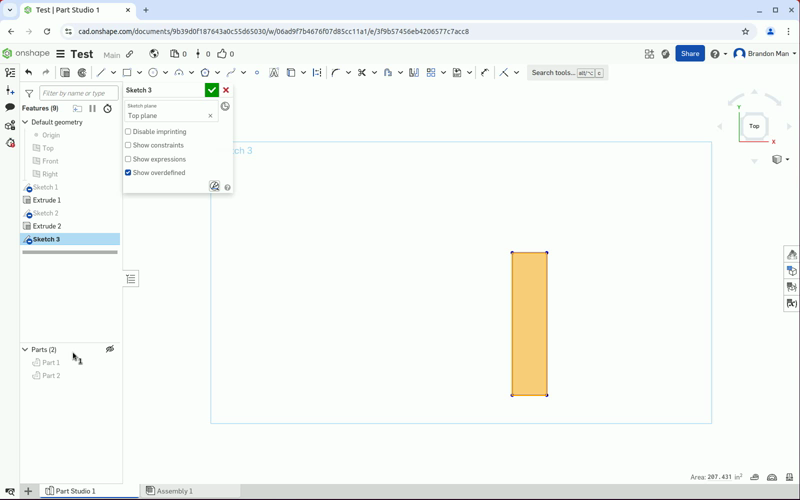
key(shift+y)
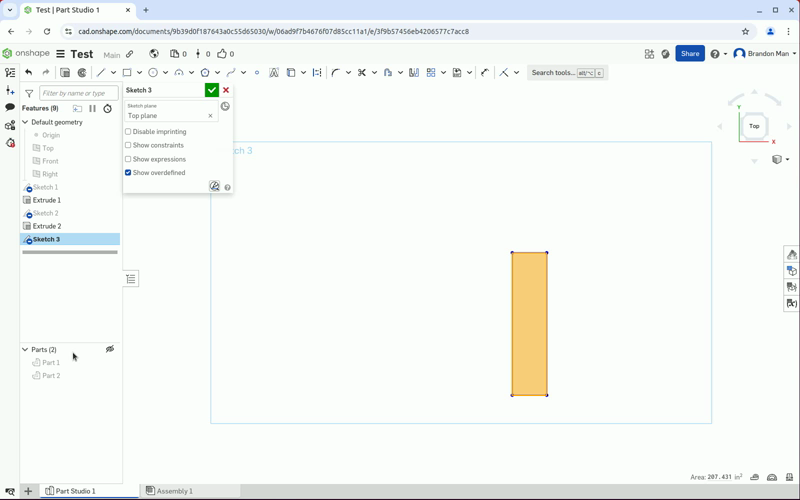
key(shift+e)
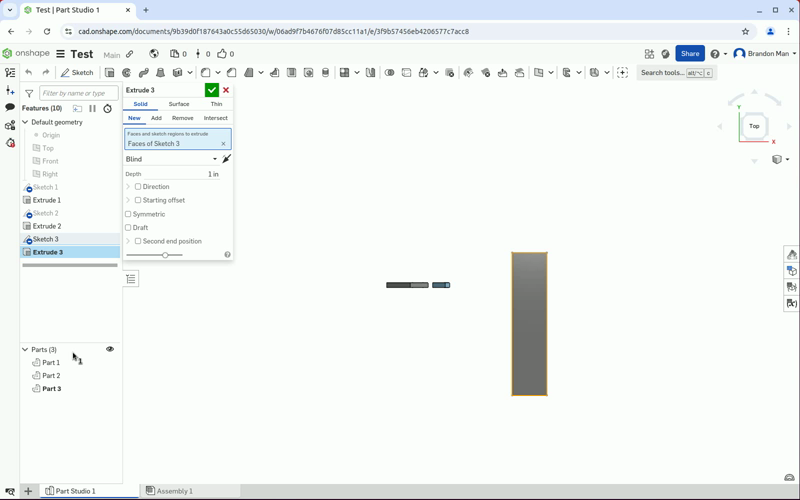
mouse_move(143, 106)
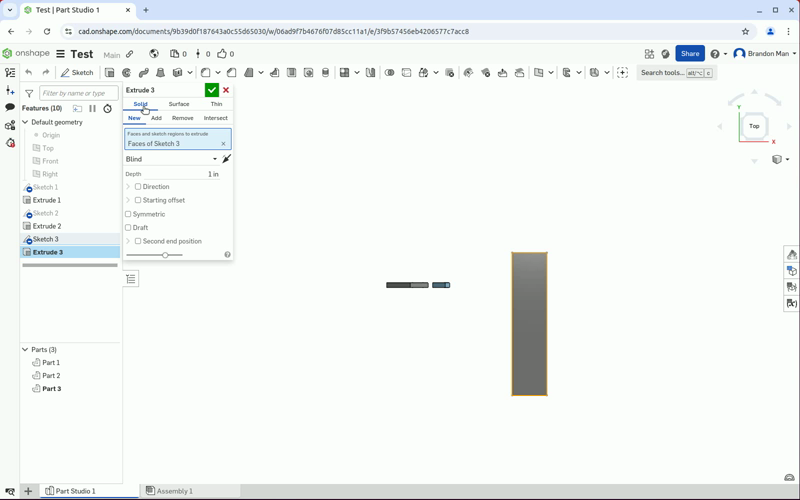
click(143, 106)
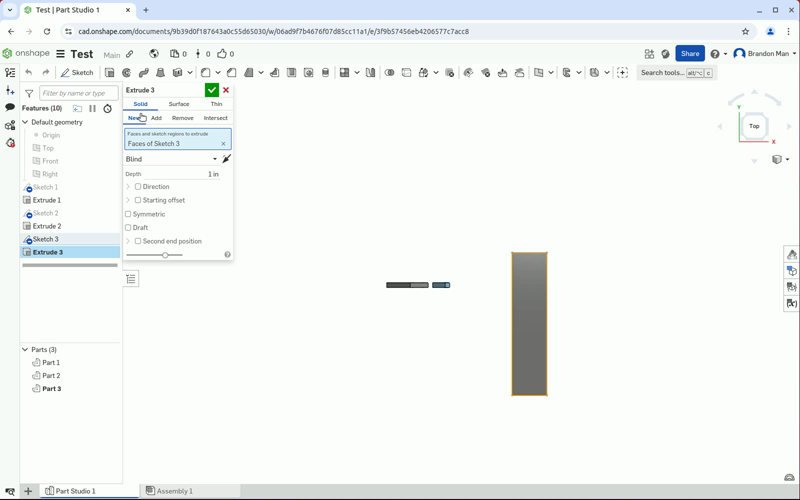
mouse_move(137, 120)
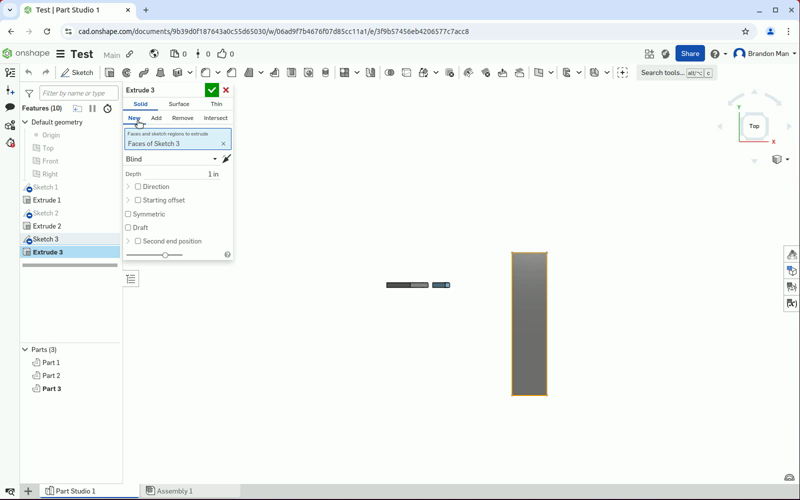
click(137, 120)
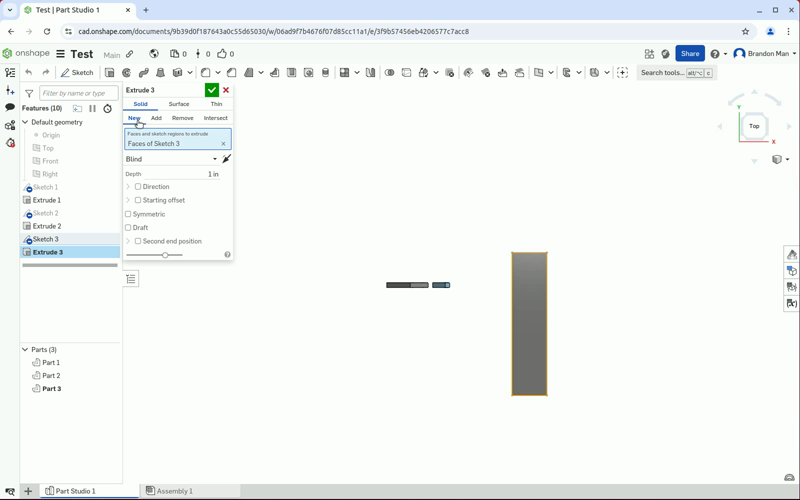
key(tab, 4)
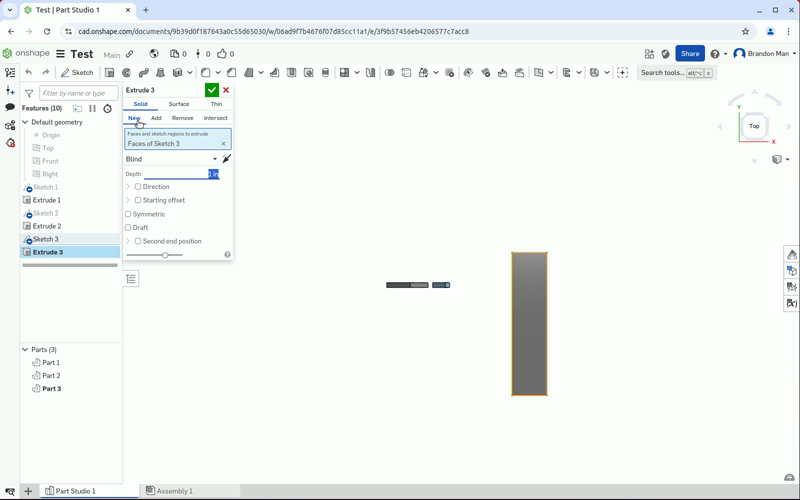
text(0.963)
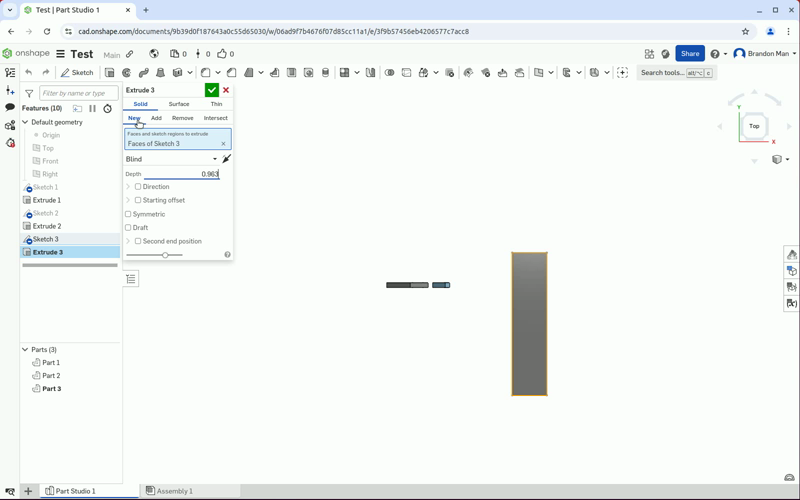
key(enter)
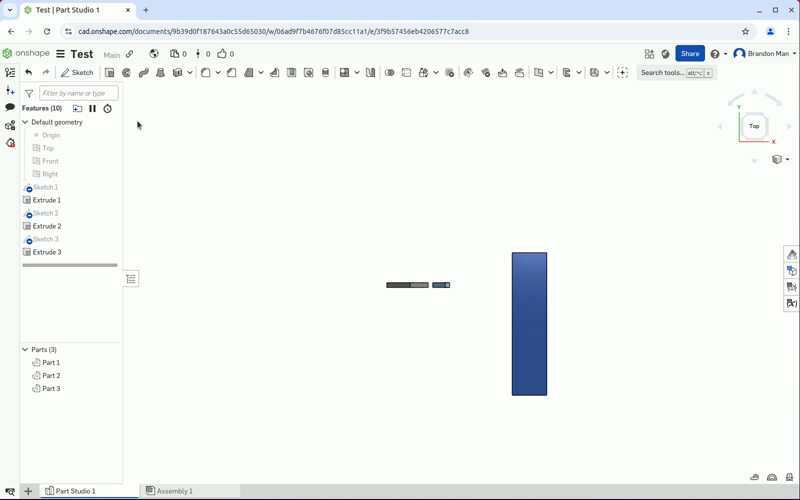
key(shift+h)
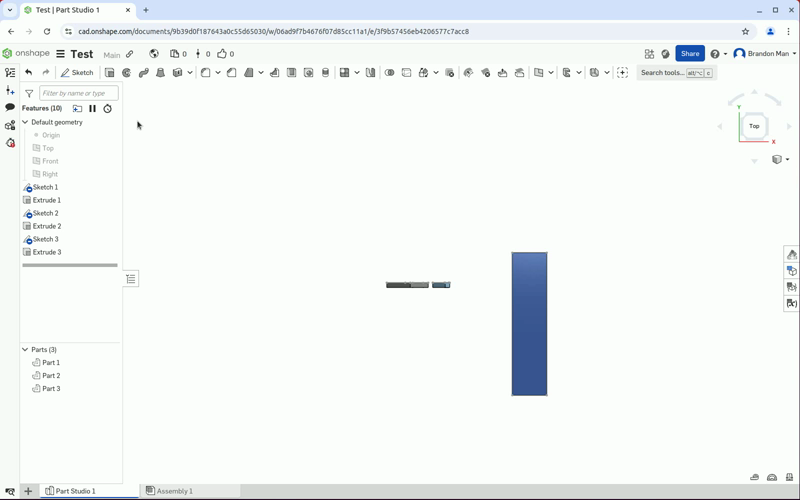
key(shift+h)
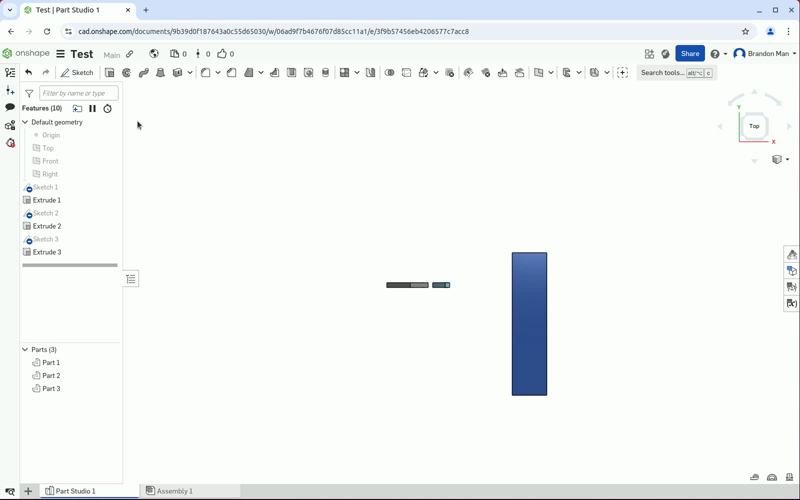
mouse_move(73, 189)
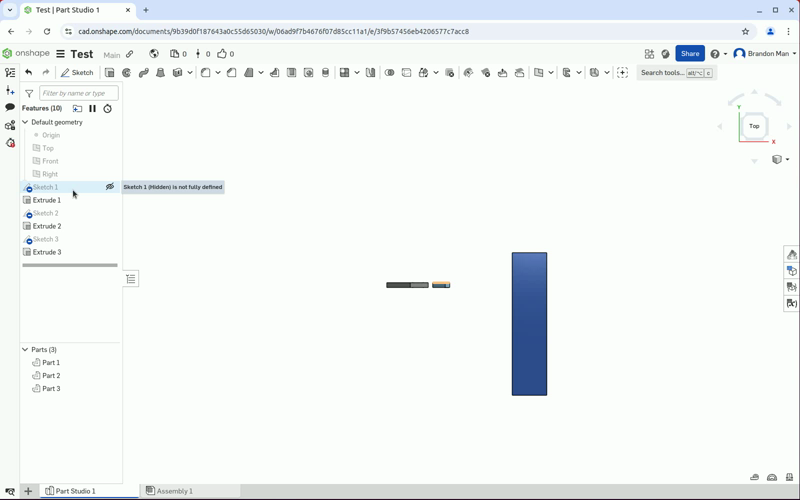
click(73, 189)
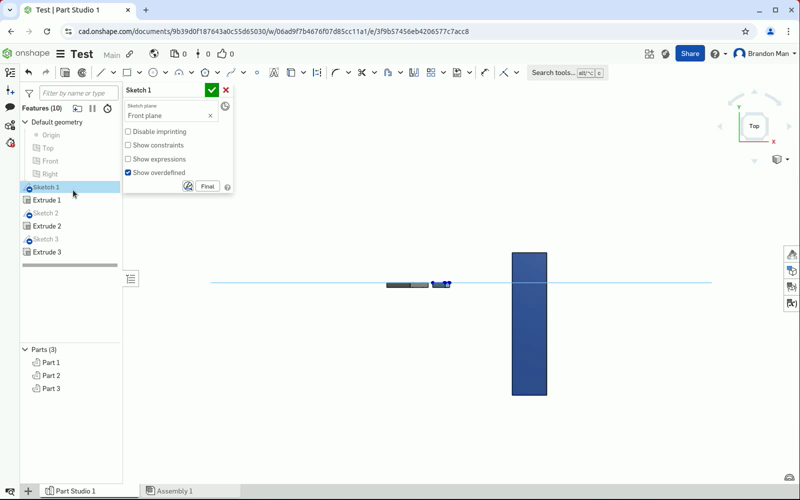
mouse_move(229, 92)
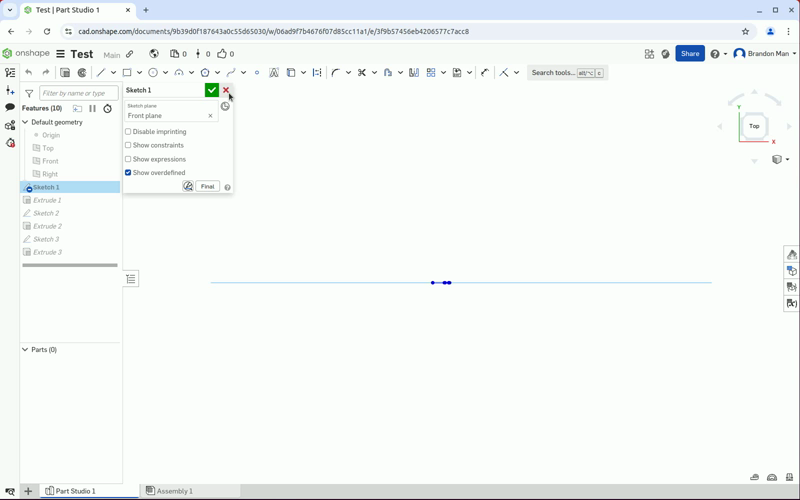
click(229, 92)
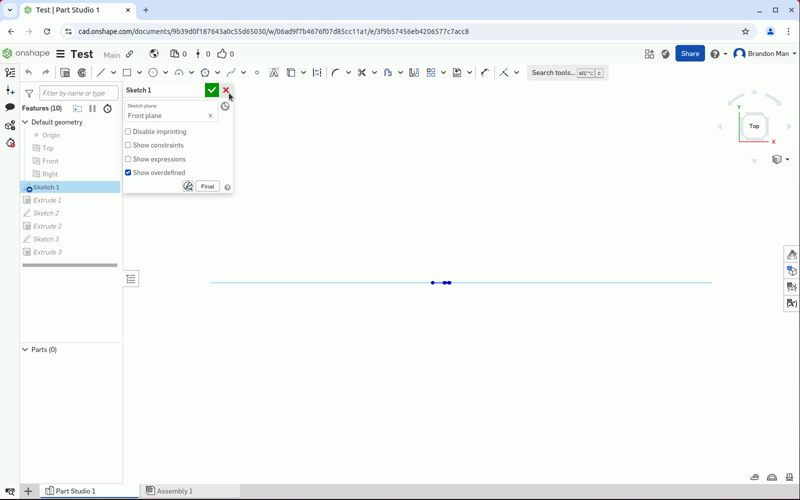
key(shift+s)
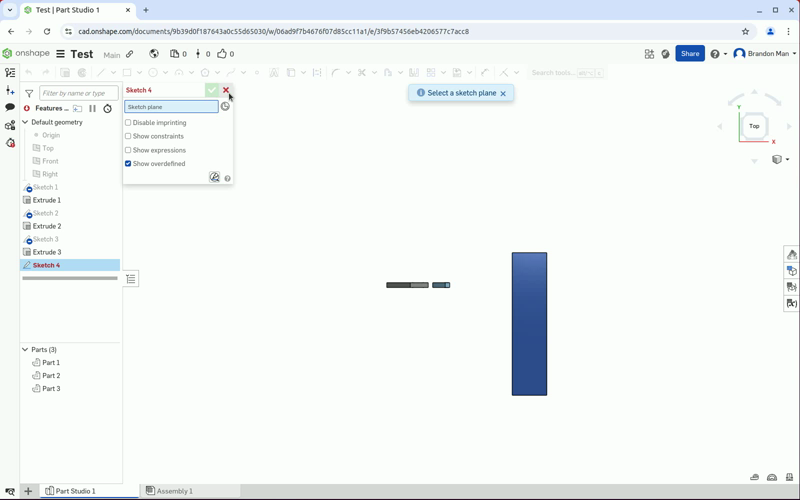
mouse_move(73, 150)
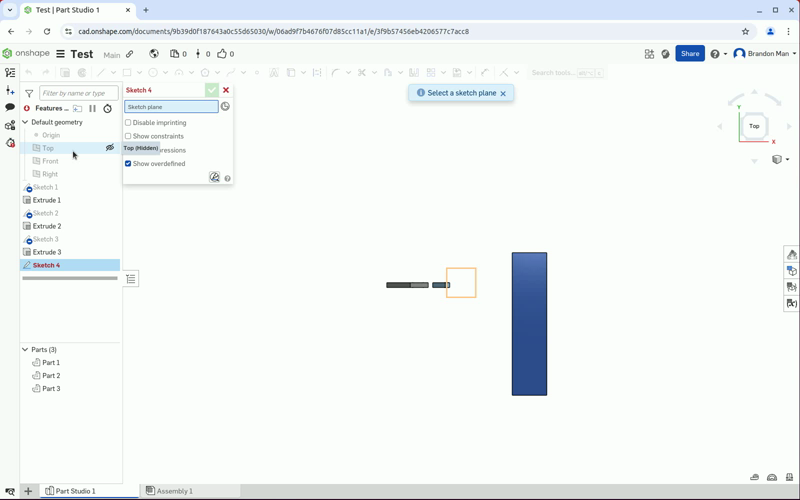
click(73, 150)
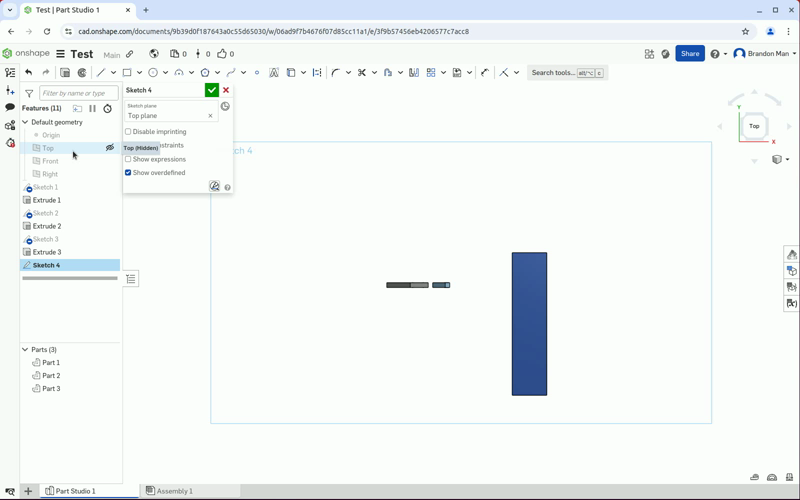
mouse_move(73, 352)
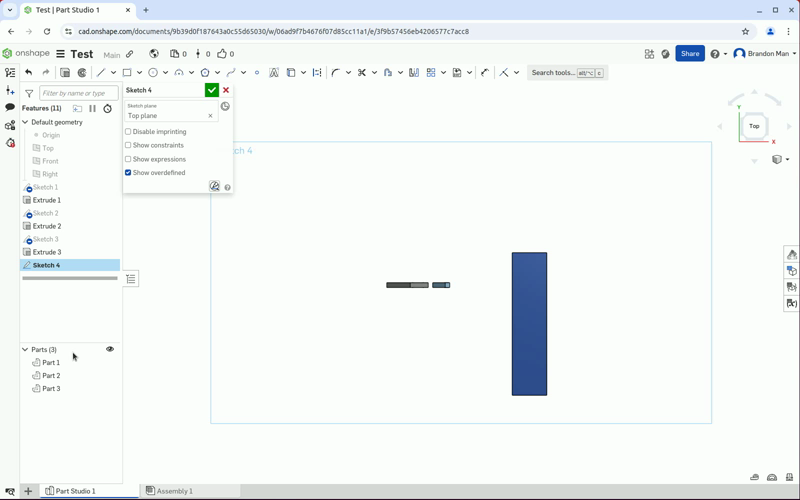
key(y)
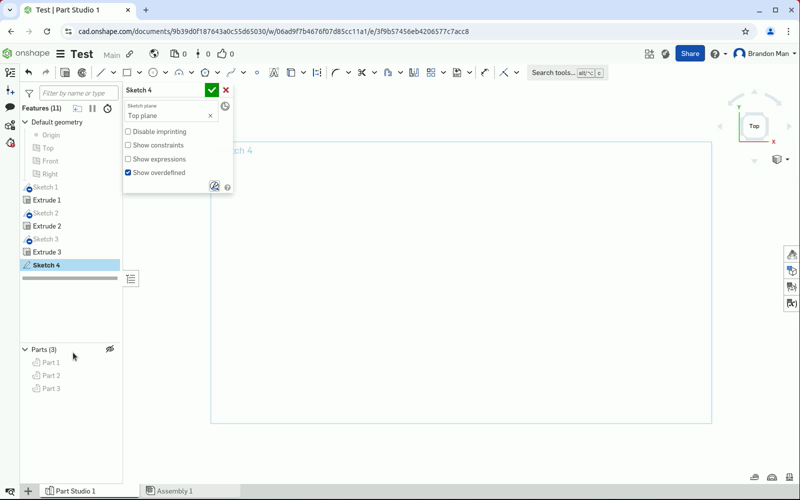
key(l)
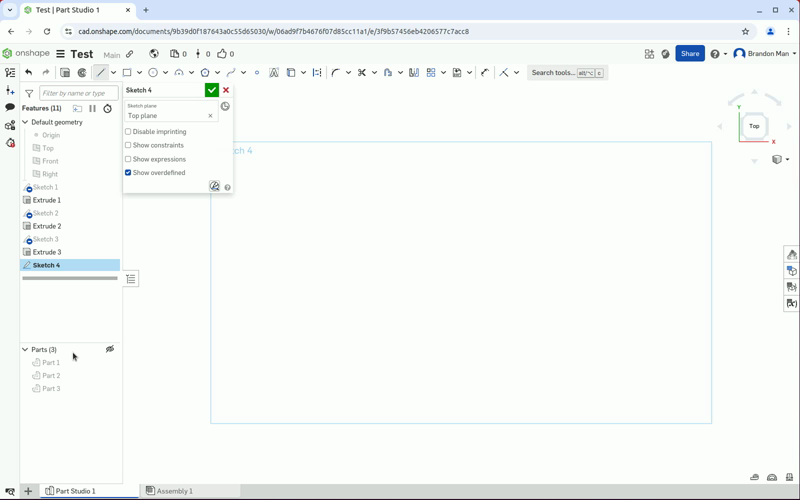
key_down(shift)
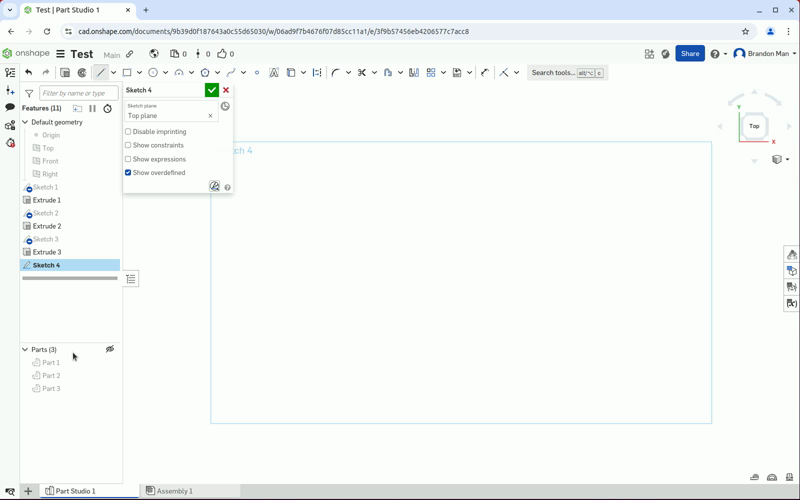
mouse_move(477, 368)
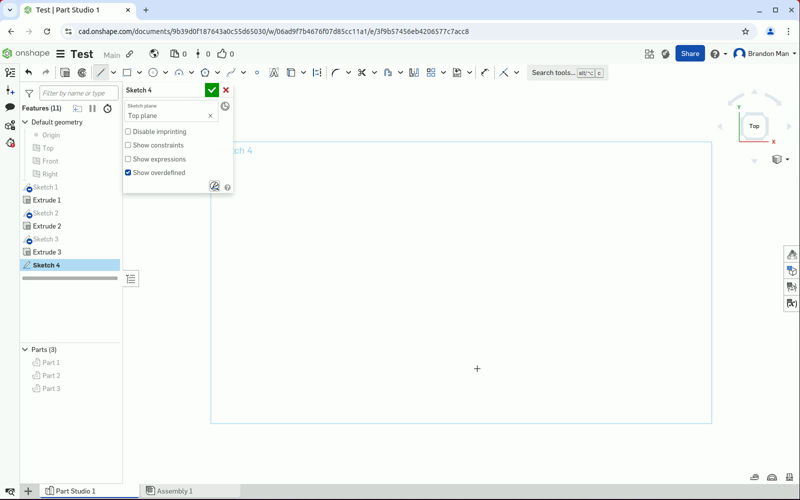
click(477, 368)
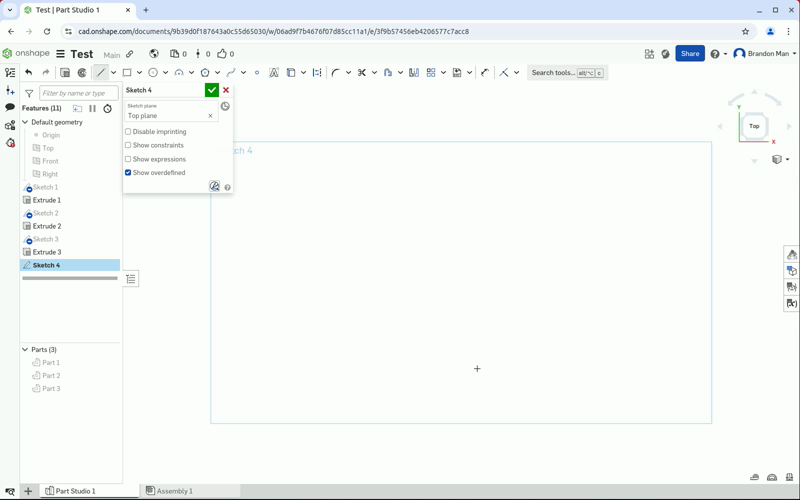
key_up(shift)
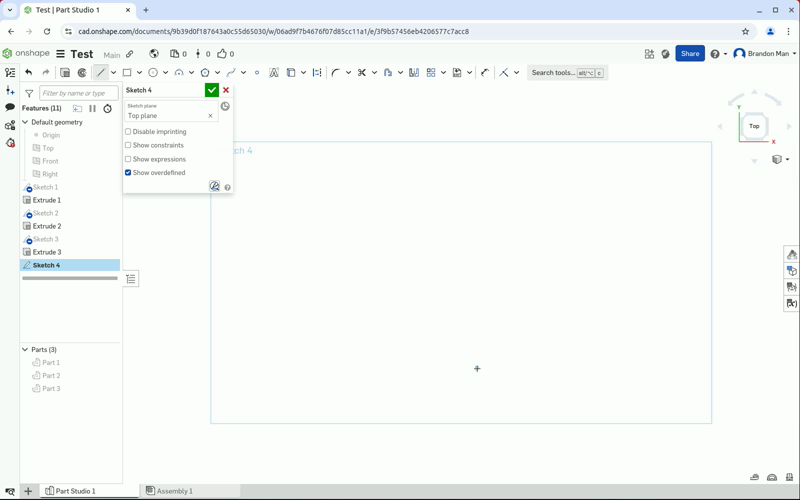
key_down(shift)
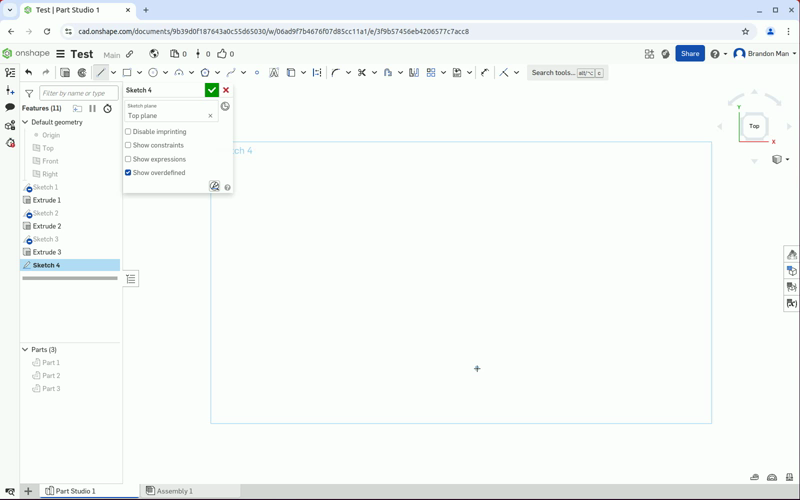
mouse_move(507, 368)
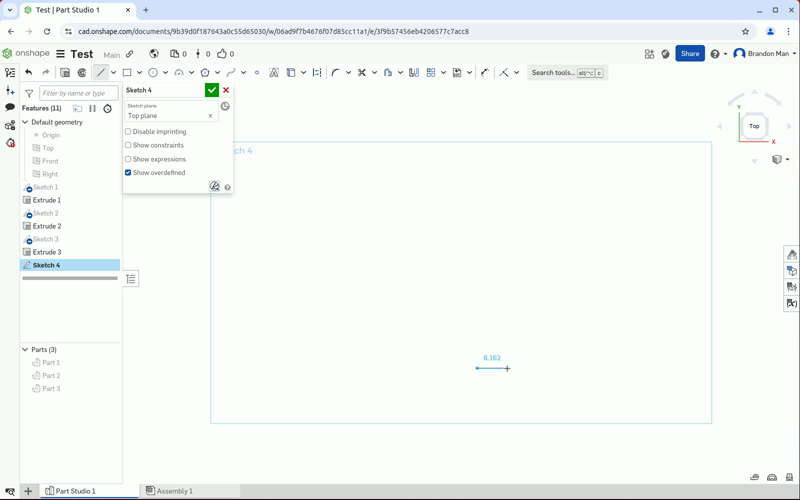
mouse_move(505, 368)
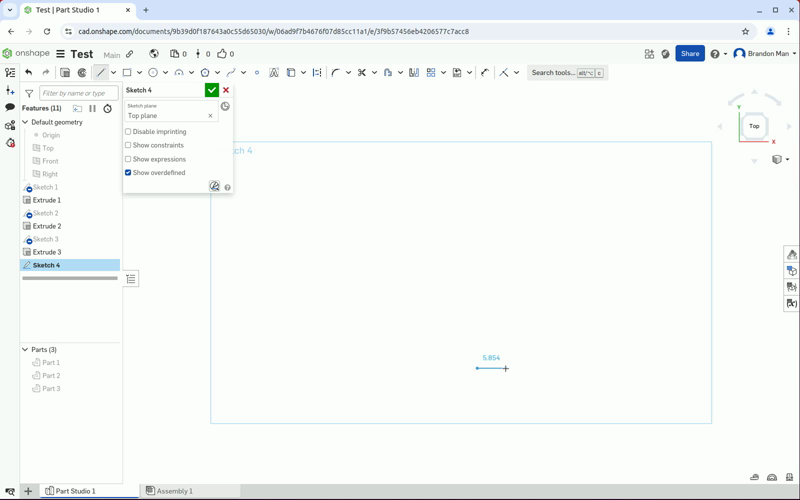
click(505, 368)
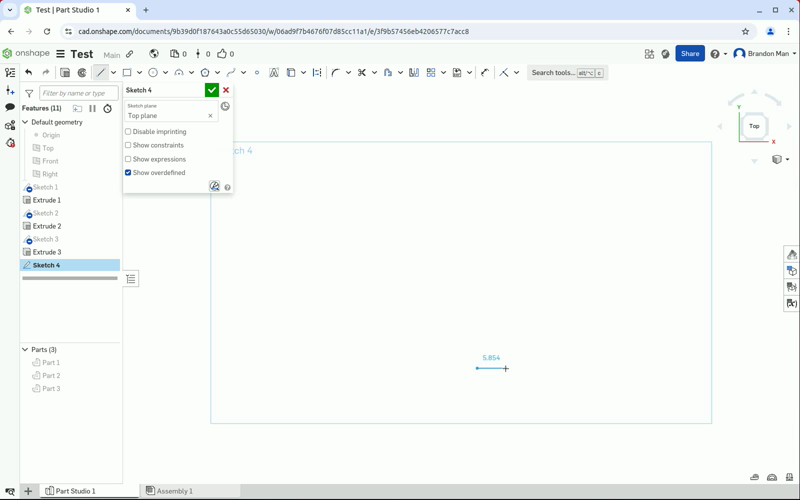
key_up(shift)
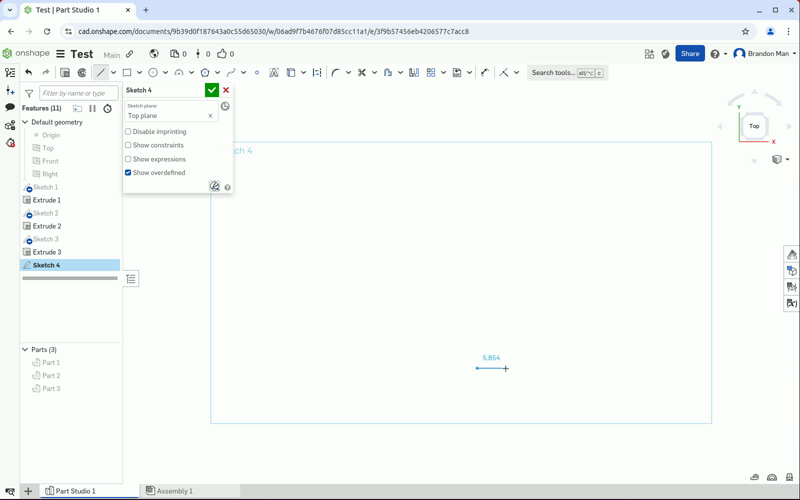
key_down(shift)
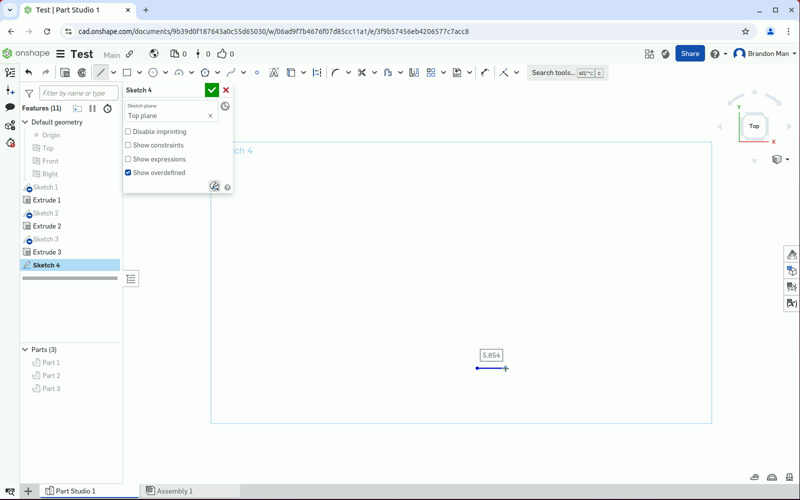
mouse_move(505, 225)
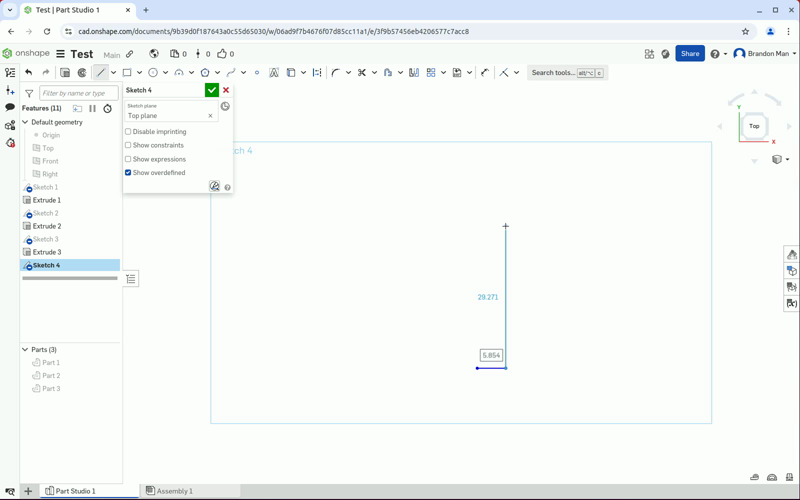
click(505, 225)
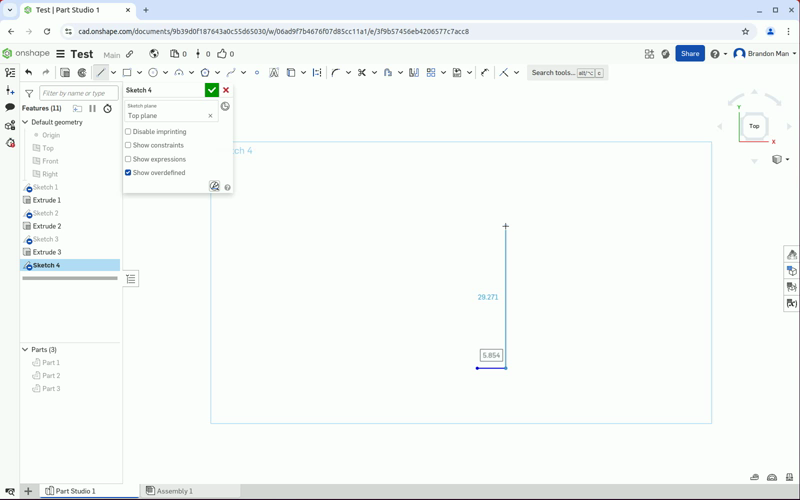
key_up(shift)
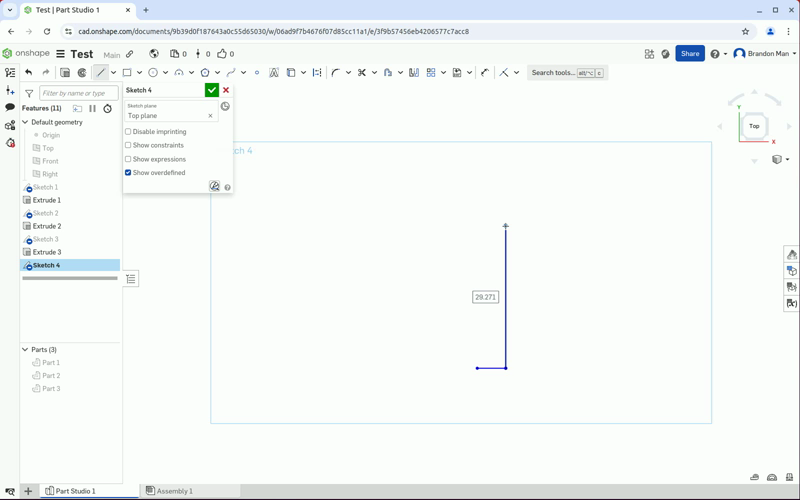
key_down(shift)
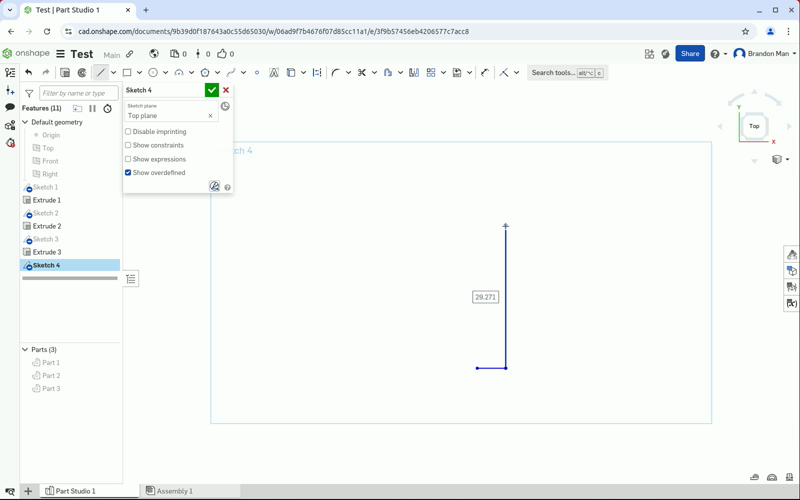
mouse_move(535, 225)
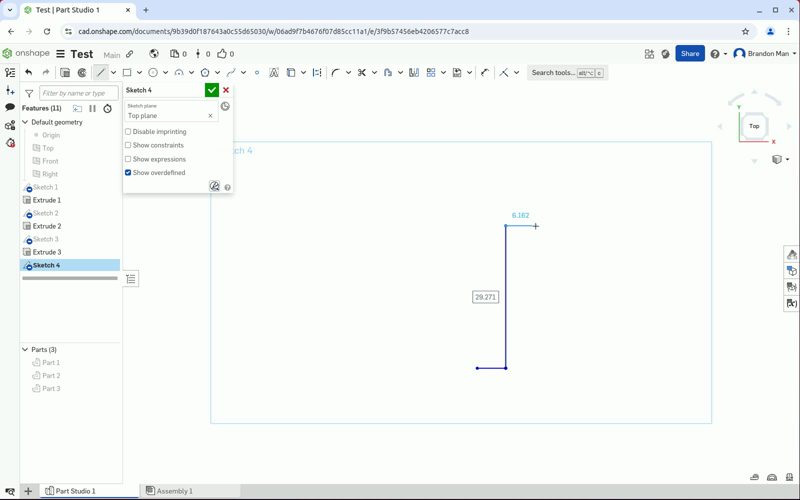
mouse_move(477, 225)
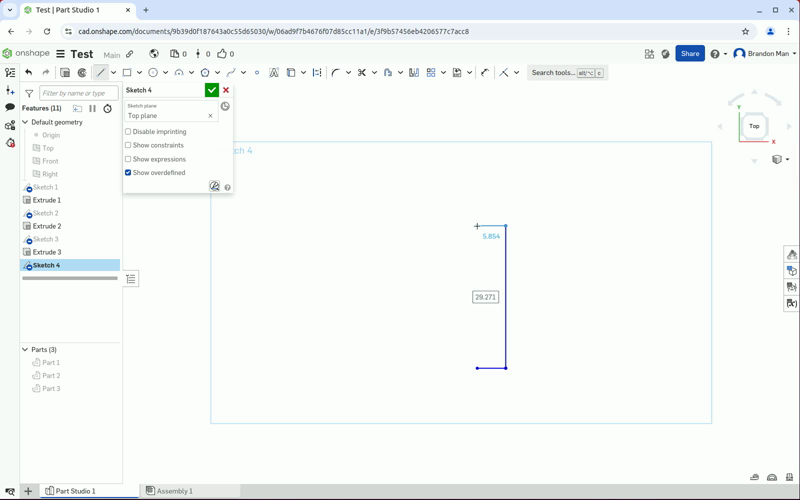
click(477, 225)
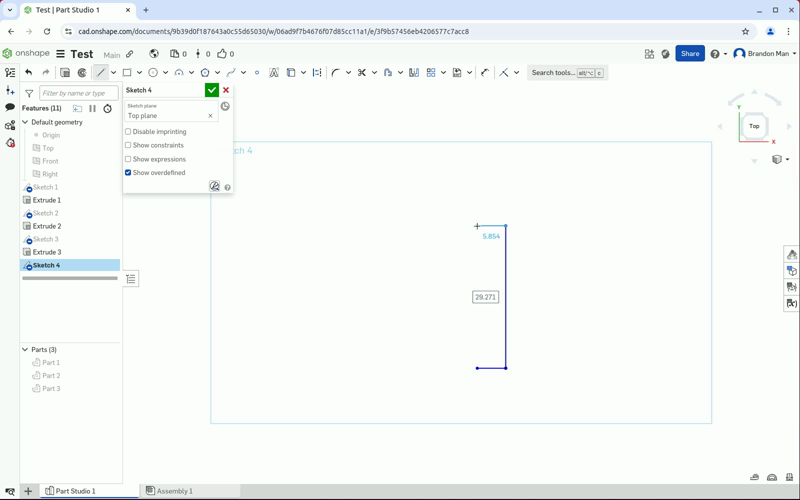
key_up(shift)
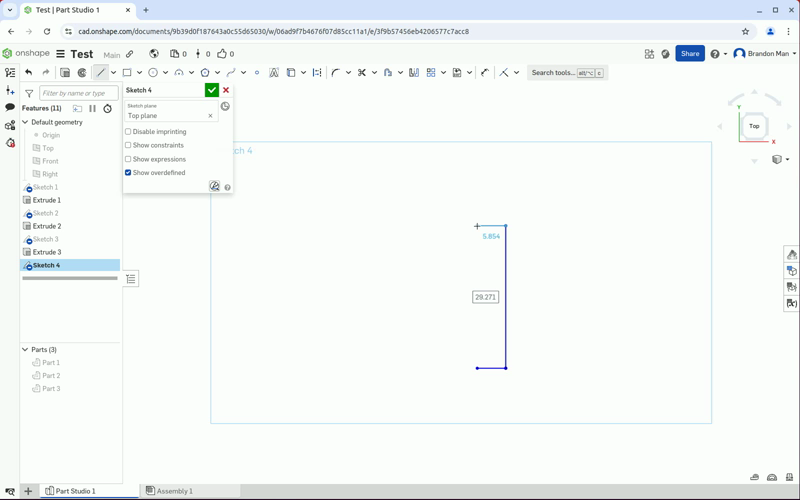
key_down(shift)
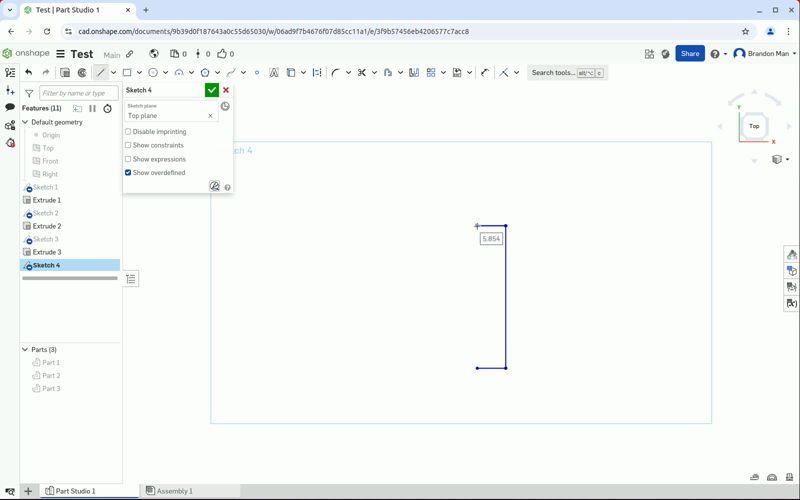
mouse_move(477, 368)
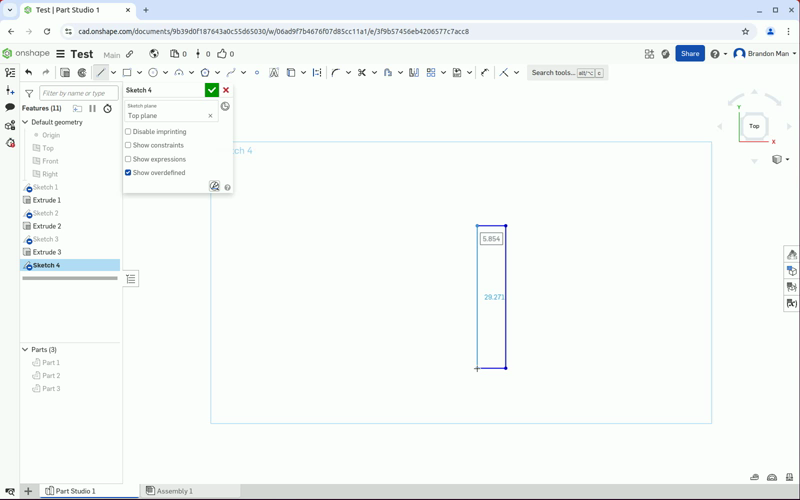
key_up(shift)
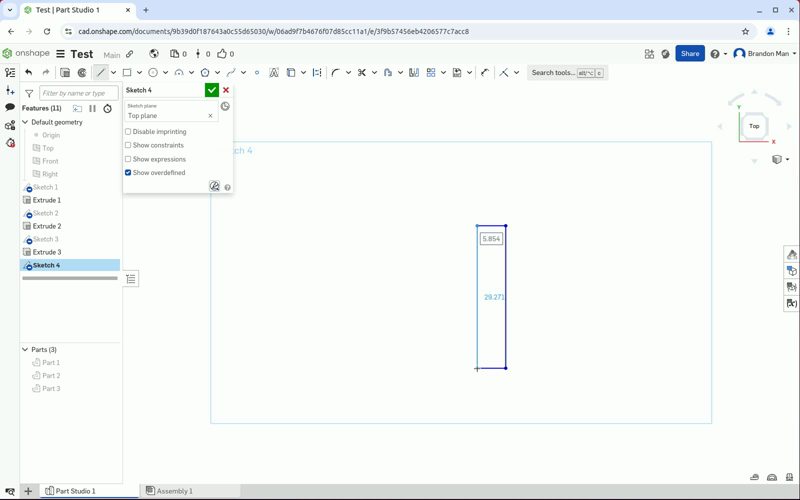
click(477, 368)
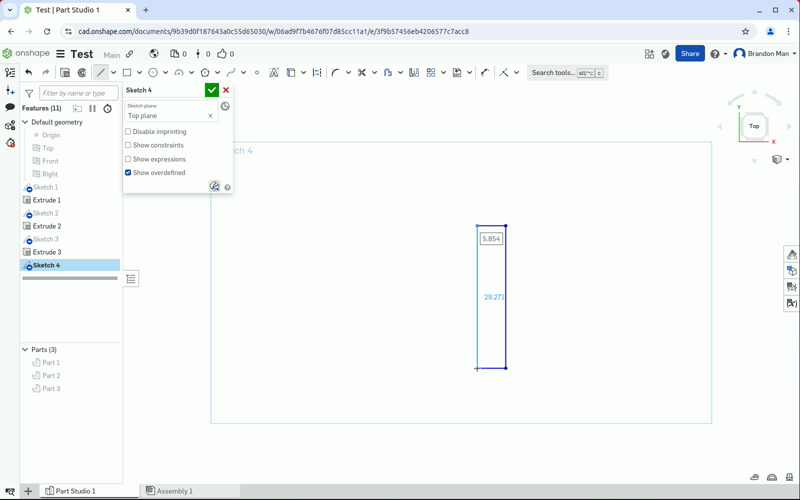
key(esc)
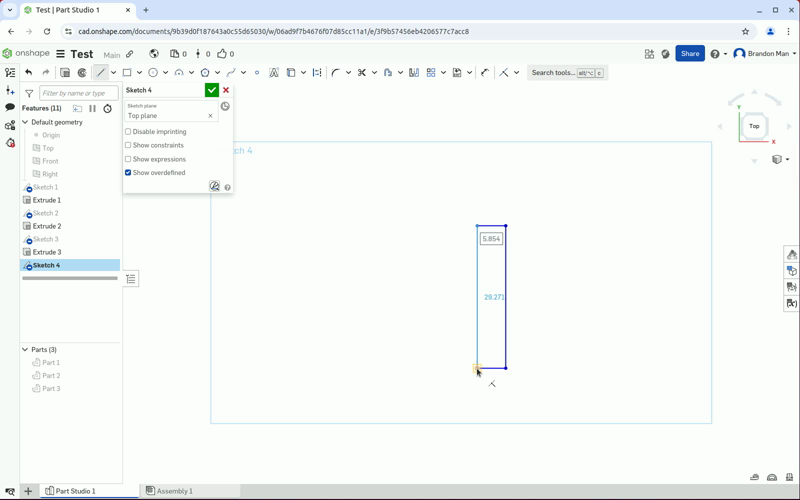
mouse_move(502, 239)
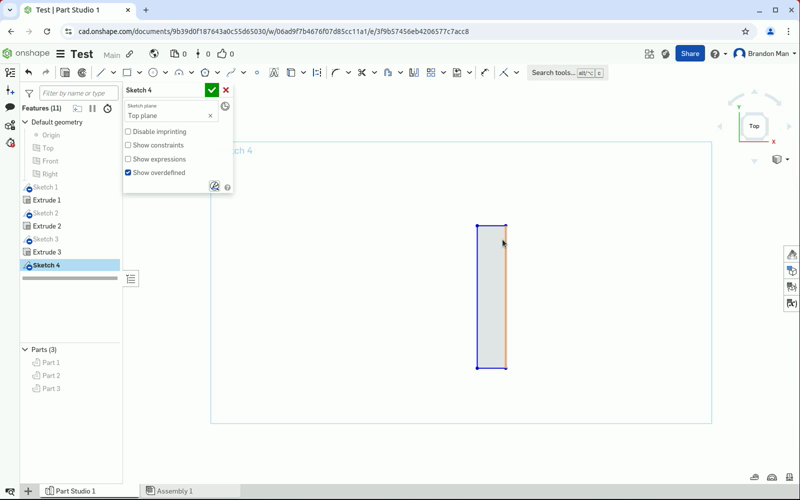
click(502, 239)
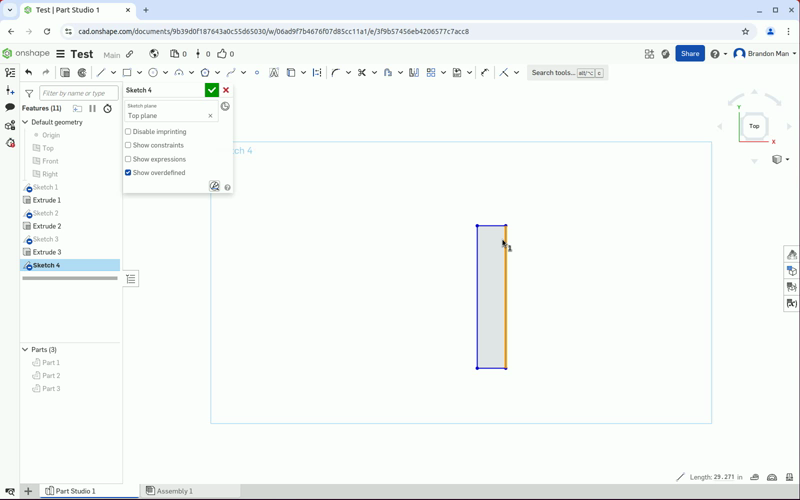
mouse_move(73, 352)
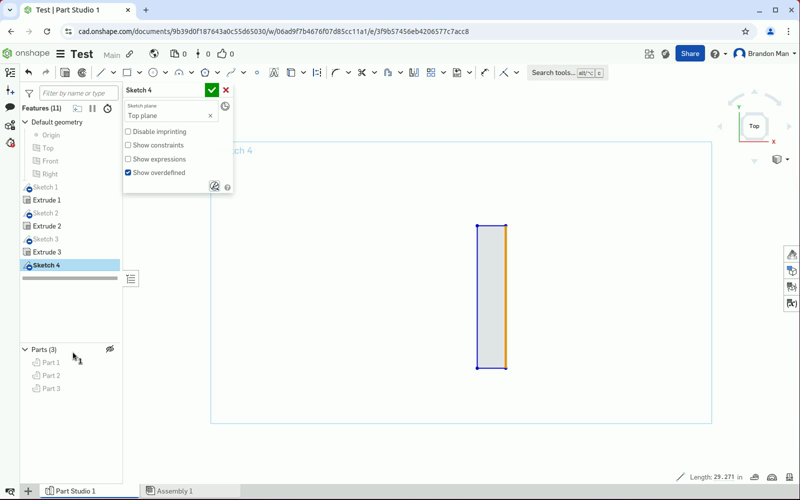
key(shift+y)
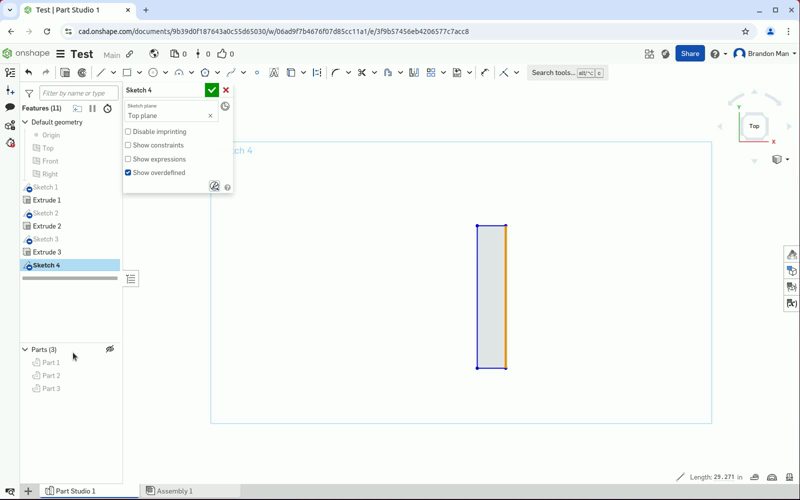
key(shift+e)
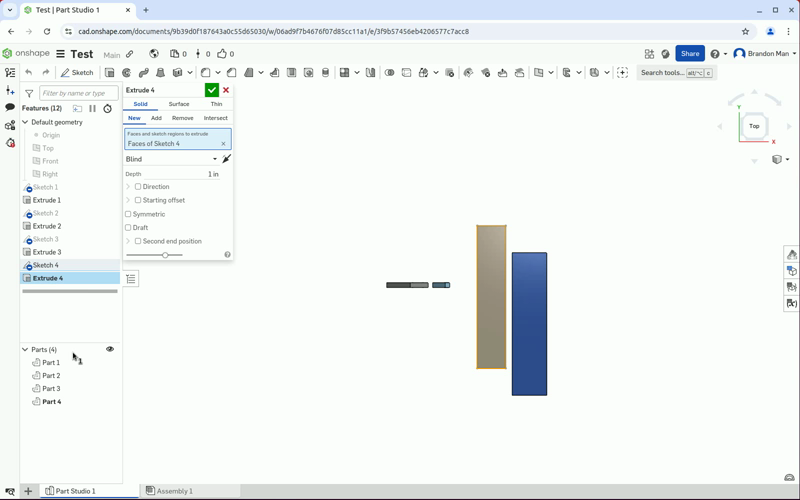
mouse_move(143, 106)
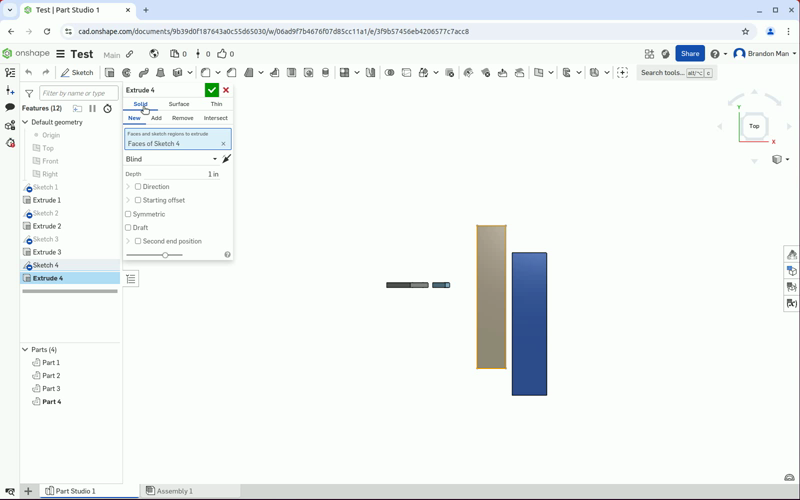
click(143, 106)
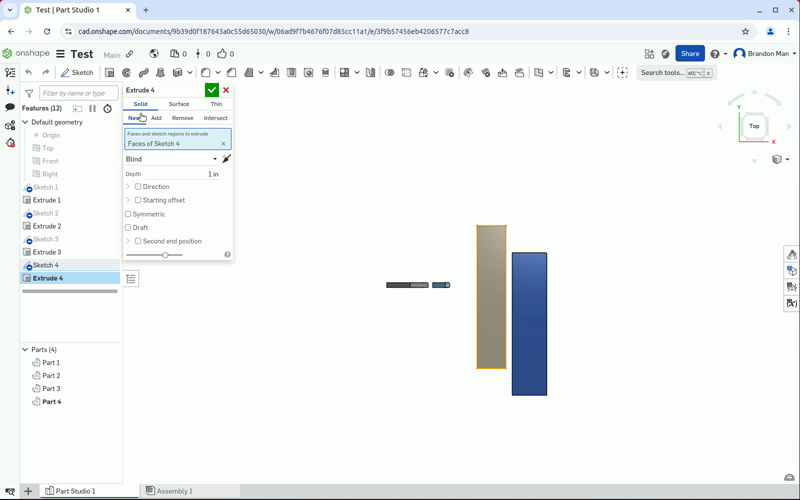
mouse_move(137, 120)
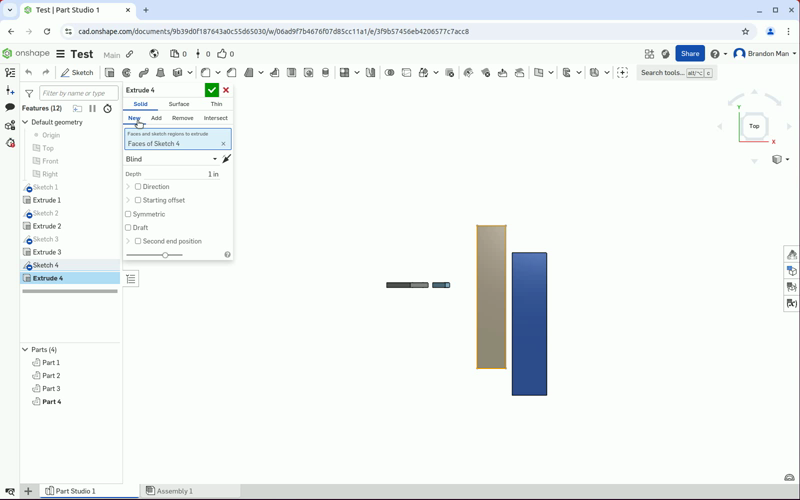
click(137, 120)
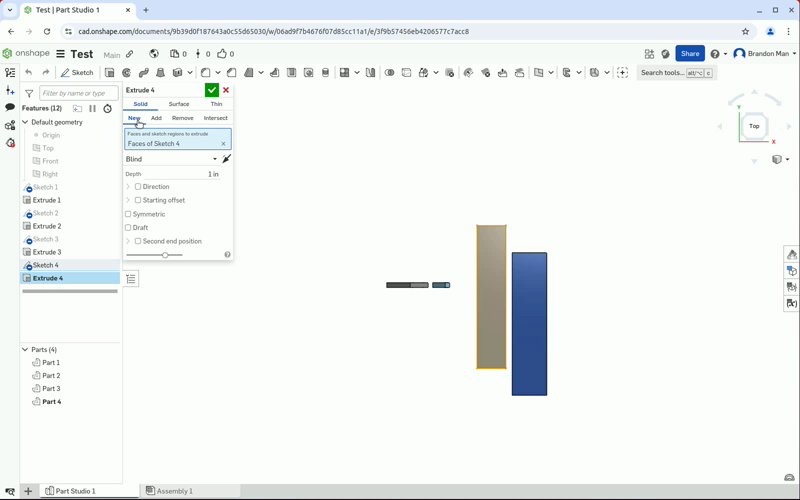
key(tab, 4)
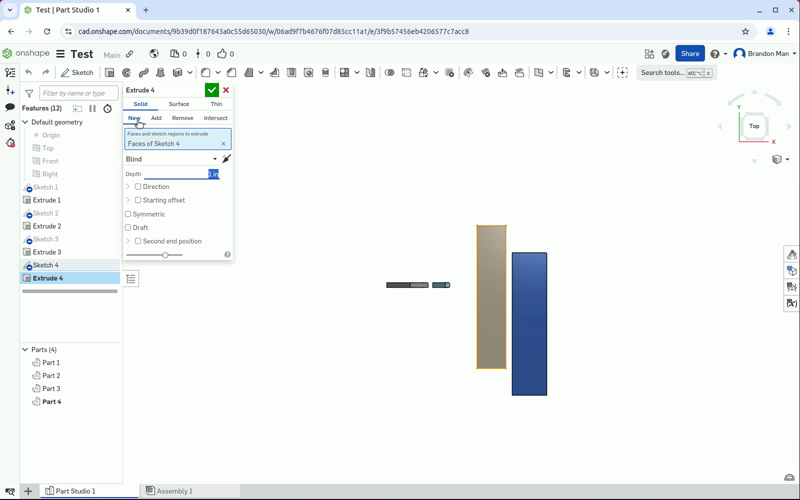
text(0.963)
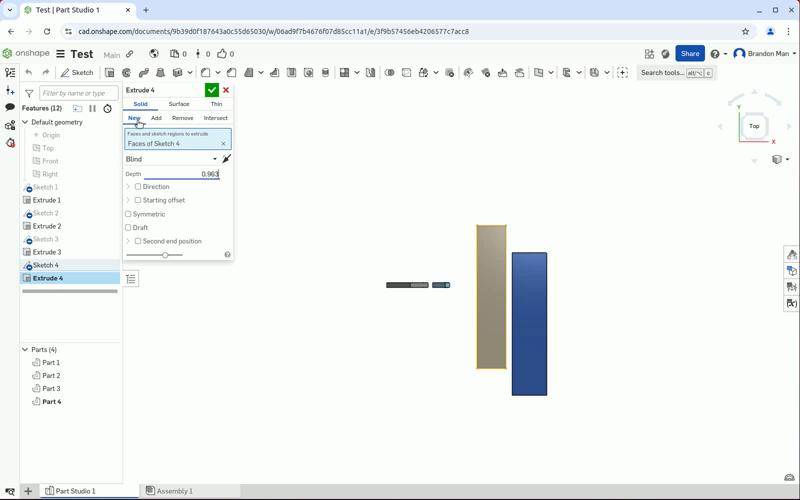
key(enter)
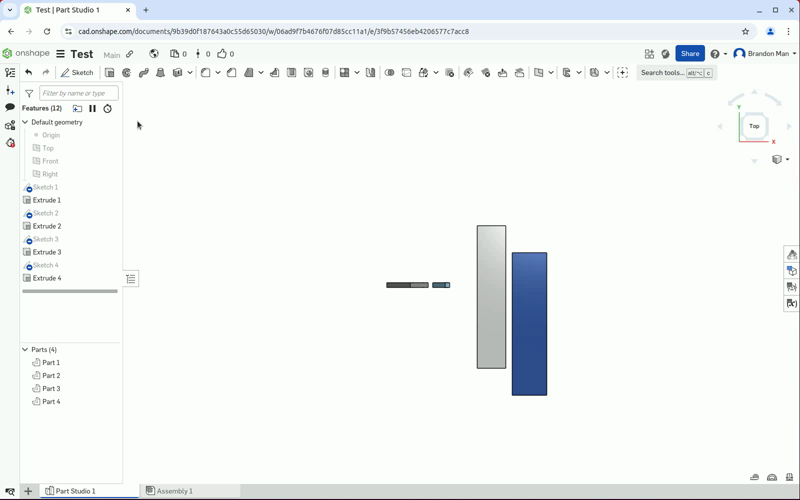
key(shift+h)
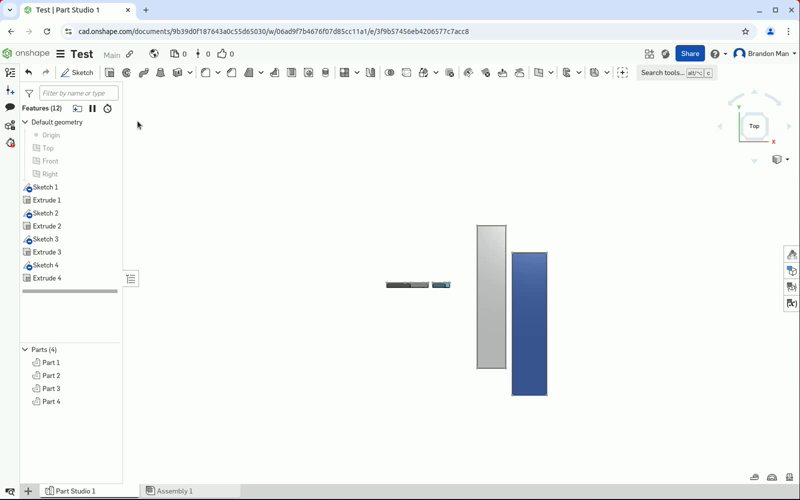
key(shift+h)
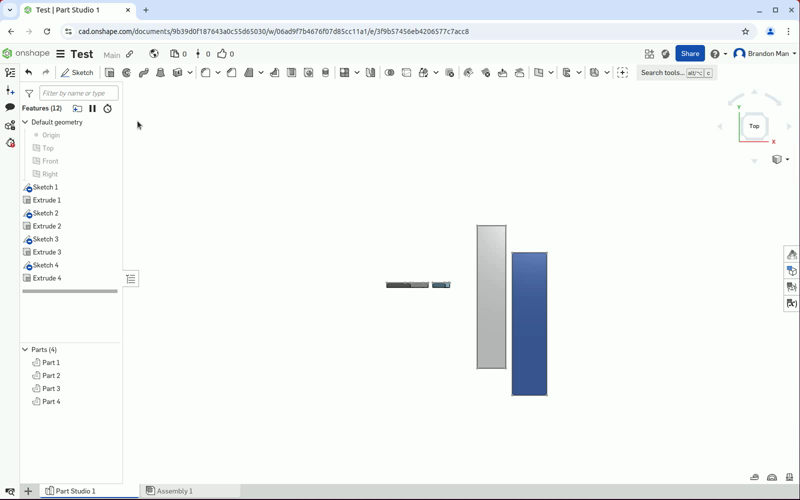
key(shift+7)
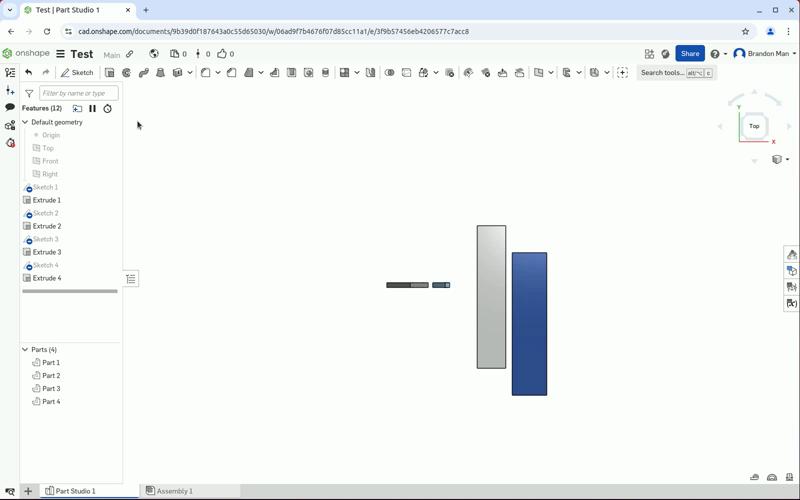
key(up, 3)
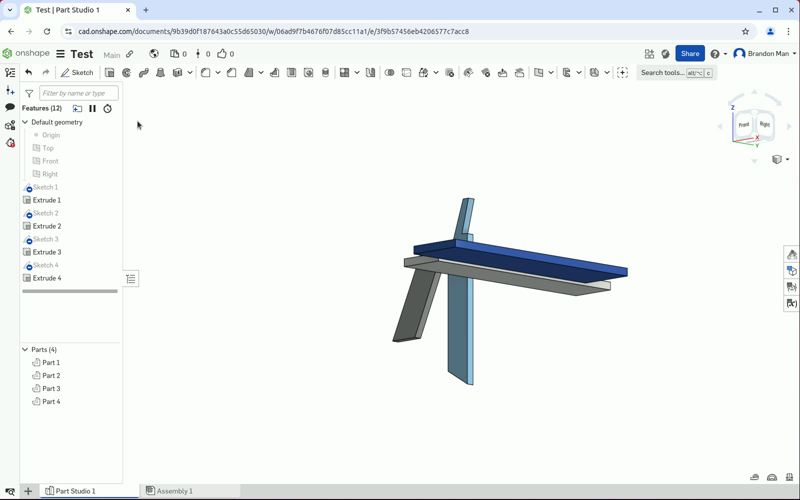
key(left, 3)
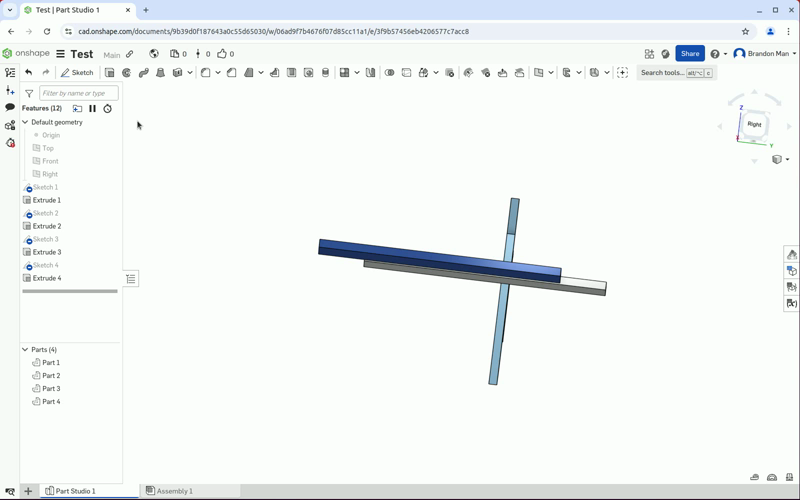
key(right, 3)
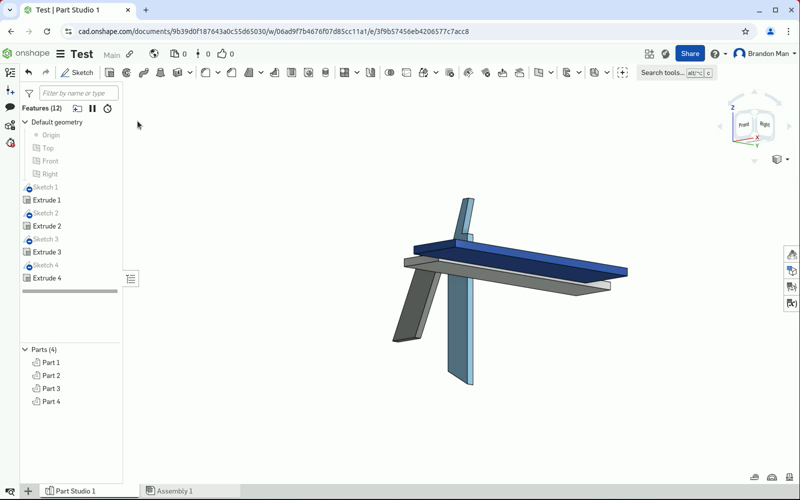
key(down, 3)
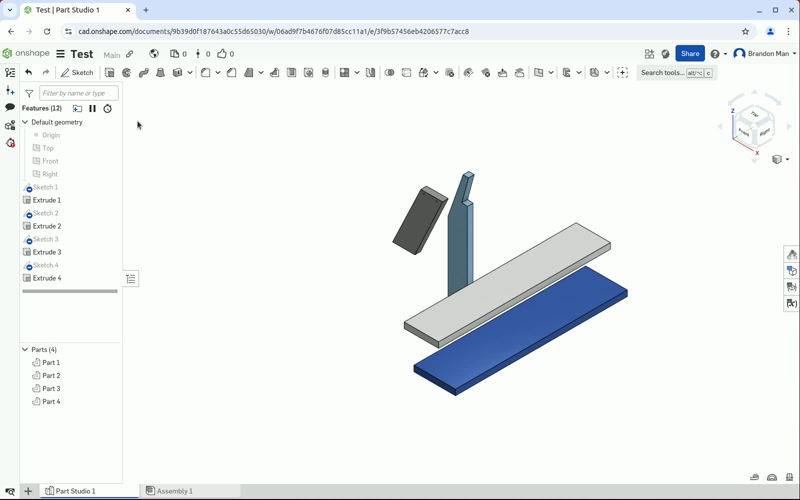
mouse_move(73, 189)
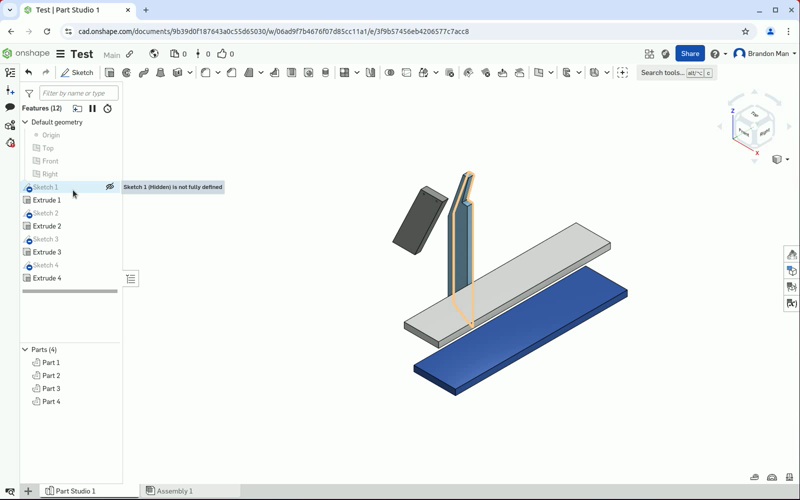
click(73, 189)